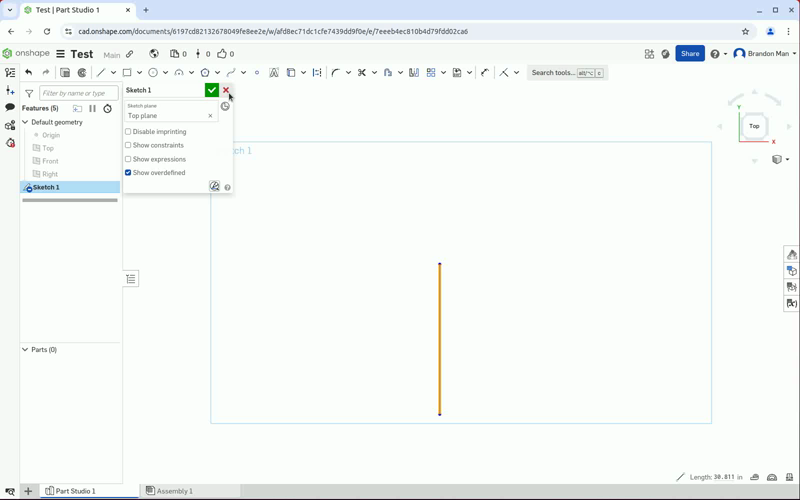
key(shift+h)
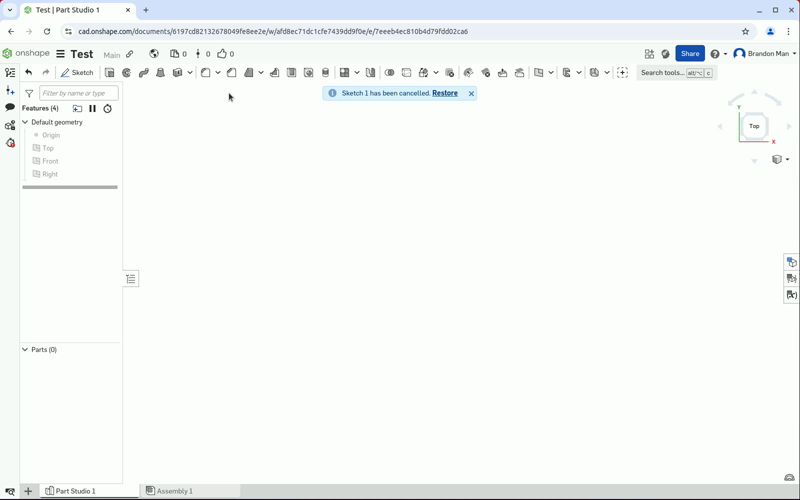
mouse_move(73, 352)
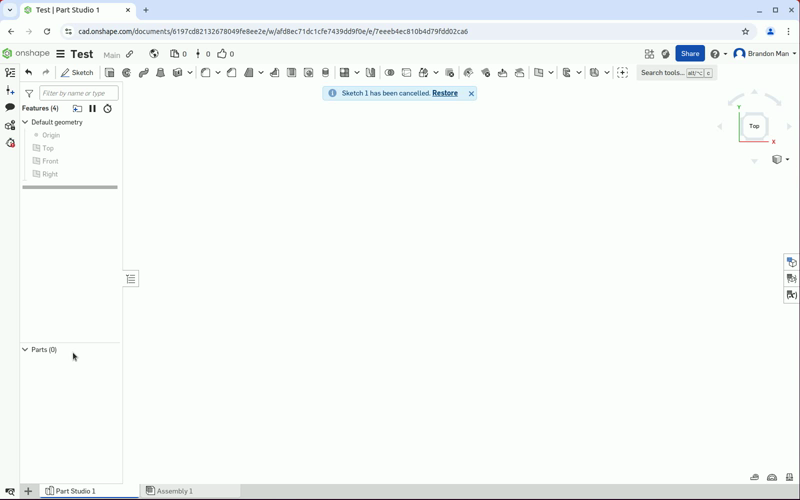
key(y)
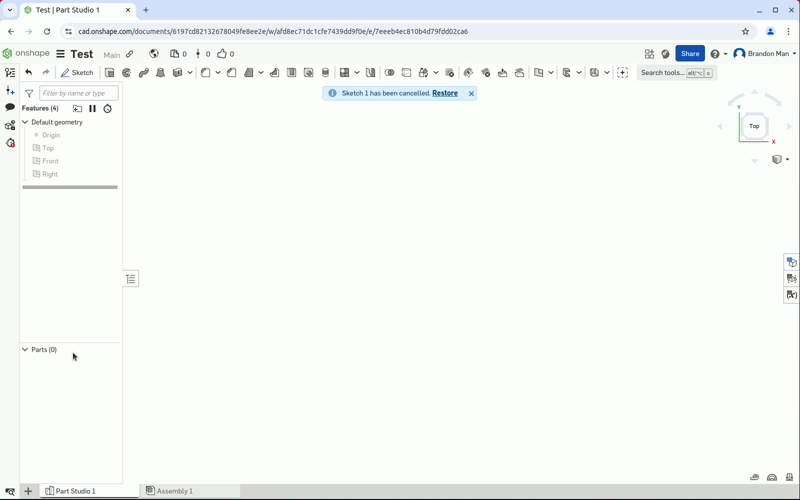
key(shift+p)
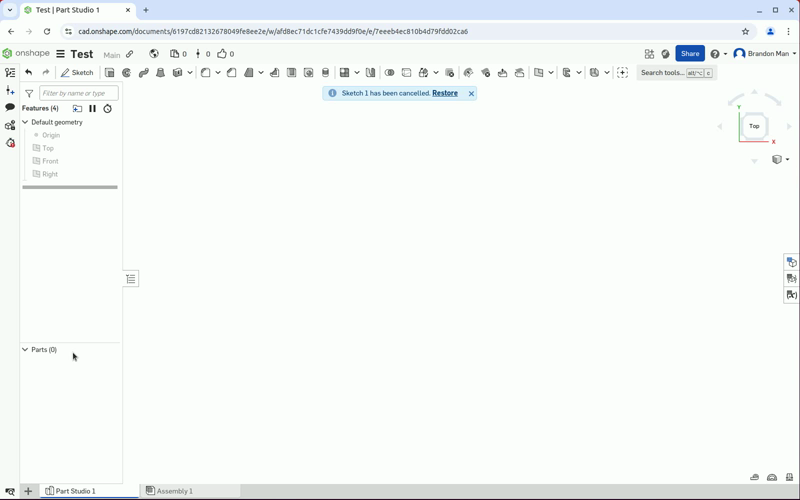
key(space)
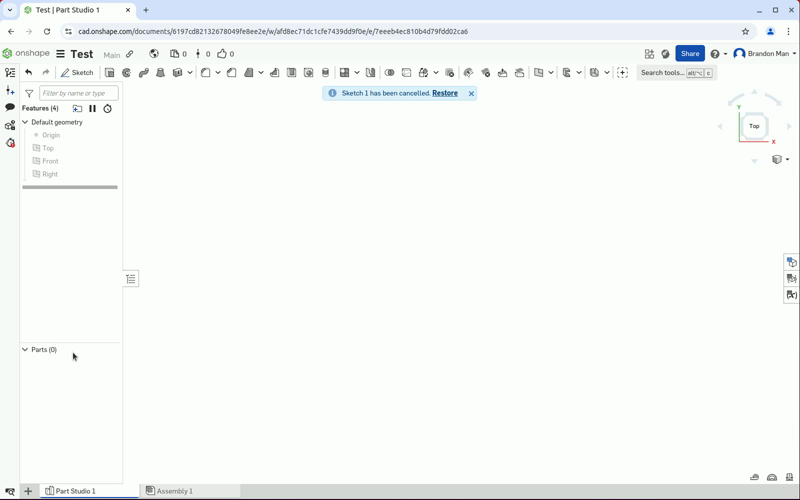
key_down(shift)
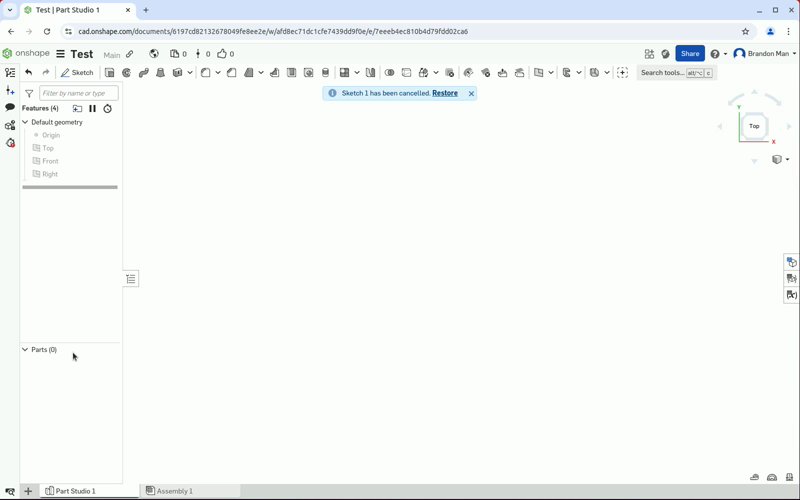
key(up)
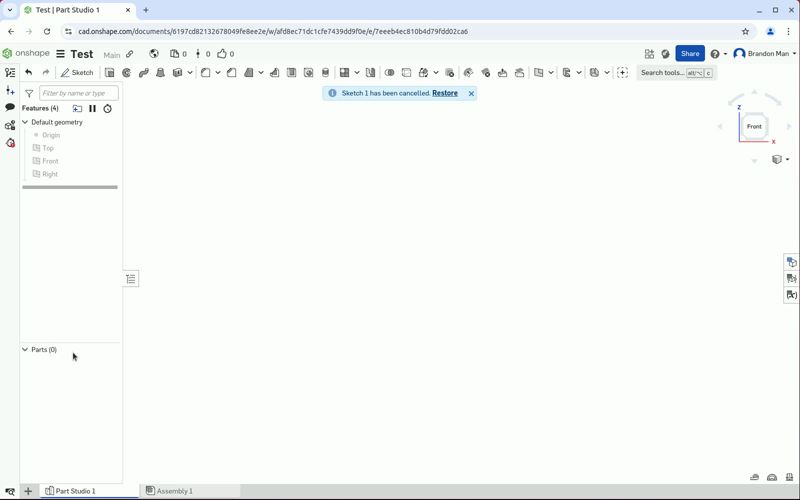
key_up(shift)
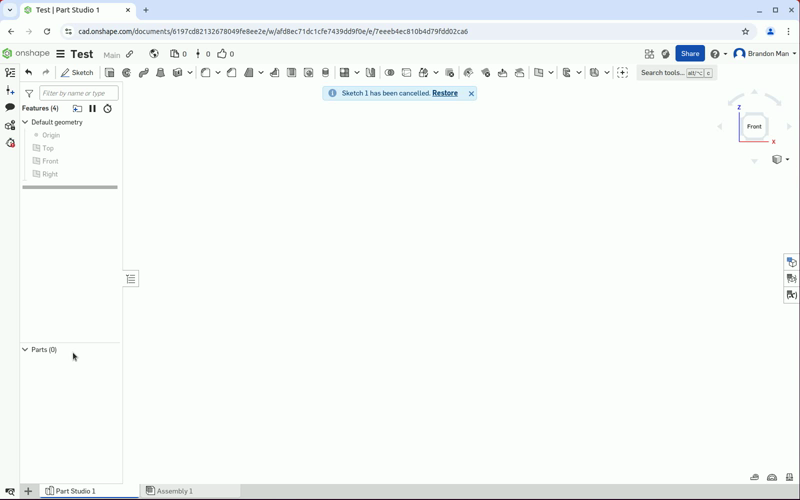
key(space)
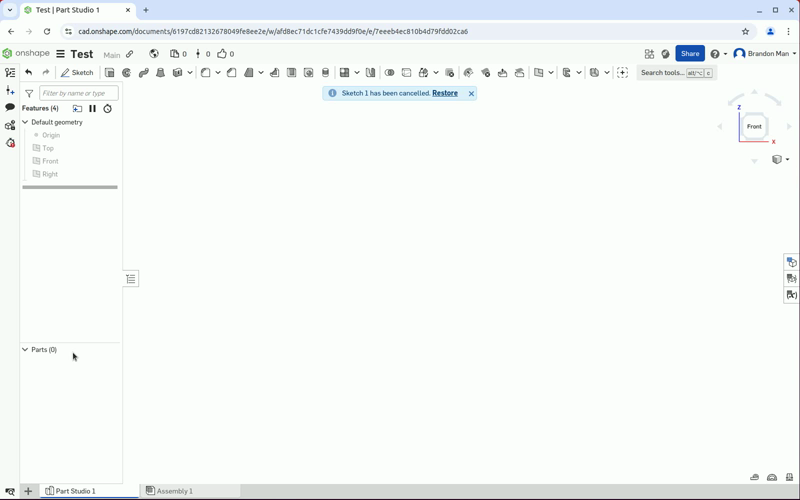
key_down(shift)
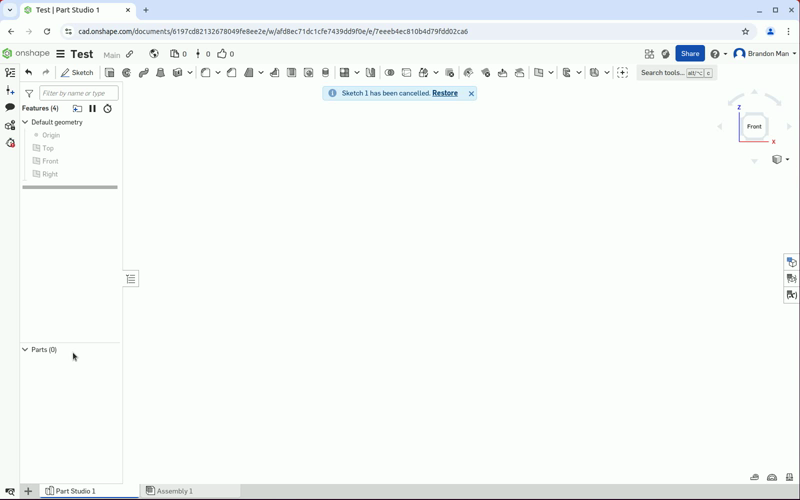
key(left)
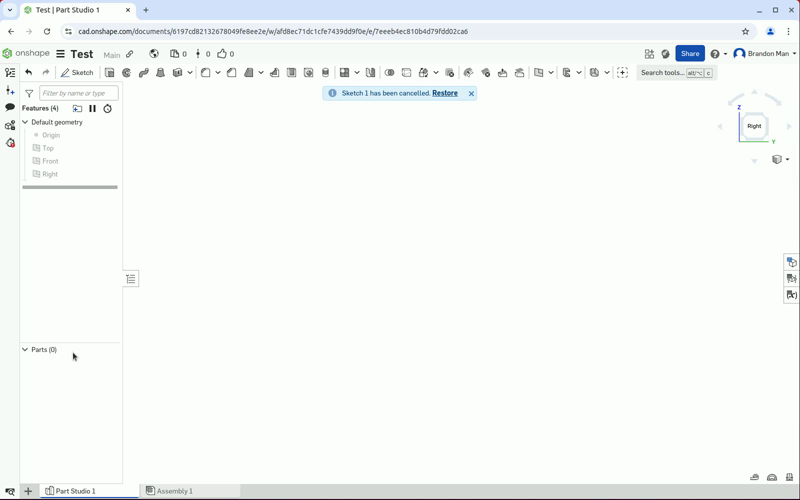
key_up(shift)
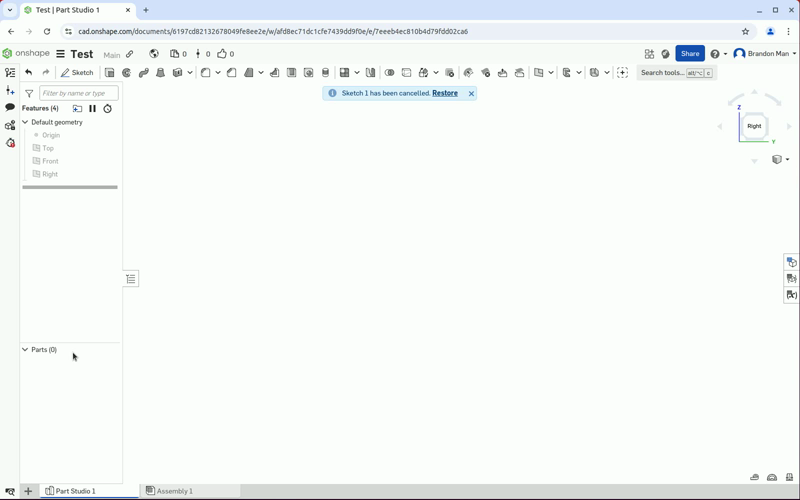
mouse_move(73, 352)
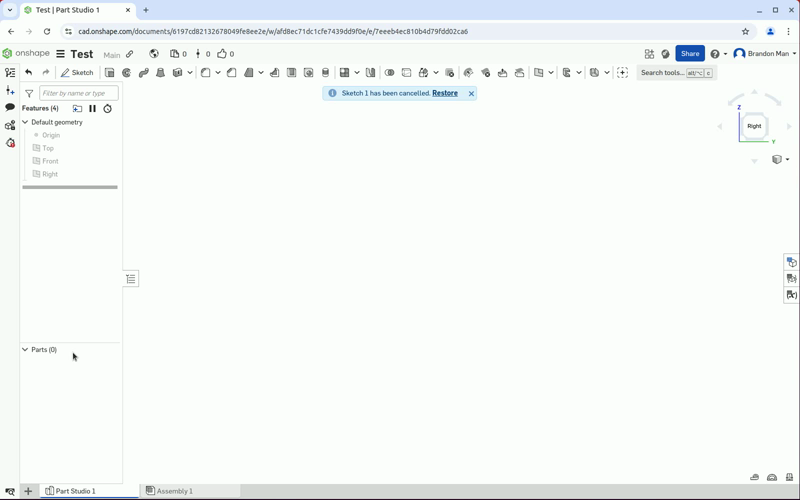
key(shift+y)
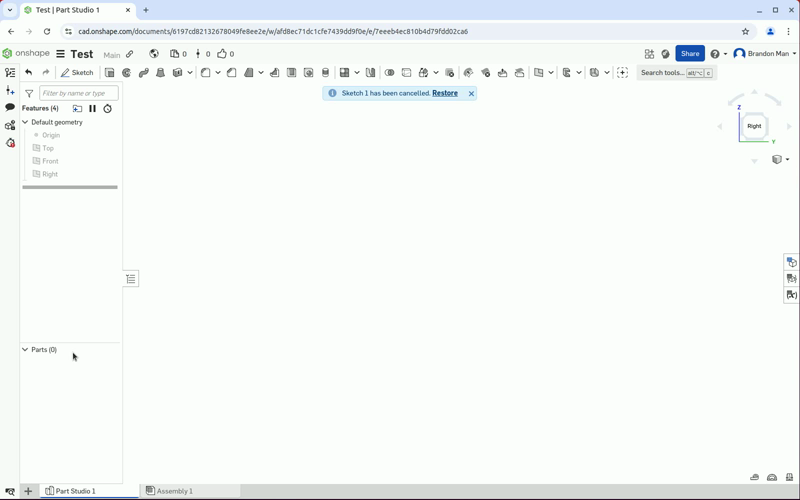
key(shift+s)
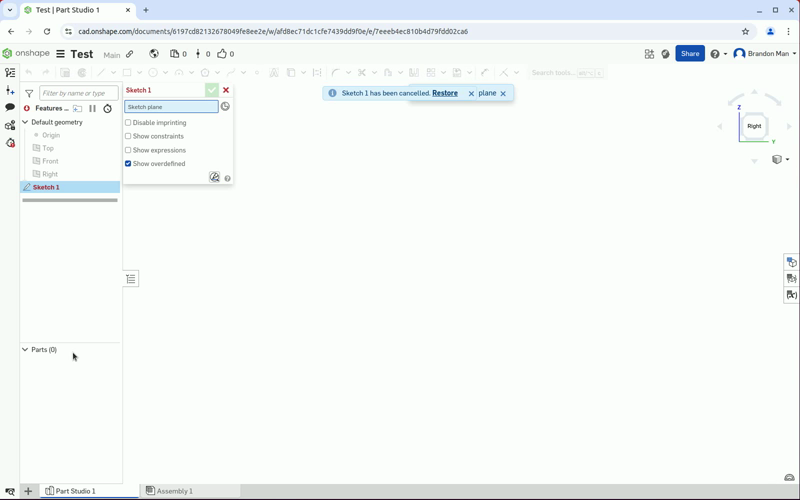
mouse_move(73, 176)
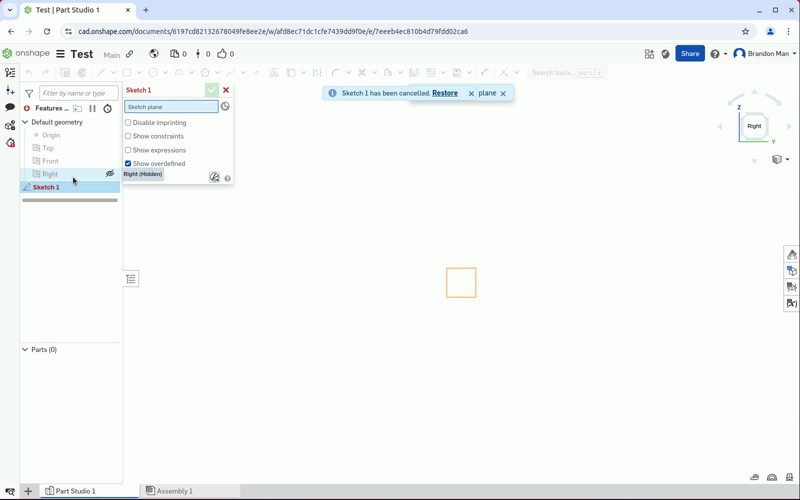
click(73, 176)
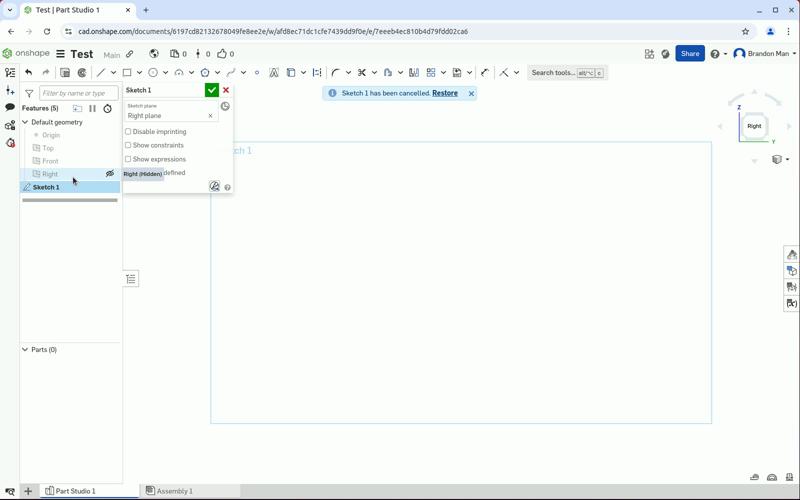
mouse_move(73, 352)
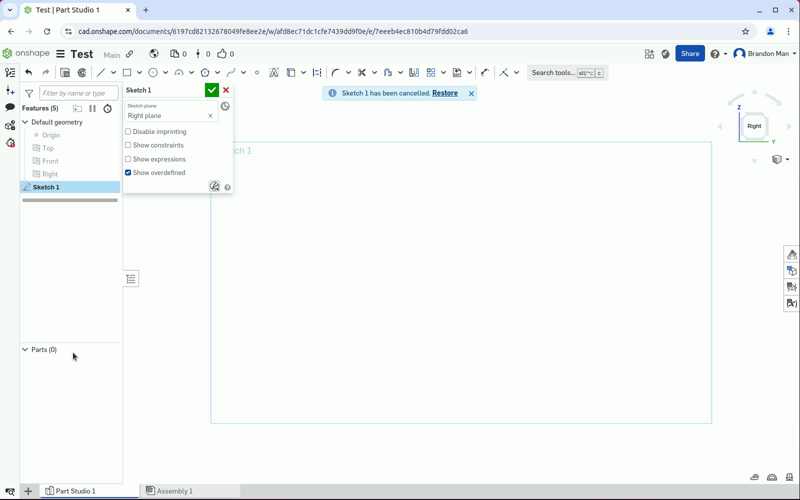
key(y)
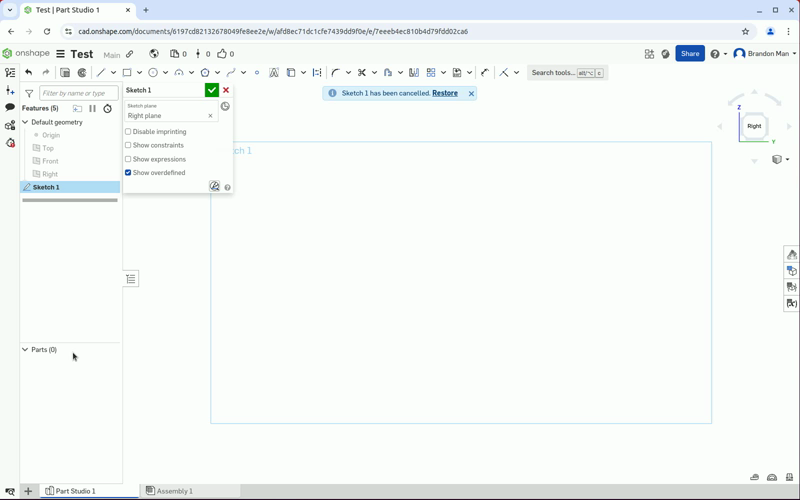
key(l)
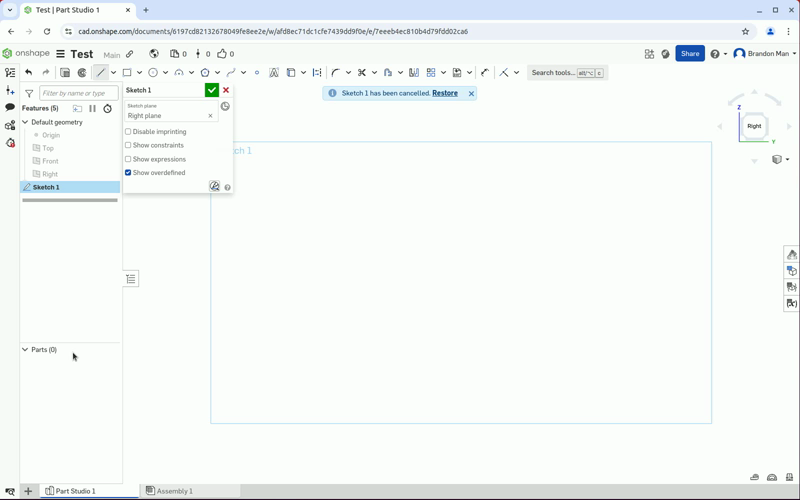
key_down(shift)
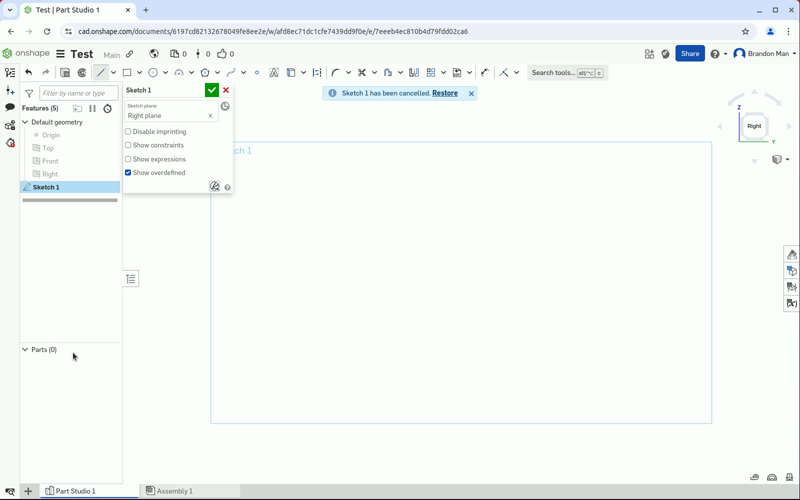
mouse_move(460, 282)
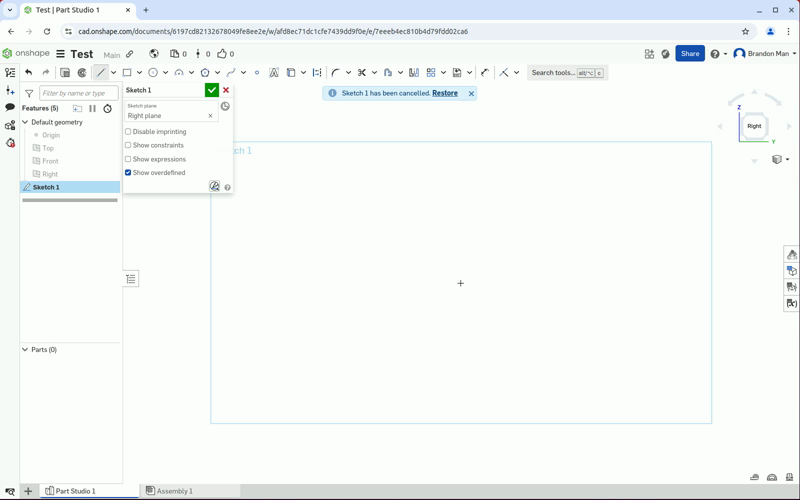
click(460, 282)
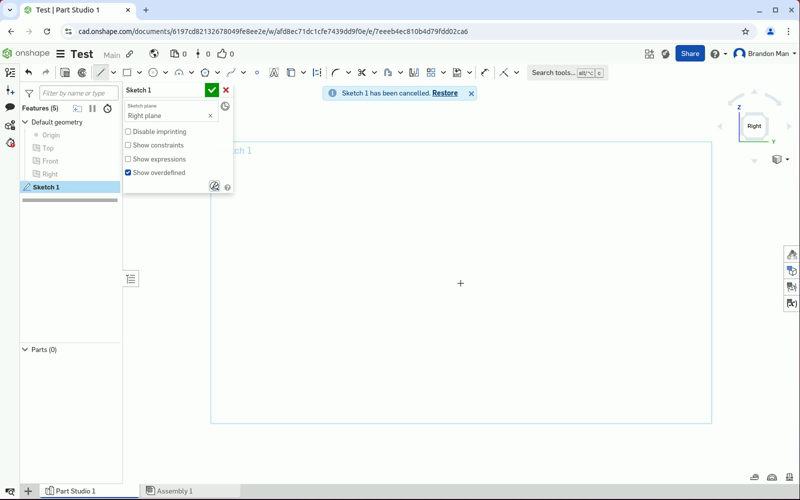
key_up(shift)
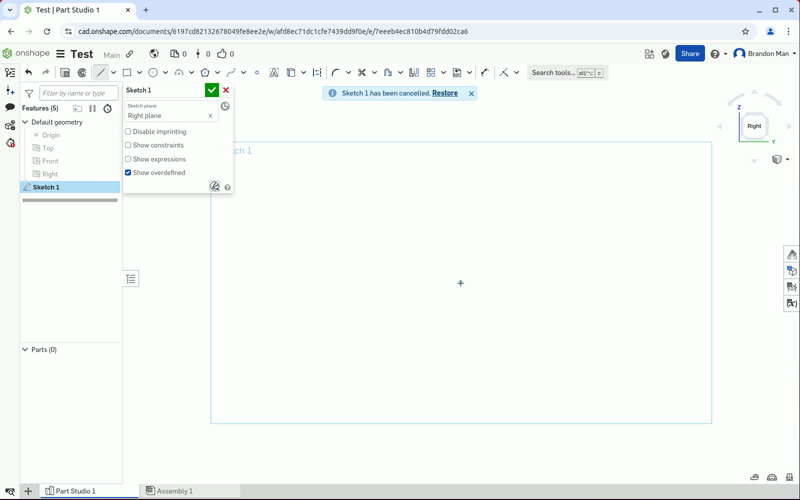
key_down(shift)
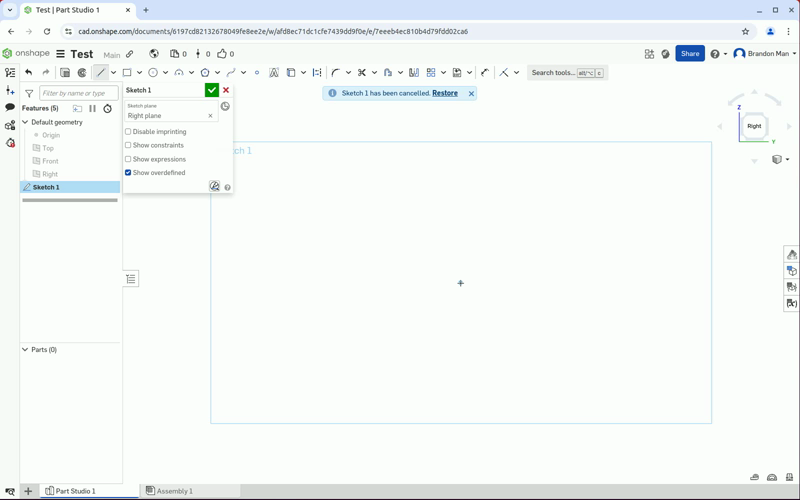
mouse_move(490, 282)
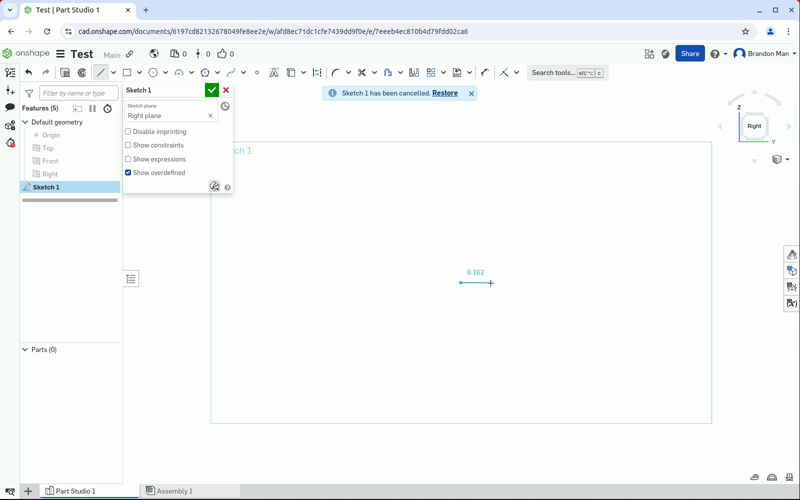
mouse_move(464, 282)
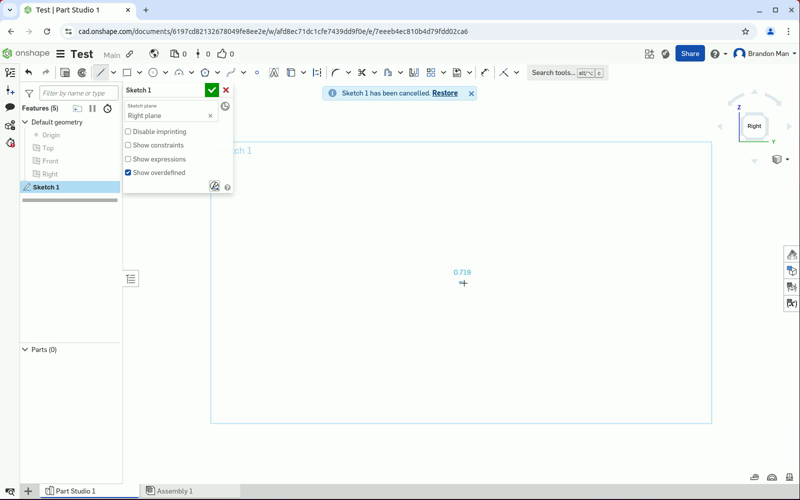
scroll(6)
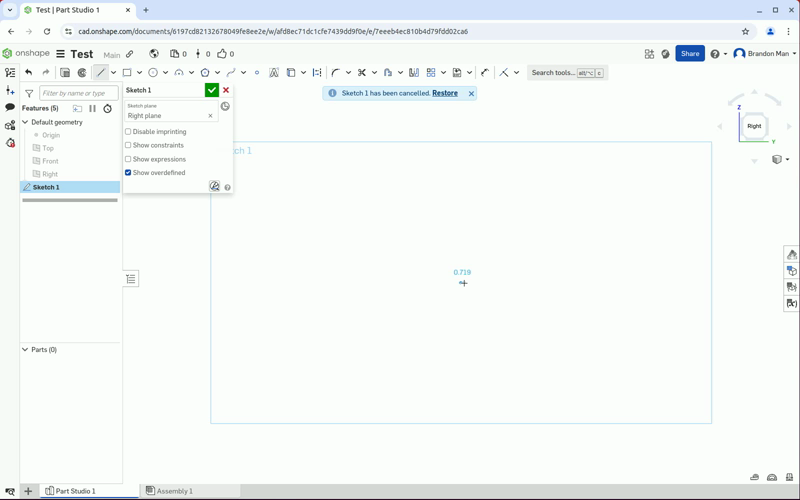
scroll(6)
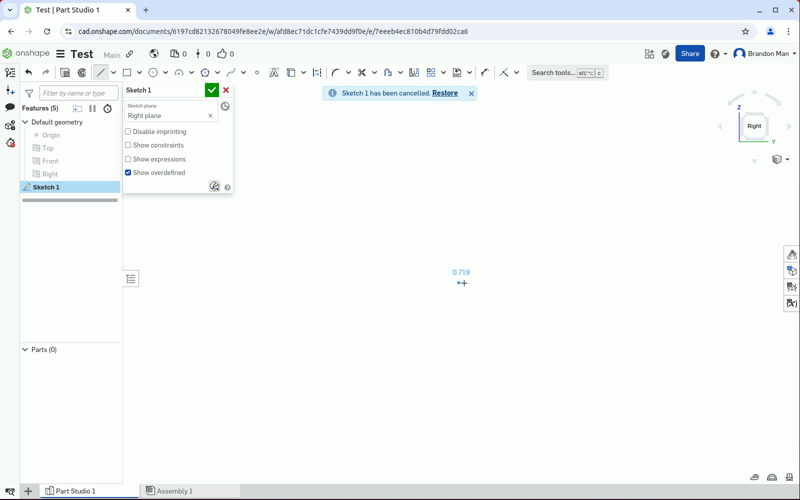
scroll(6)
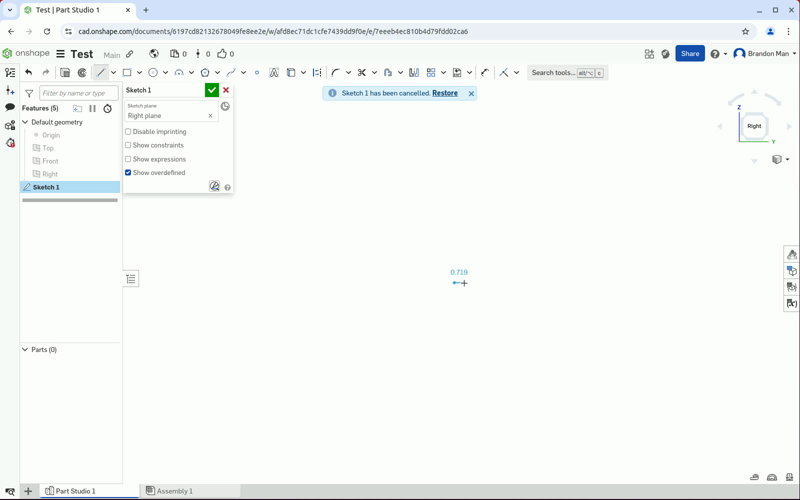
scroll(6)
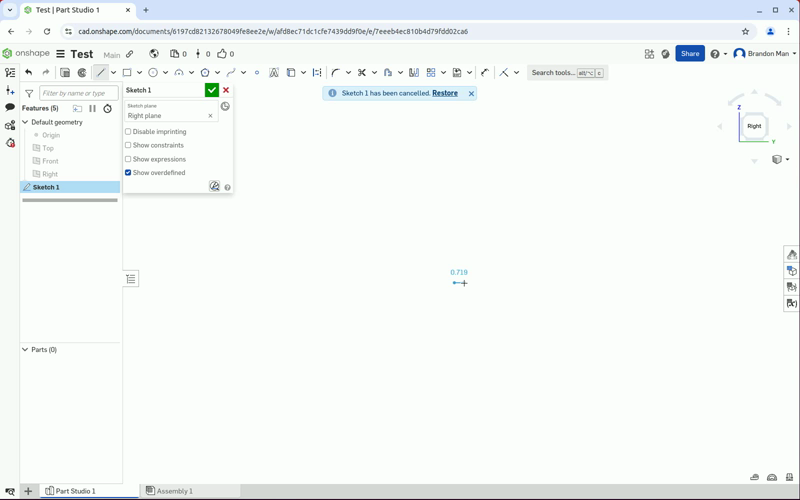
scroll(6)
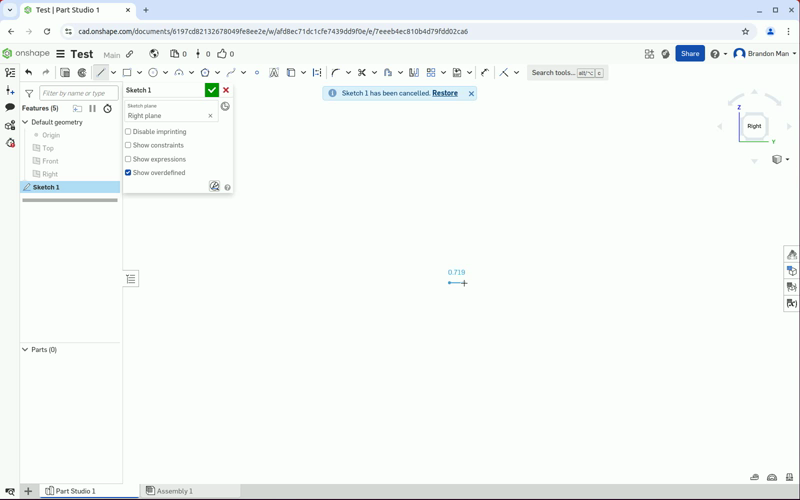
scroll(6)
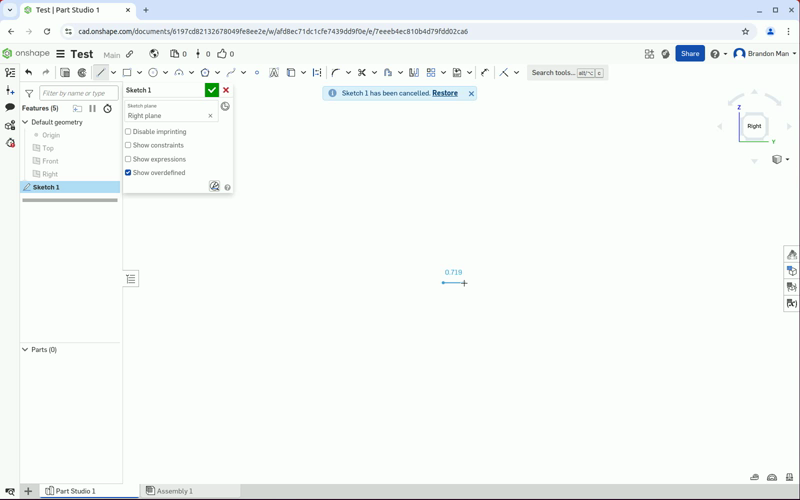
scroll(6)
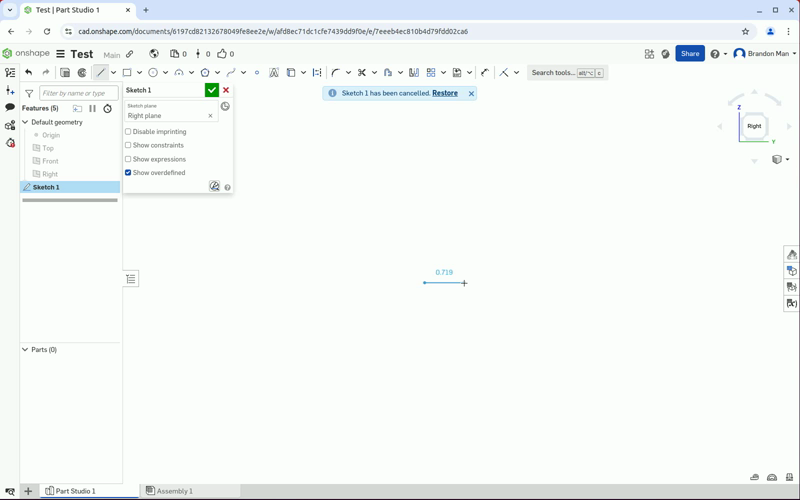
click(464, 282)
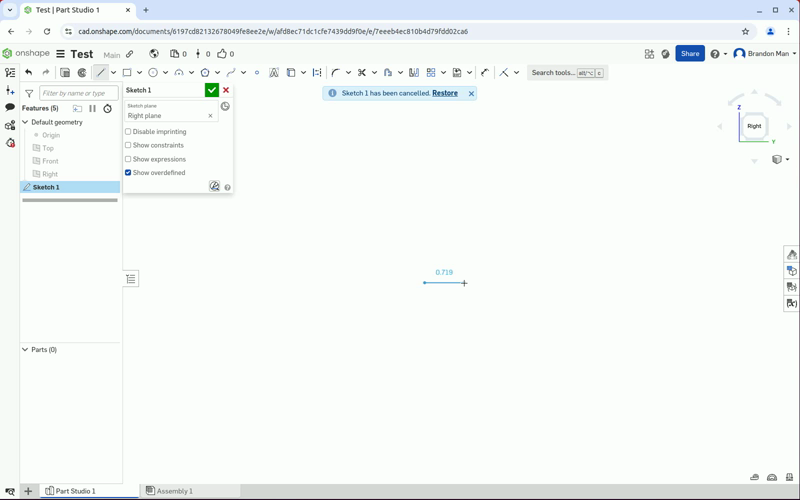
scroll(-6)
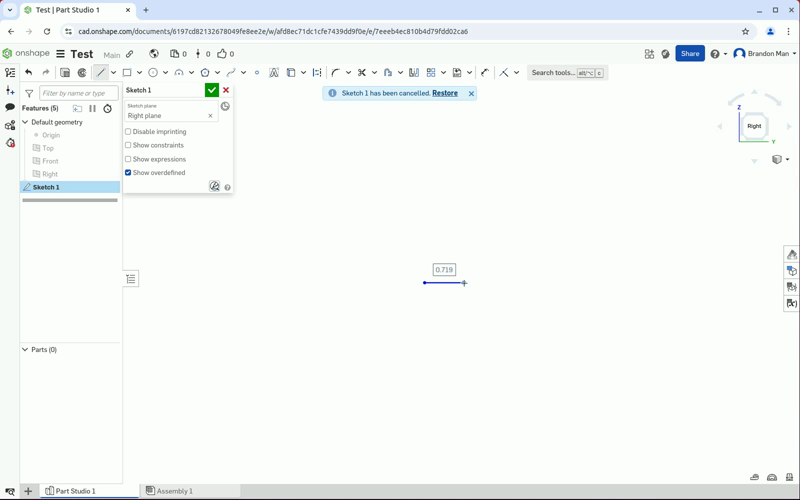
scroll(-6)
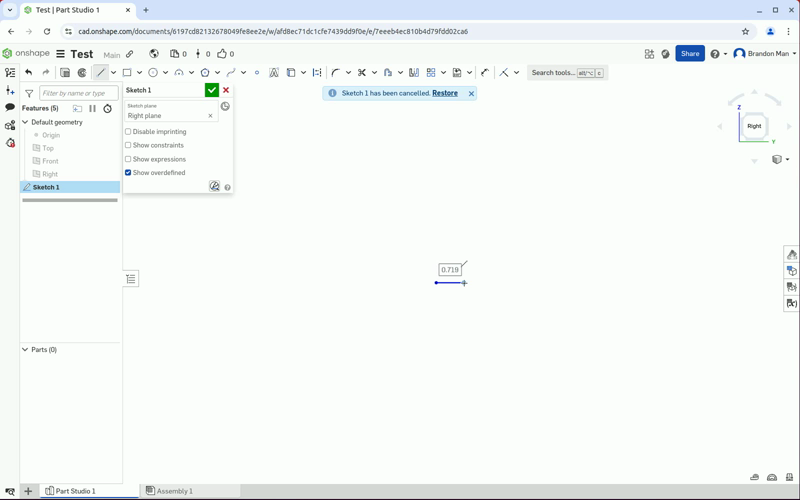
scroll(-6)
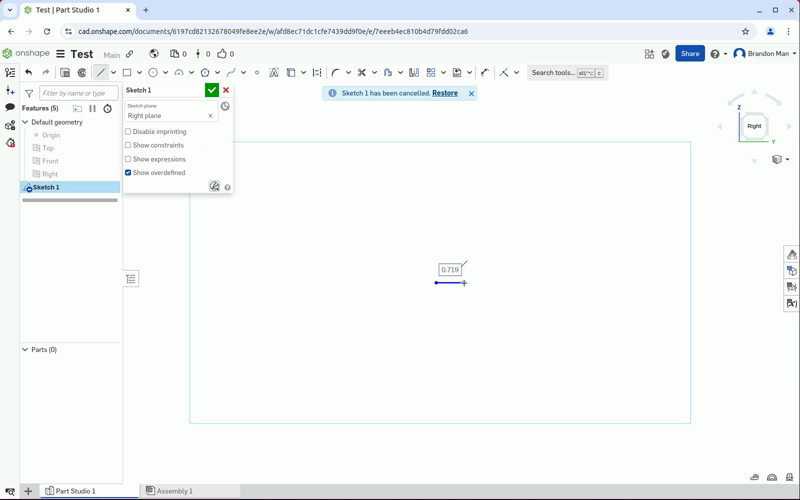
scroll(-6)
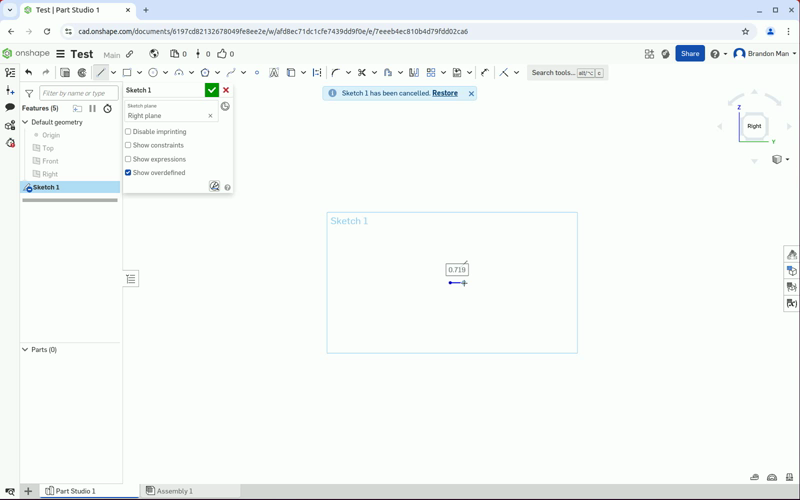
scroll(-6)
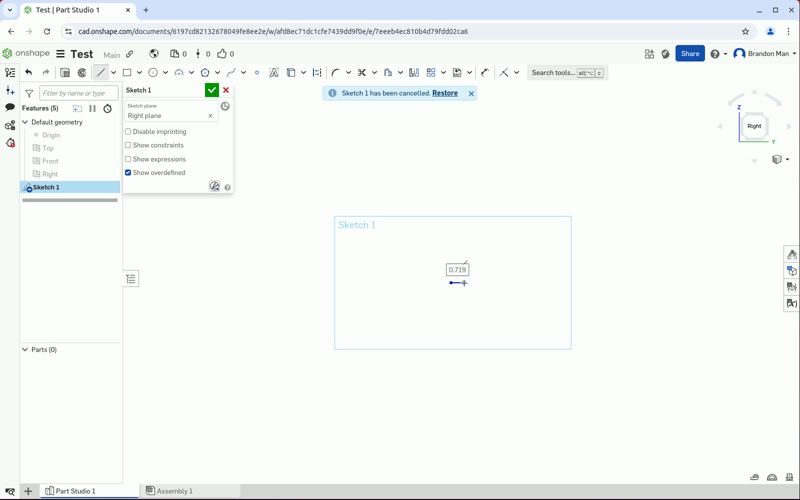
scroll(-6)
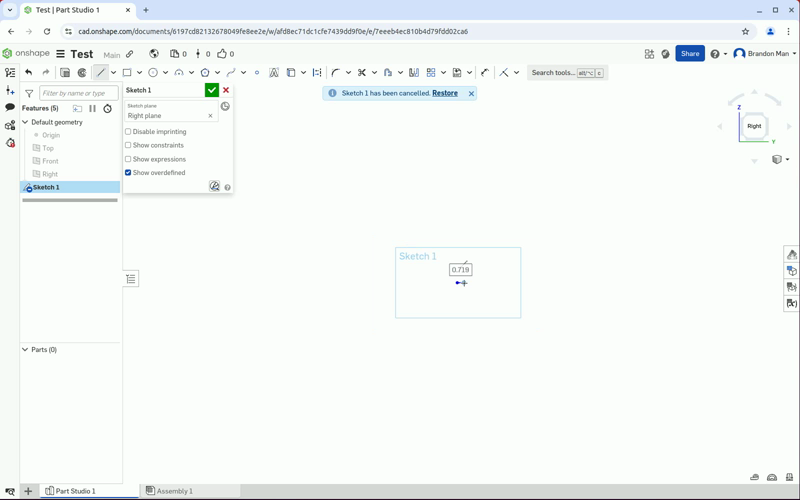
scroll(-6)
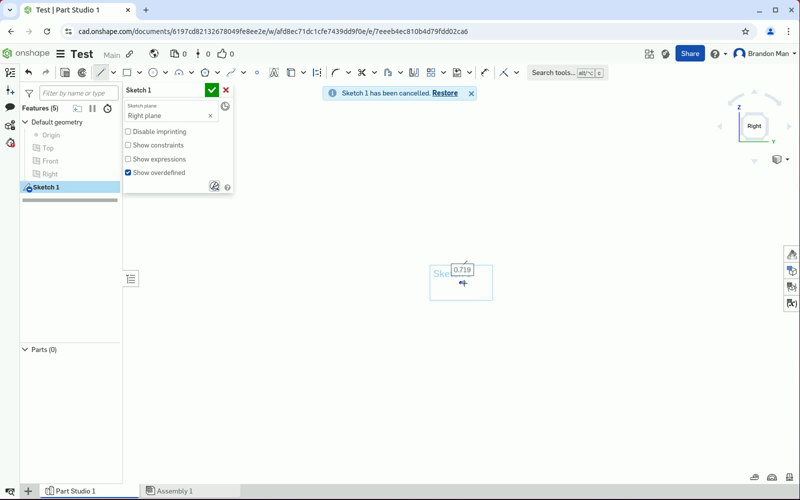
key_up(shift)
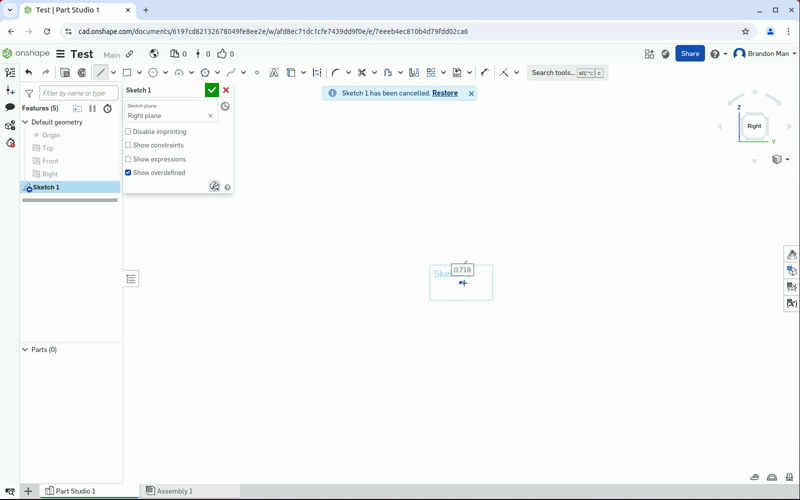
key_down(shift)
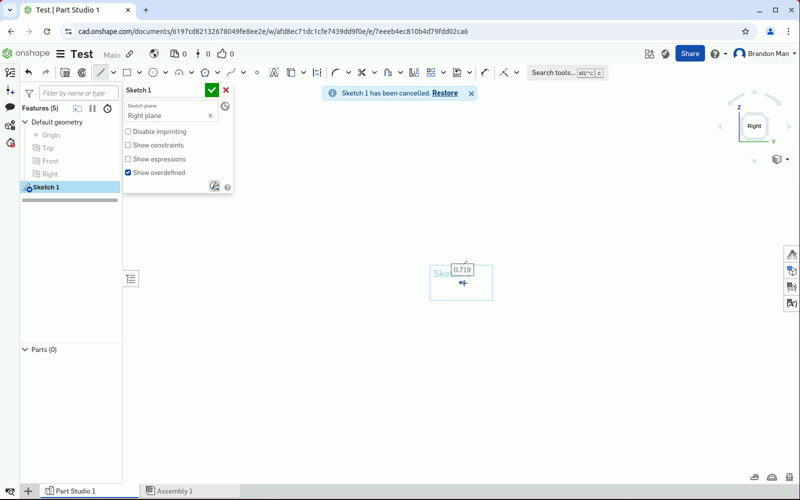
mouse_move(494, 282)
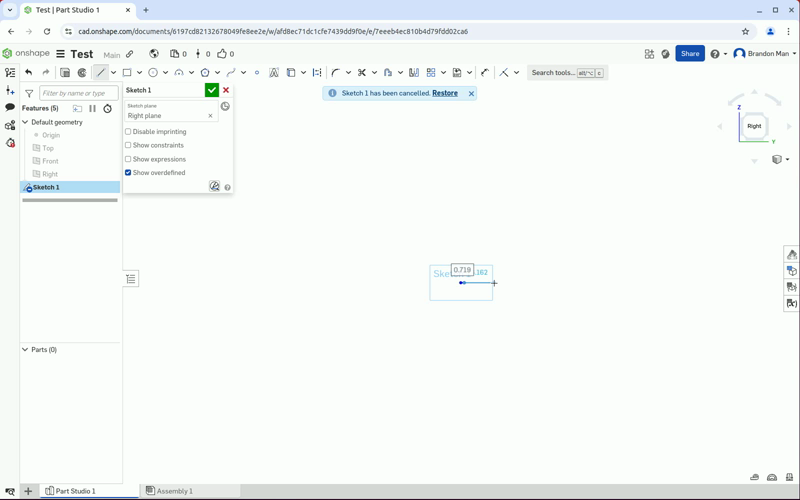
mouse_move(464, 265)
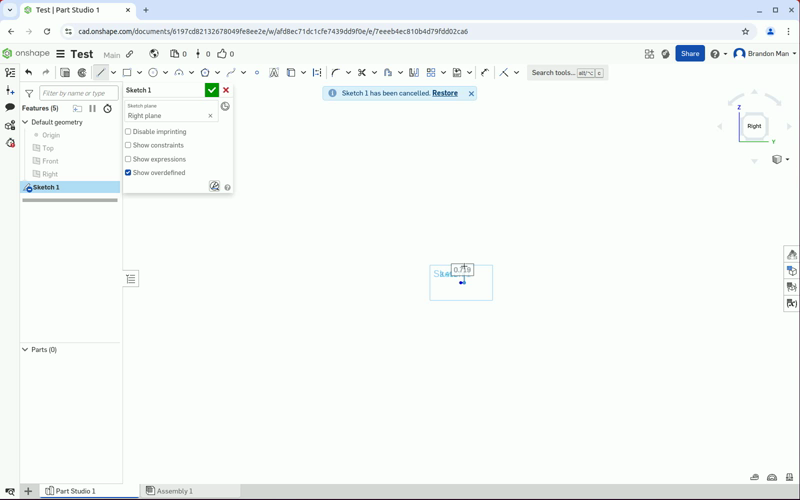
click(464, 265)
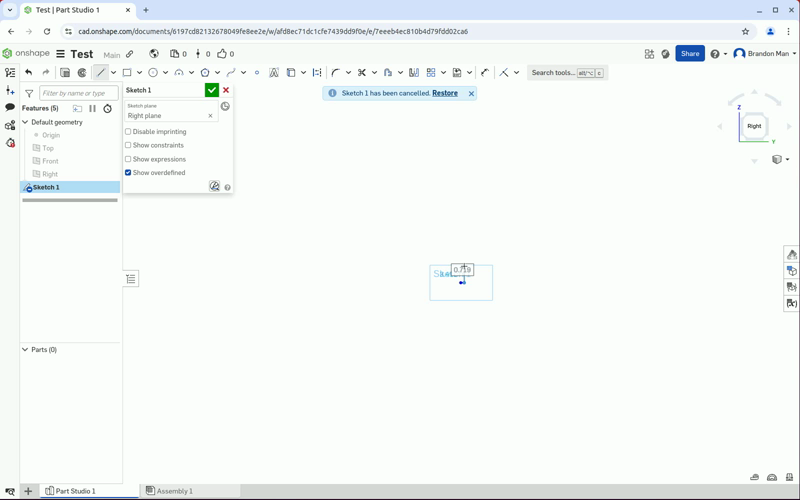
key_up(shift)
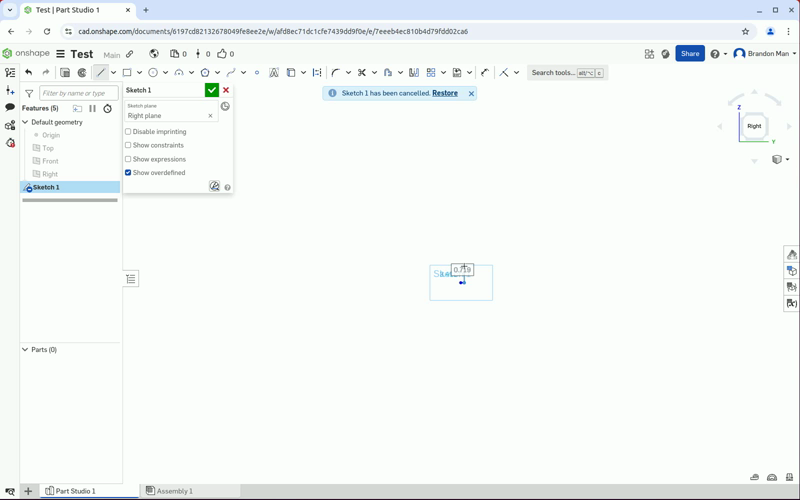
key_down(shift)
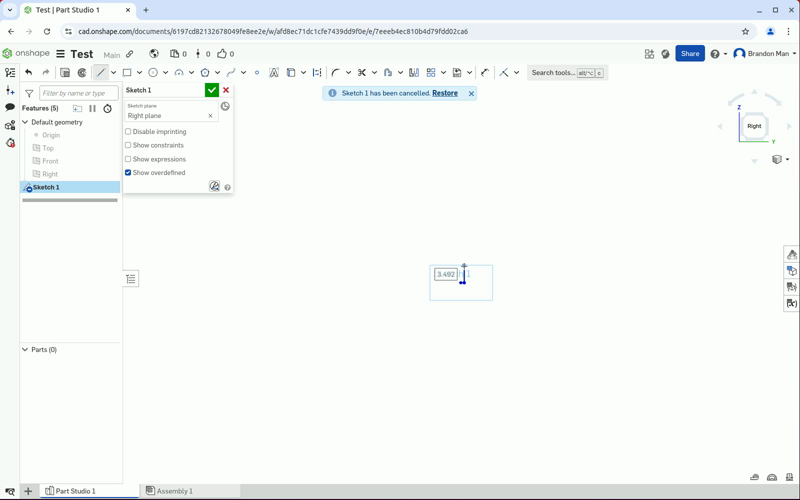
mouse_move(494, 265)
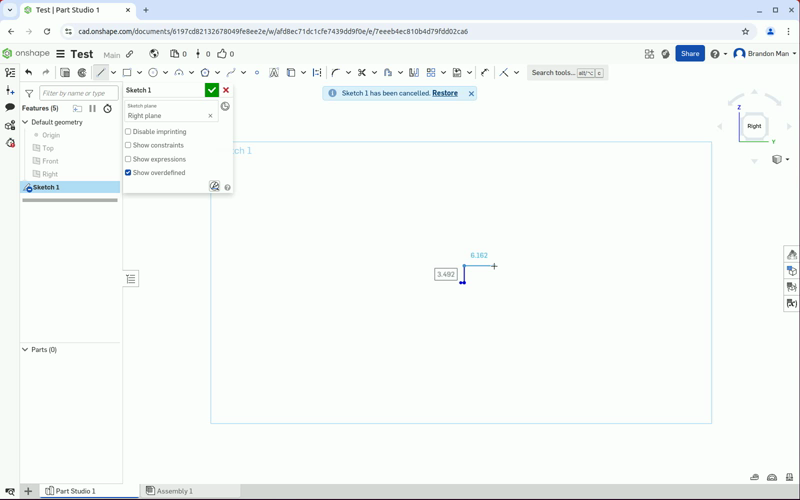
mouse_move(467, 265)
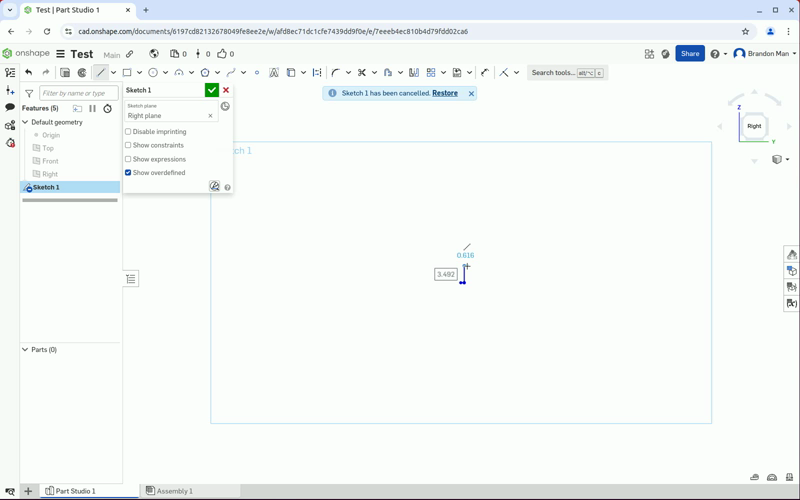
scroll(6)
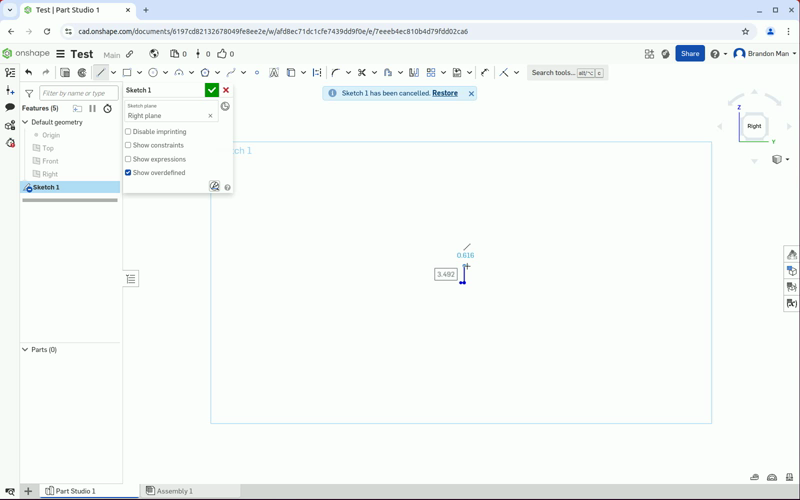
scroll(6)
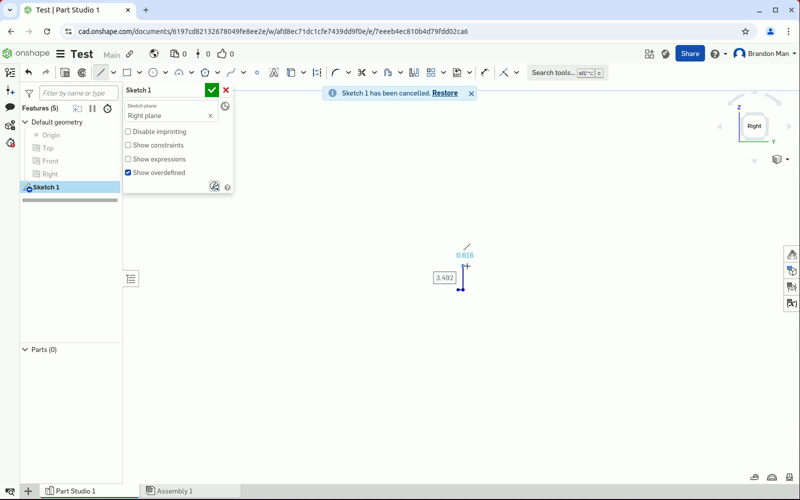
scroll(6)
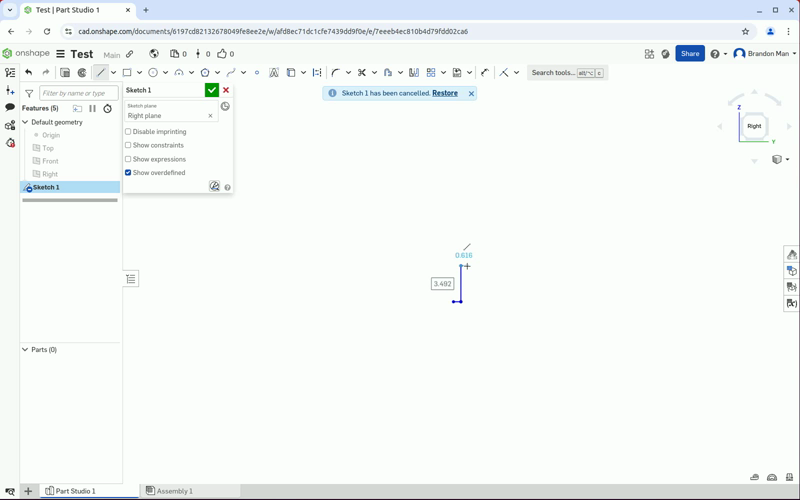
scroll(6)
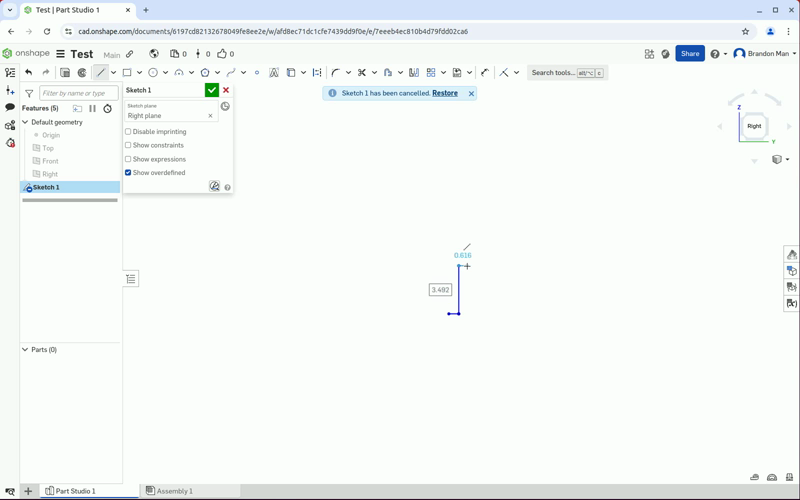
scroll(6)
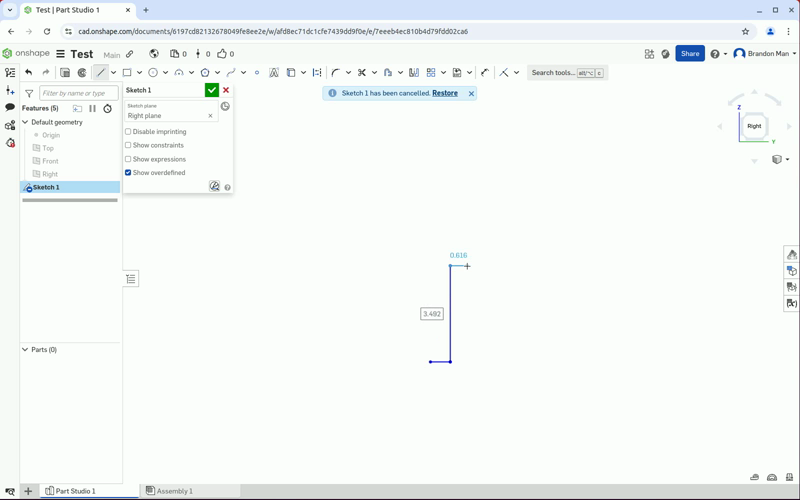
scroll(6)
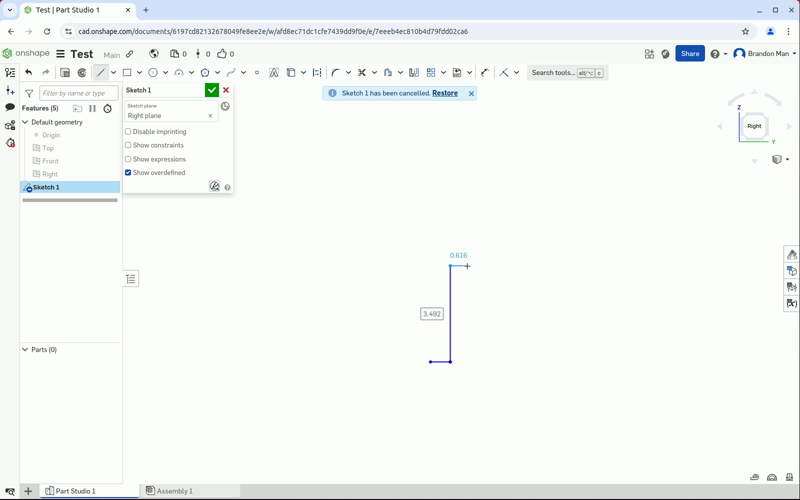
scroll(6)
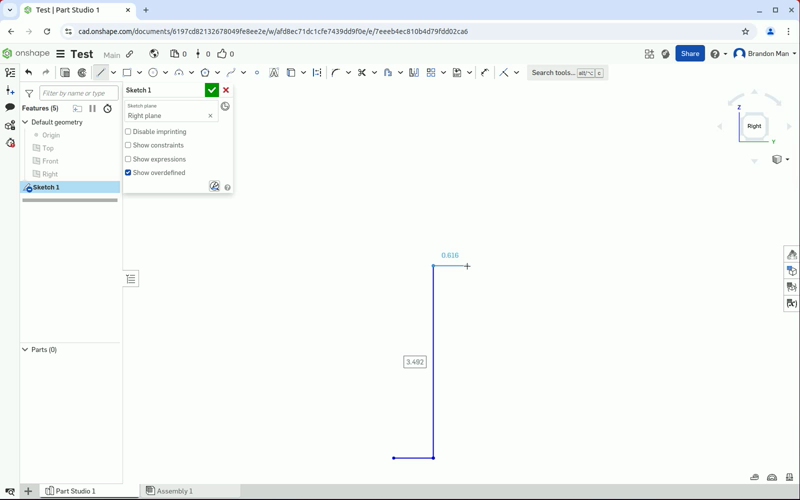
click(467, 265)
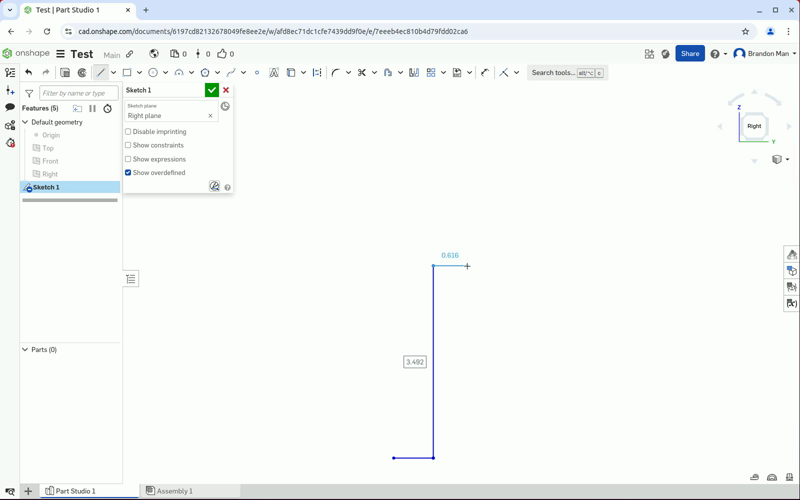
scroll(-6)
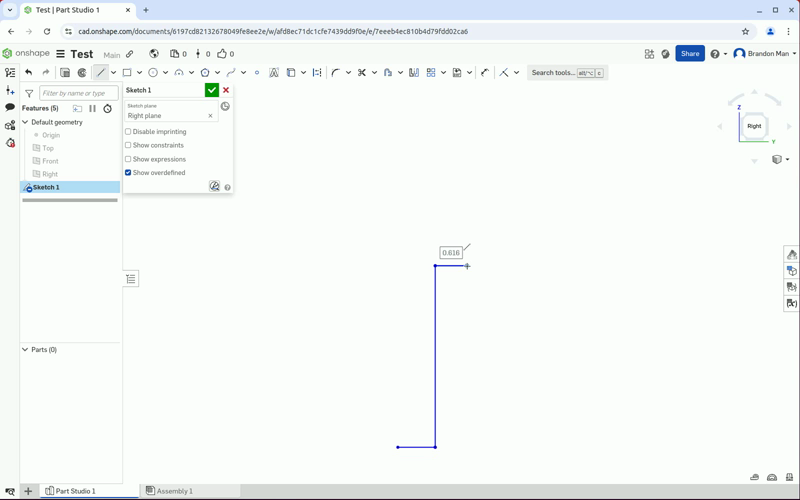
scroll(-6)
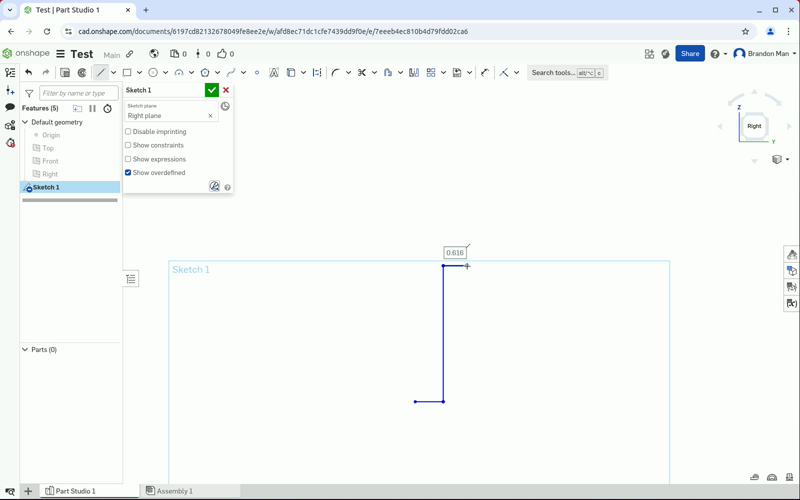
scroll(-6)
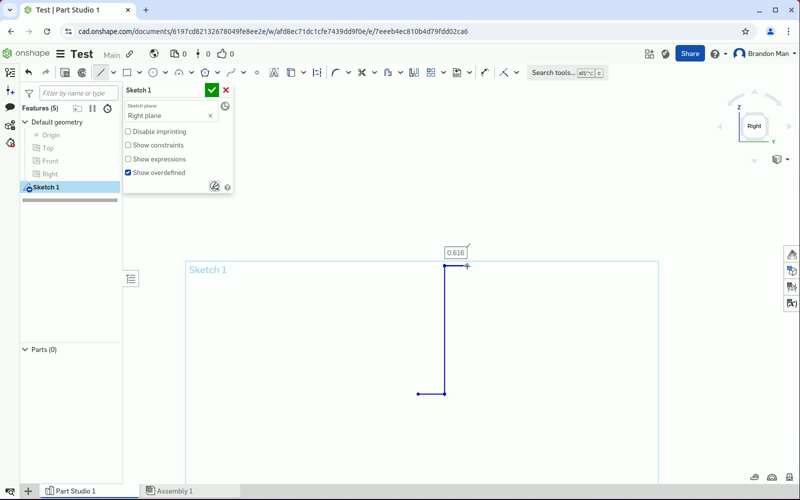
scroll(-6)
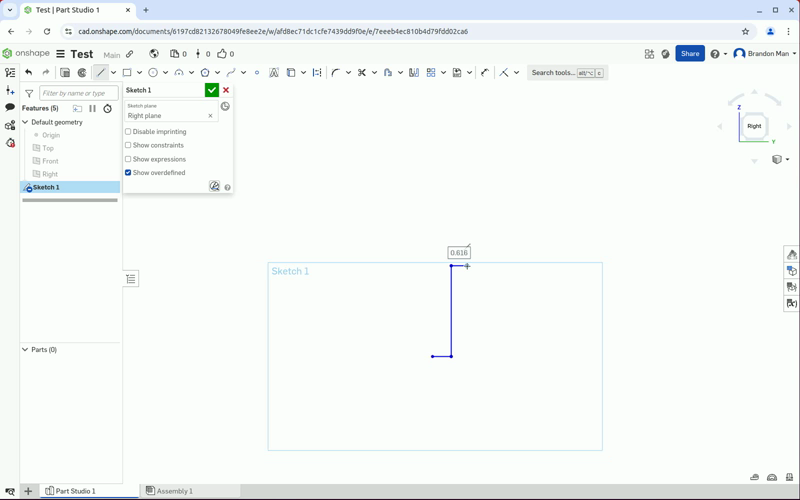
scroll(-6)
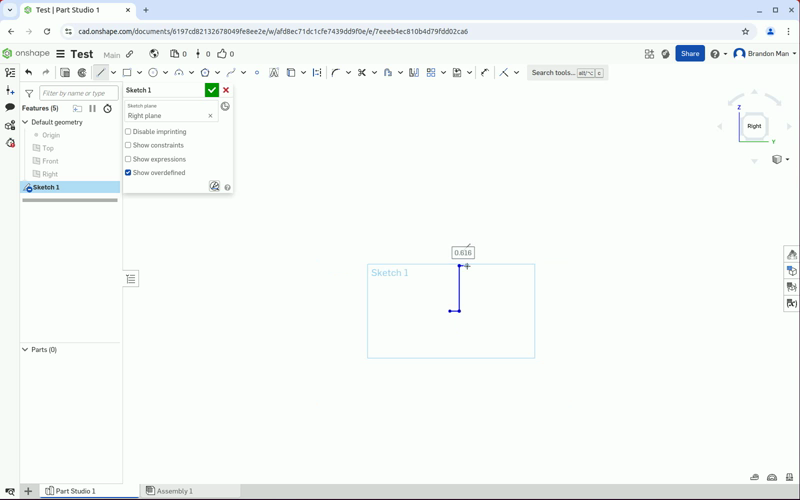
scroll(-6)
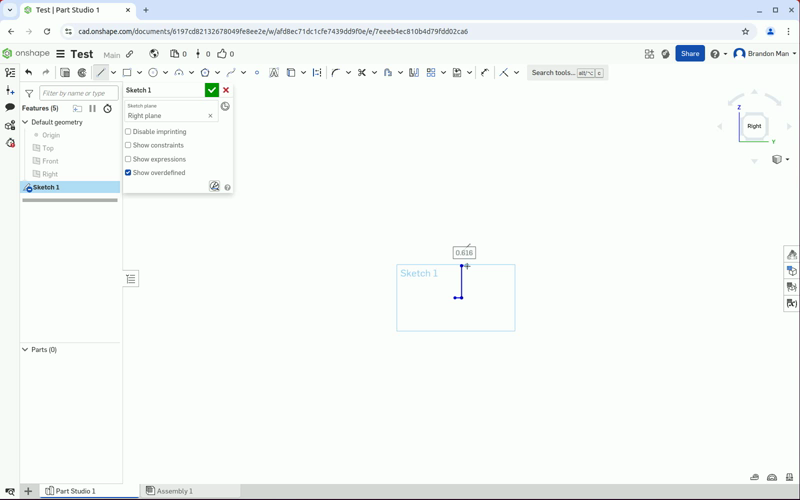
scroll(-6)
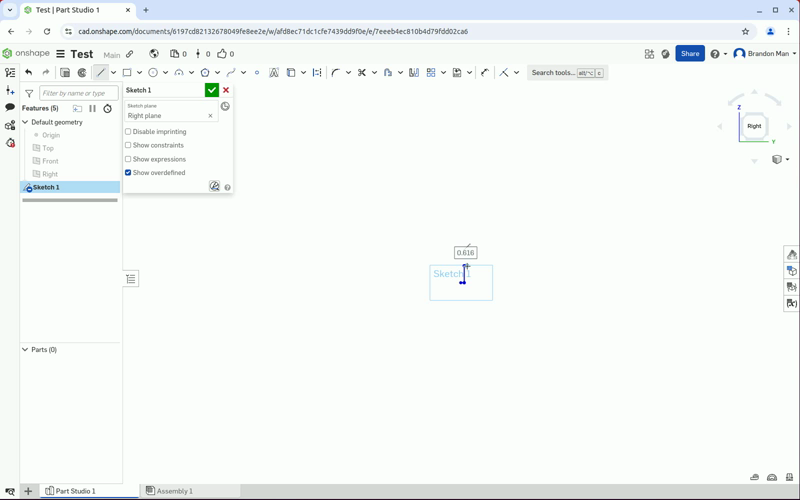
key_up(shift)
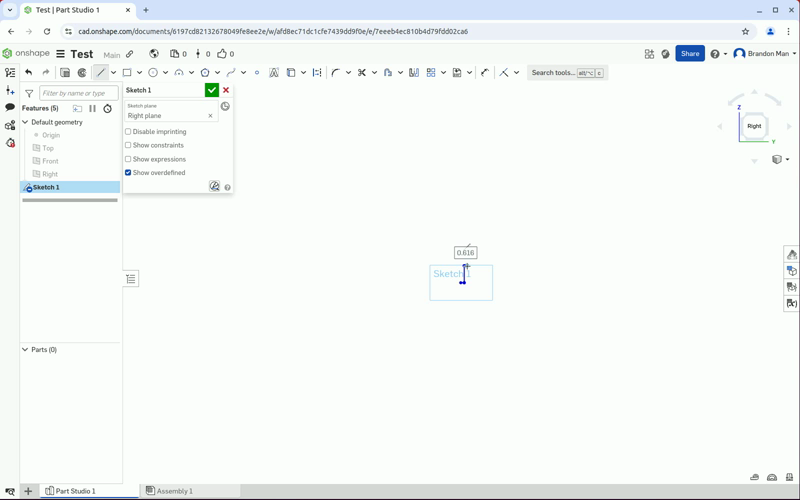
key_down(shift)
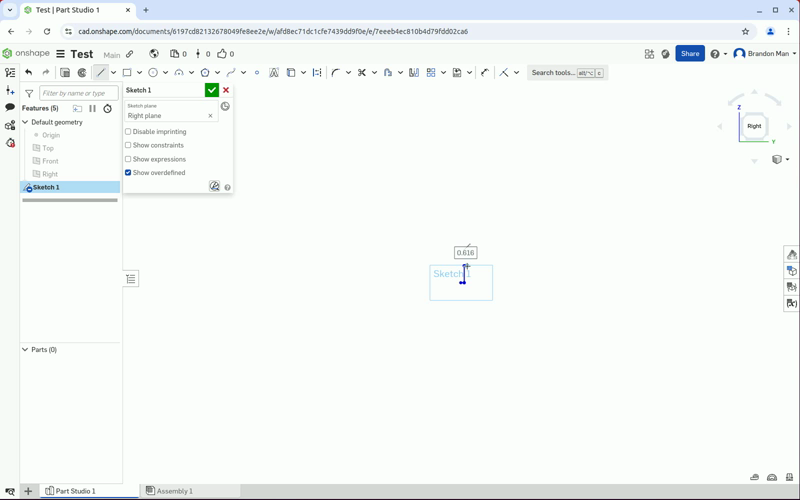
mouse_move(497, 265)
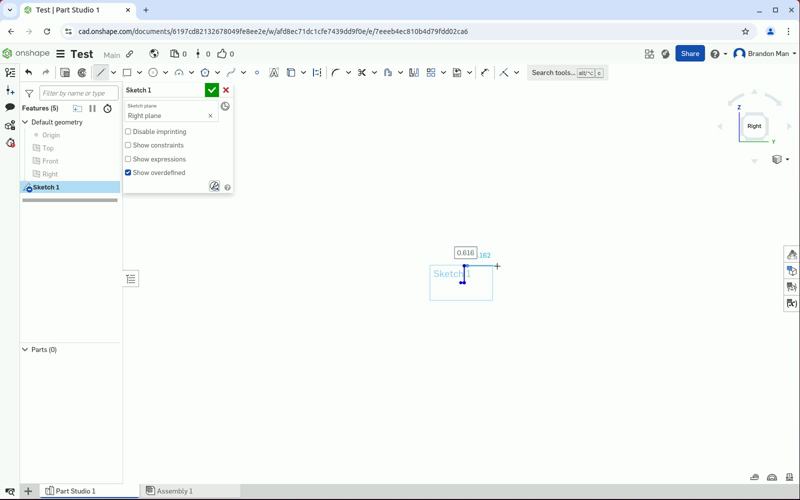
mouse_move(467, 282)
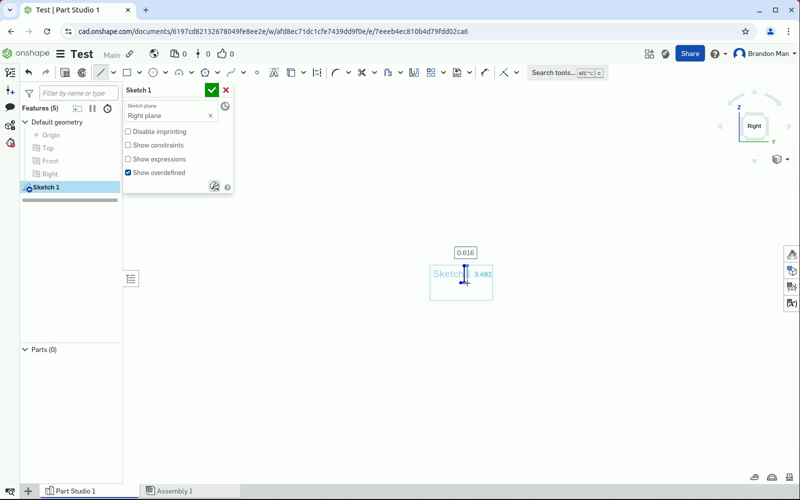
scroll(6)
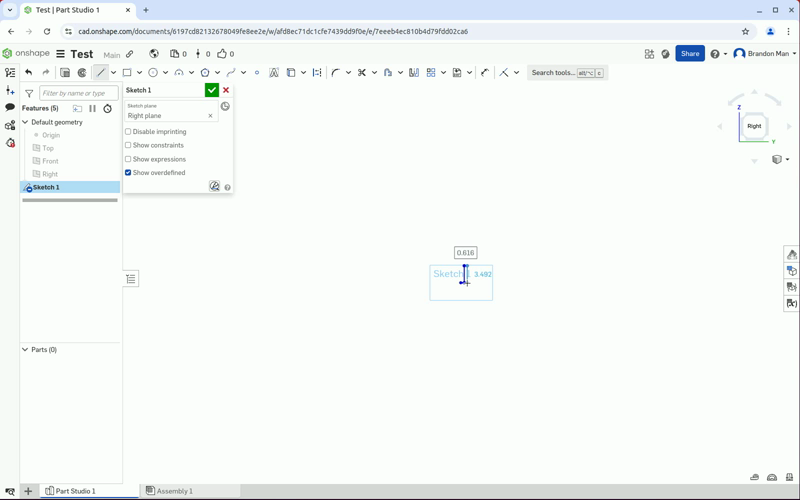
scroll(6)
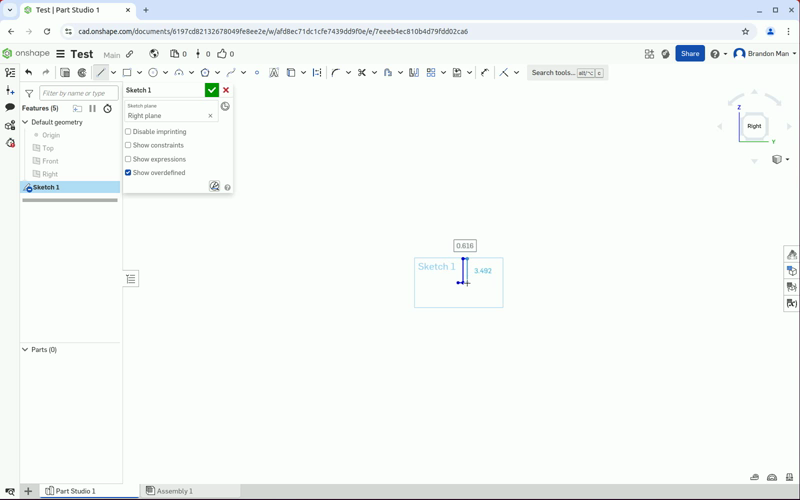
scroll(6)
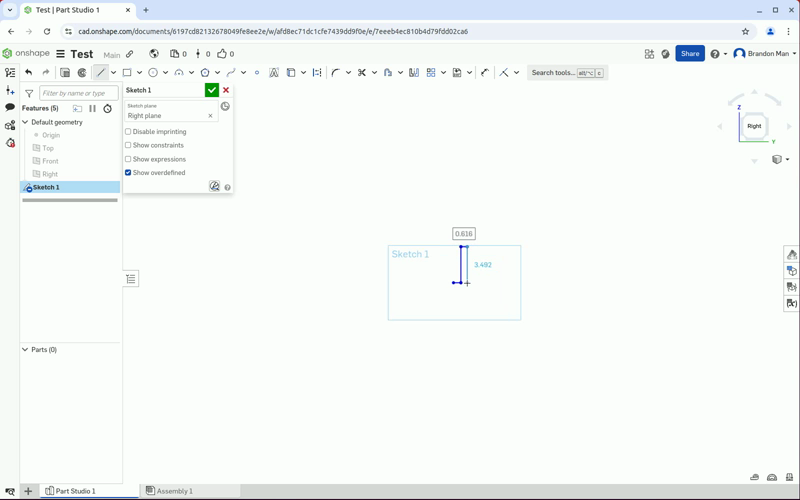
scroll(6)
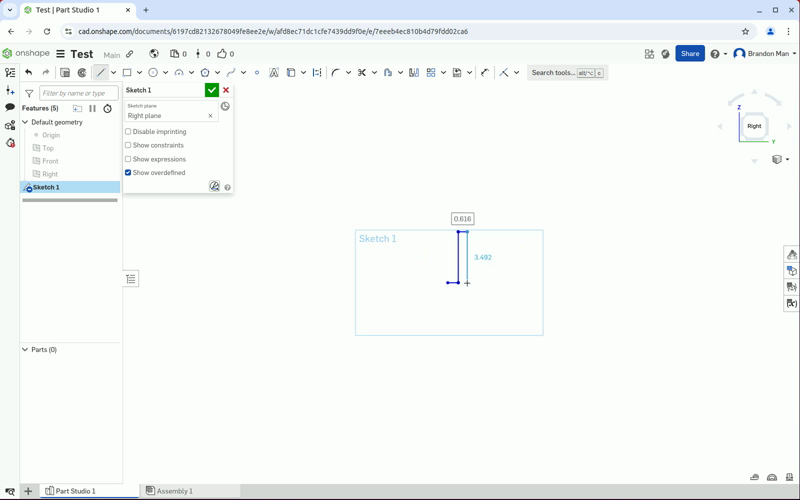
scroll(6)
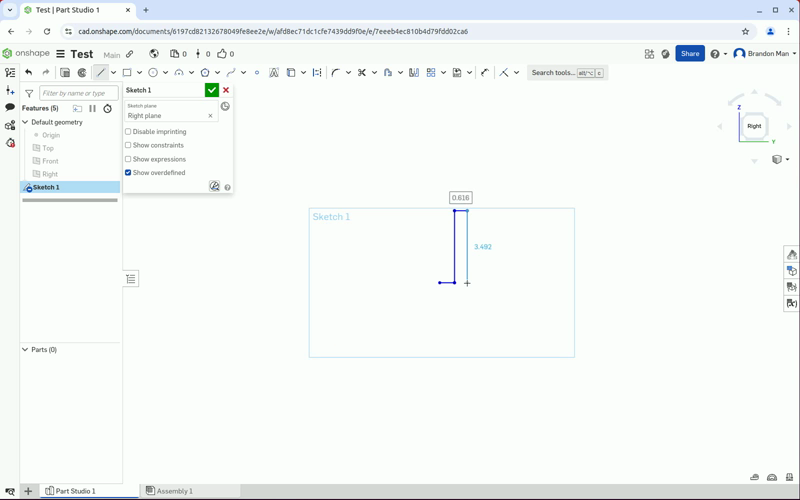
scroll(6)
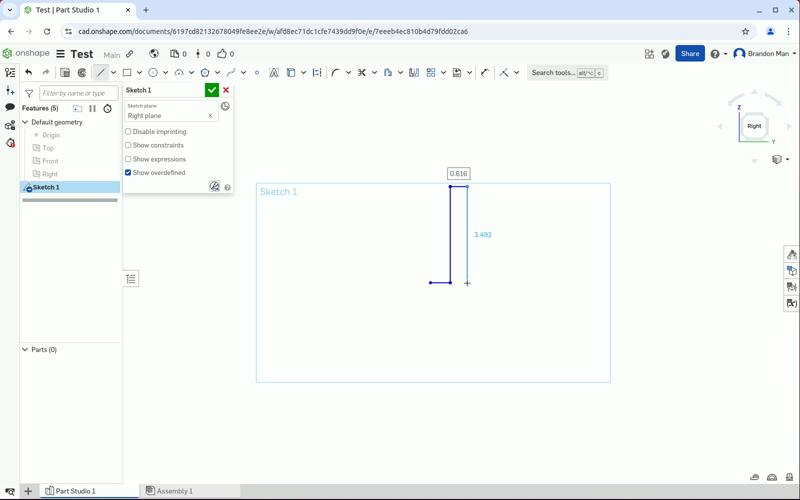
scroll(6)
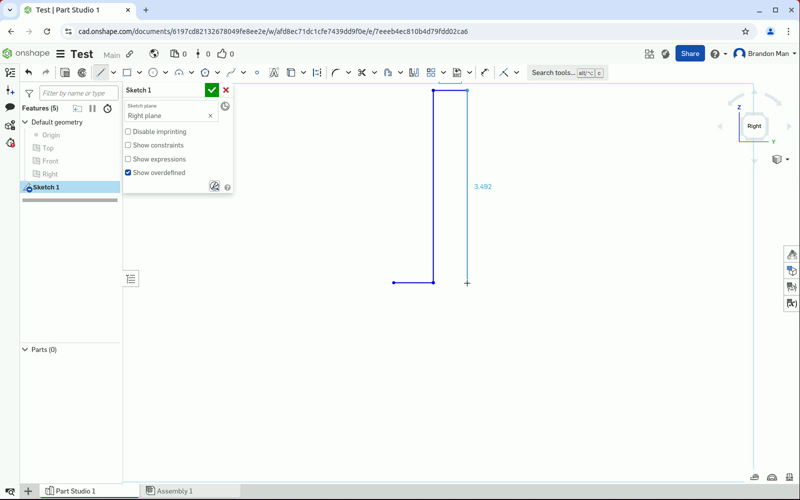
click(467, 282)
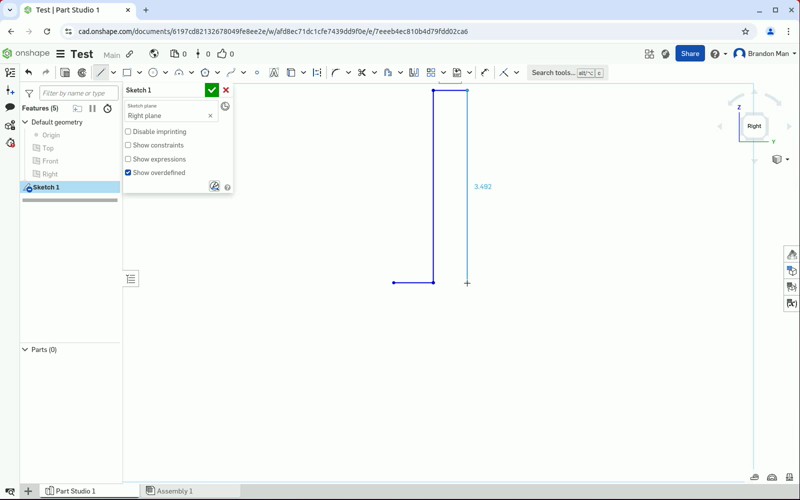
scroll(-6)
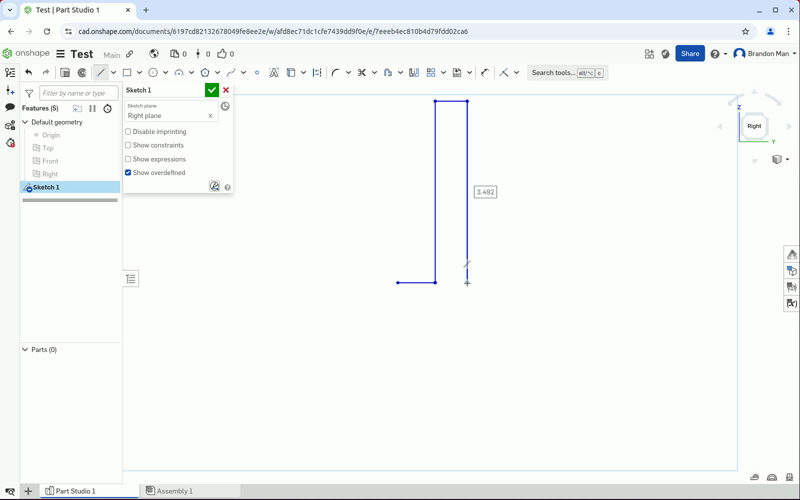
scroll(-6)
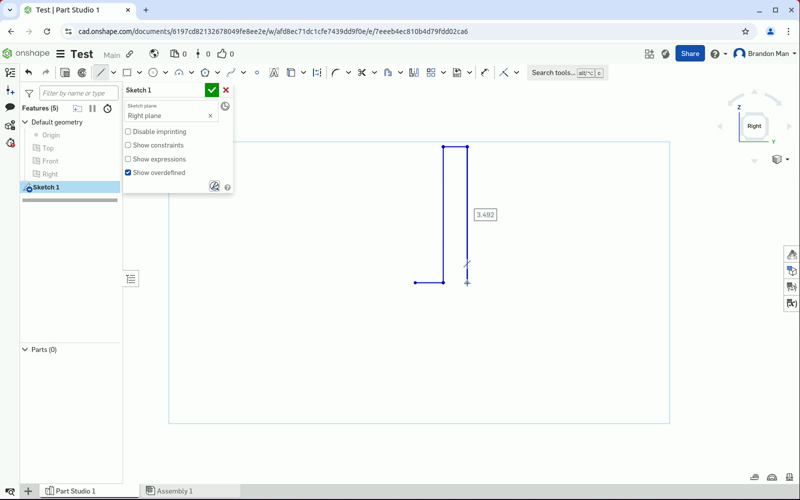
scroll(-6)
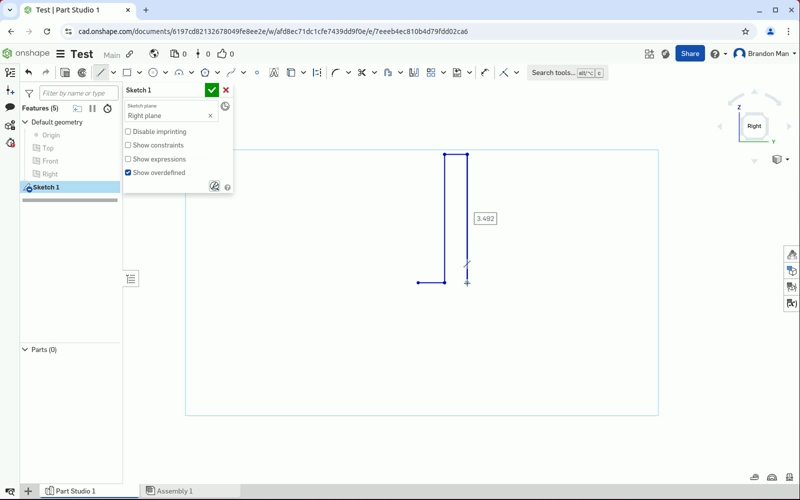
scroll(-6)
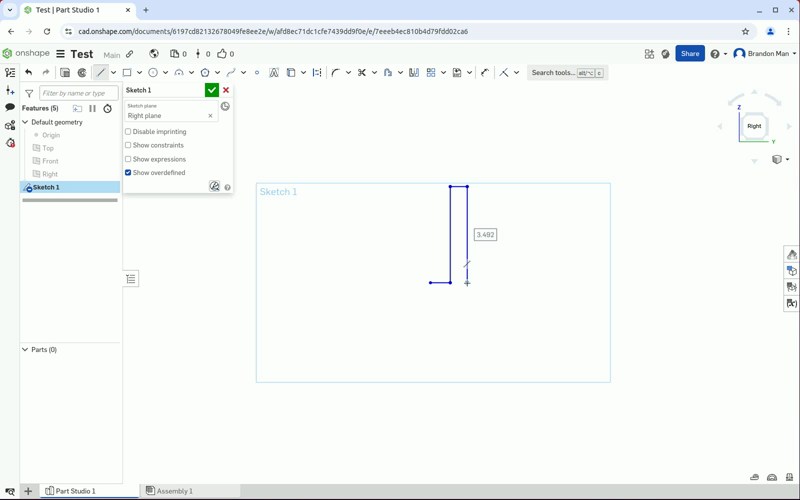
scroll(-6)
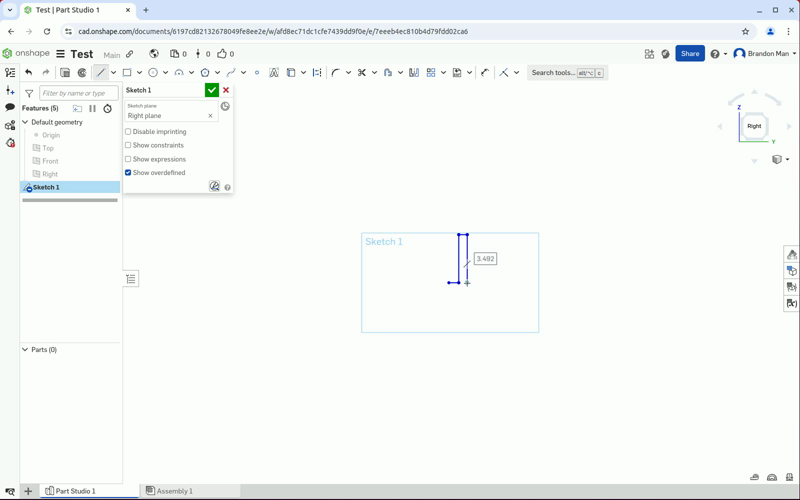
scroll(-6)
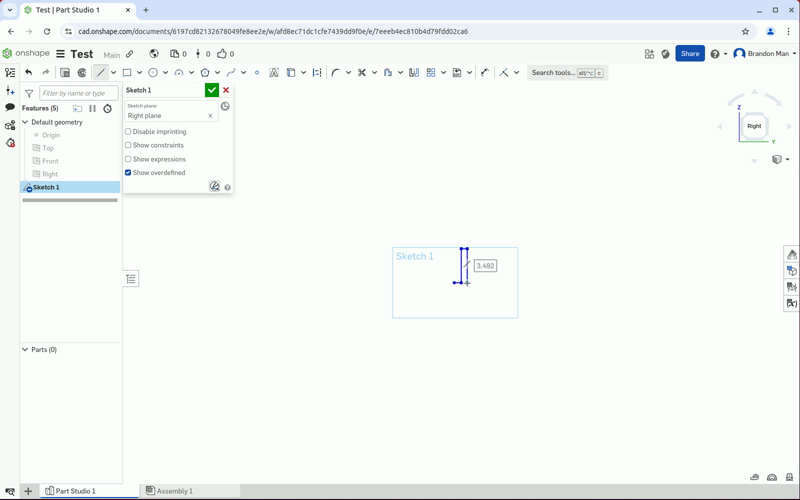
scroll(-6)
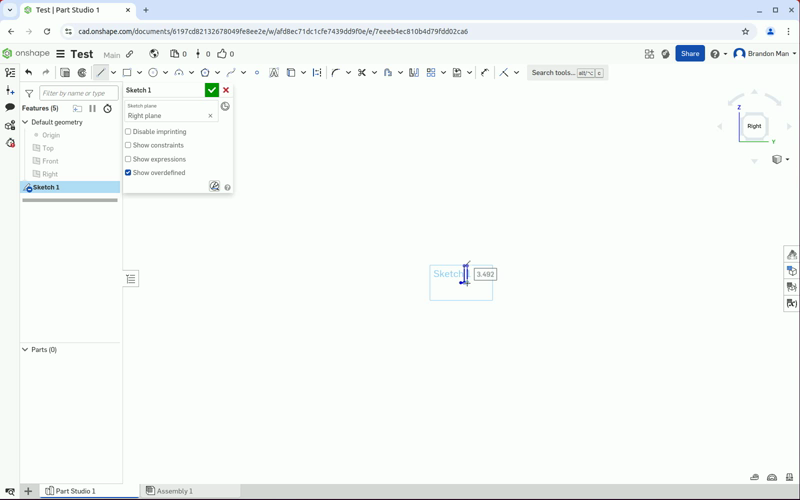
key_up(shift)
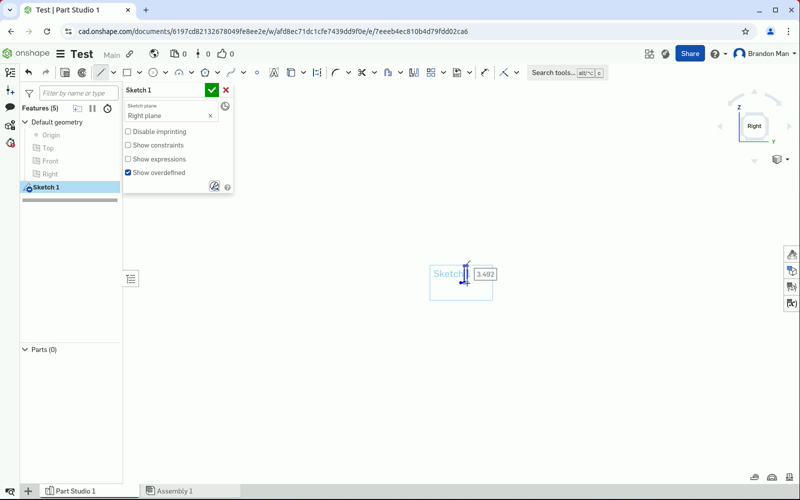
key_down(shift)
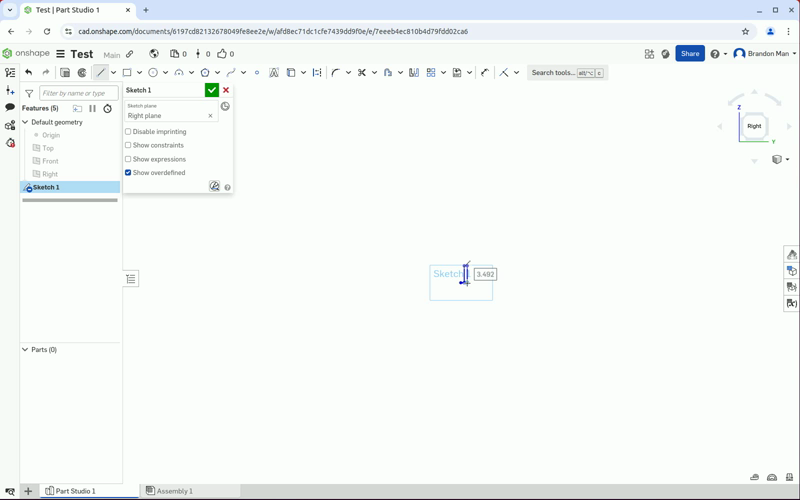
mouse_move(497, 282)
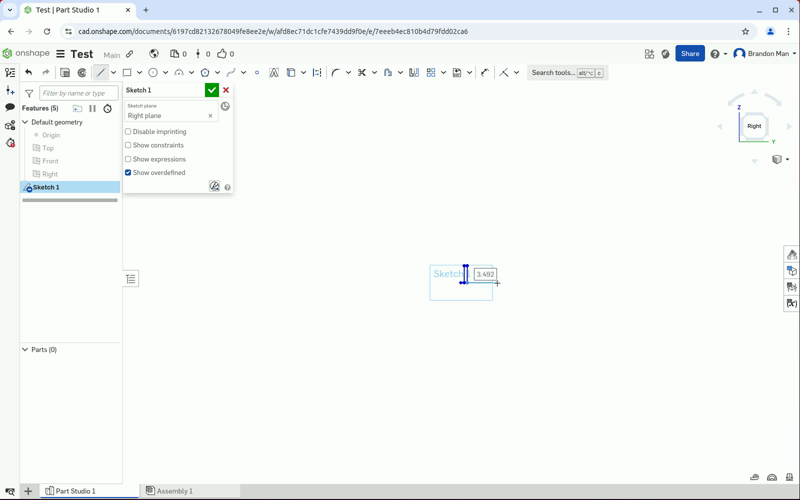
mouse_move(474, 282)
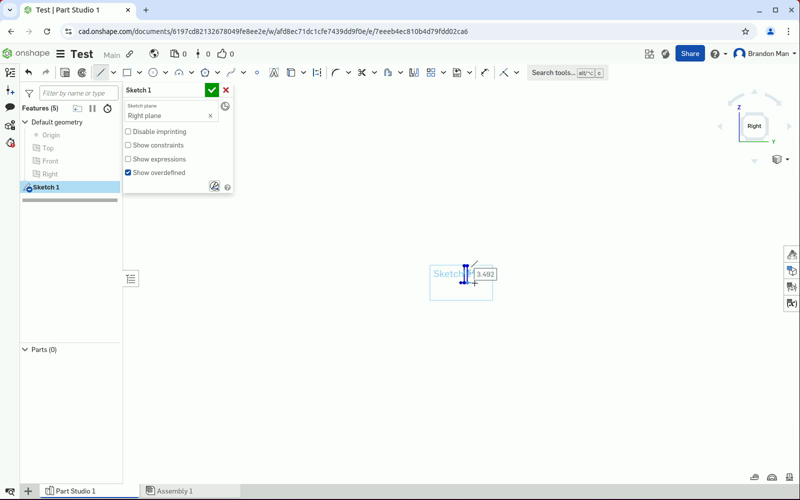
click(474, 282)
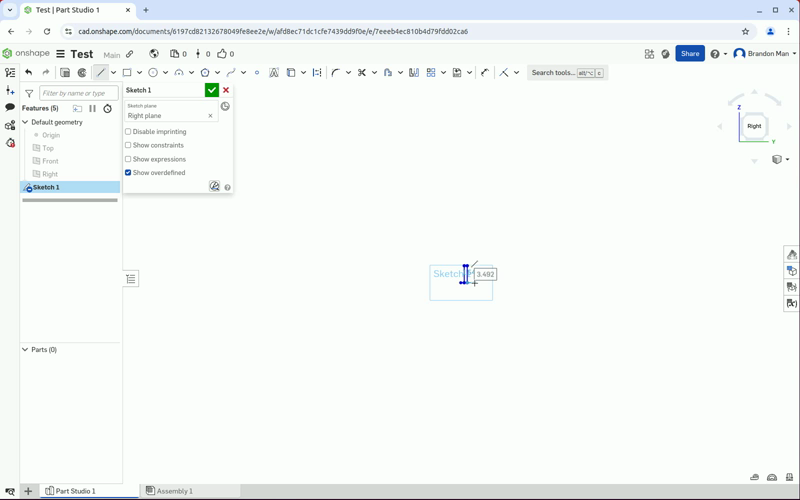
key_up(shift)
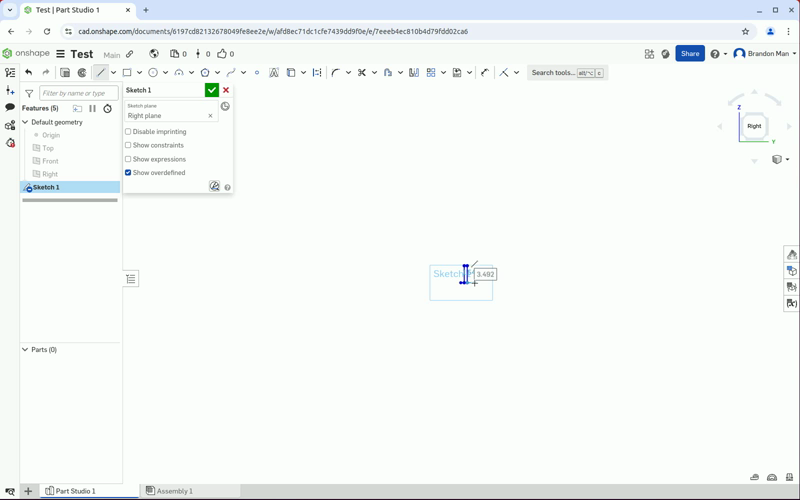
key_down(shift)
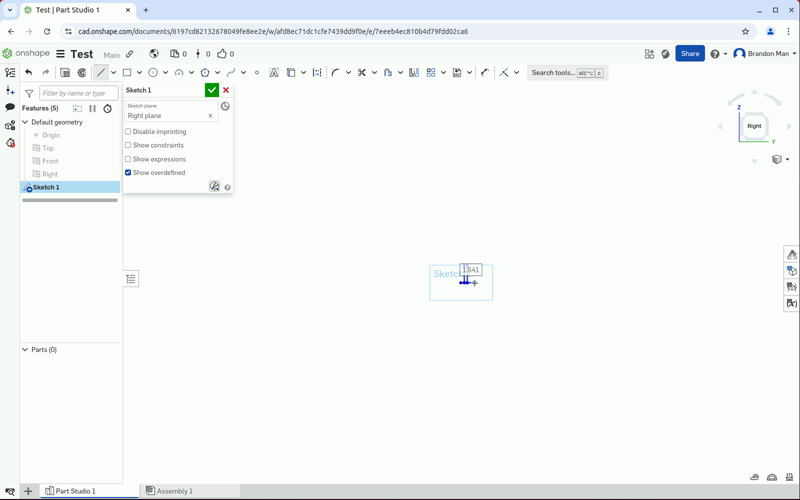
mouse_move(527, 200)
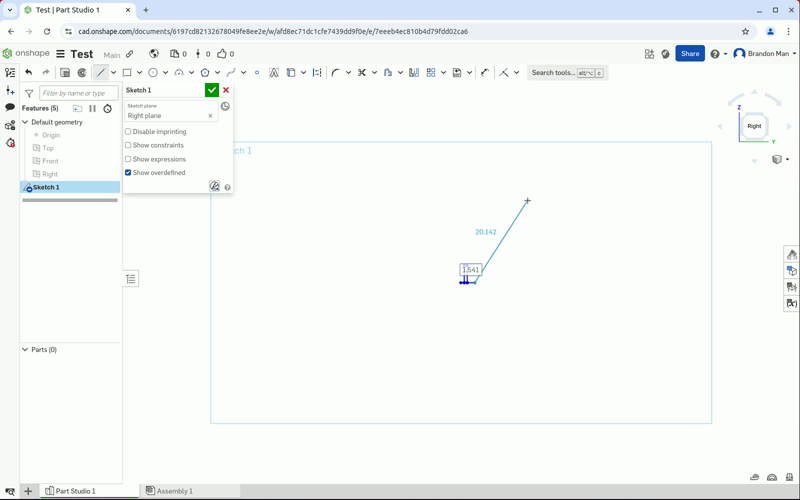
click(527, 200)
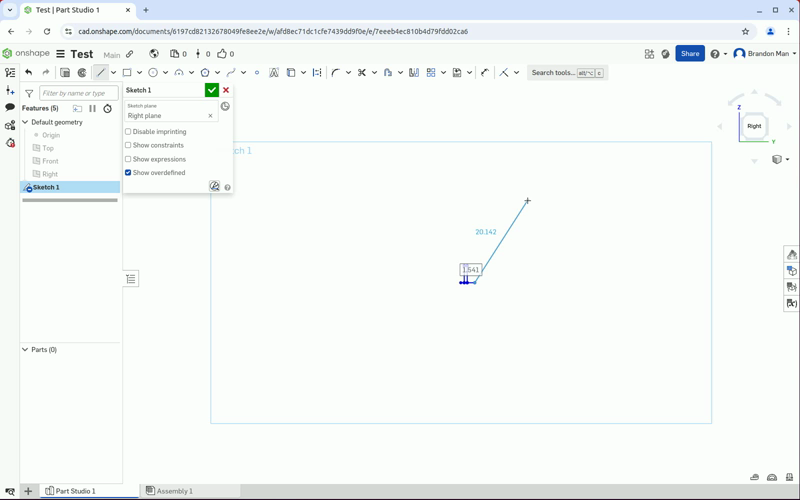
key_up(shift)
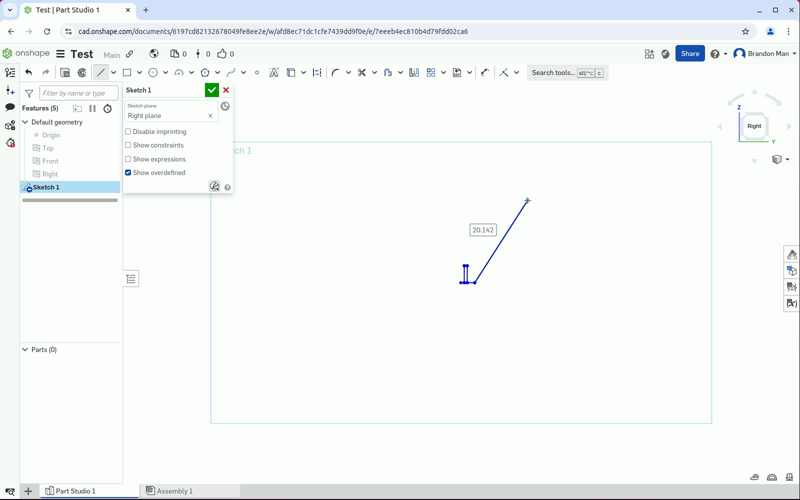
key(esc)
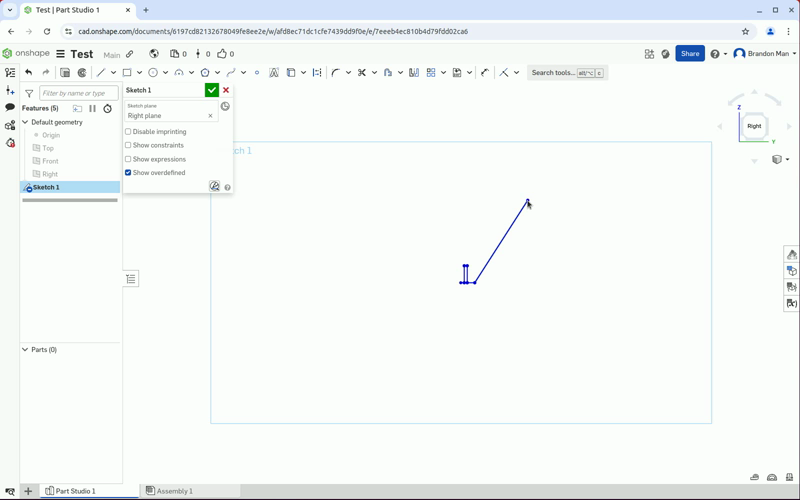
key(a)
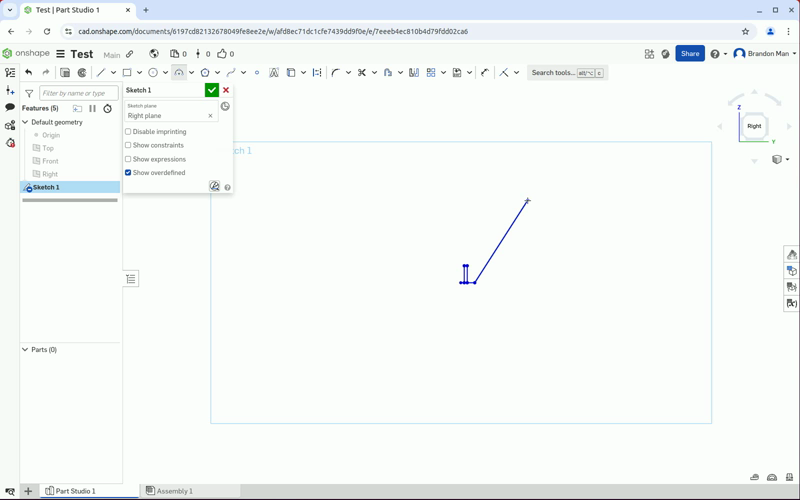
mouse_move(527, 200)
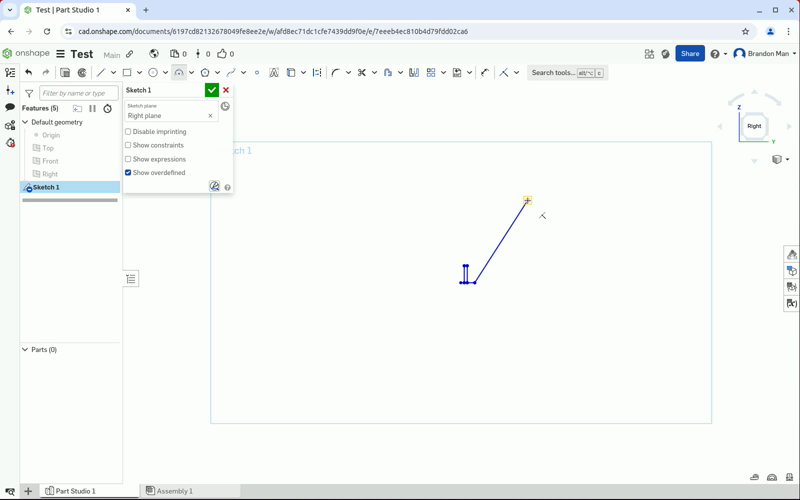
click(527, 200)
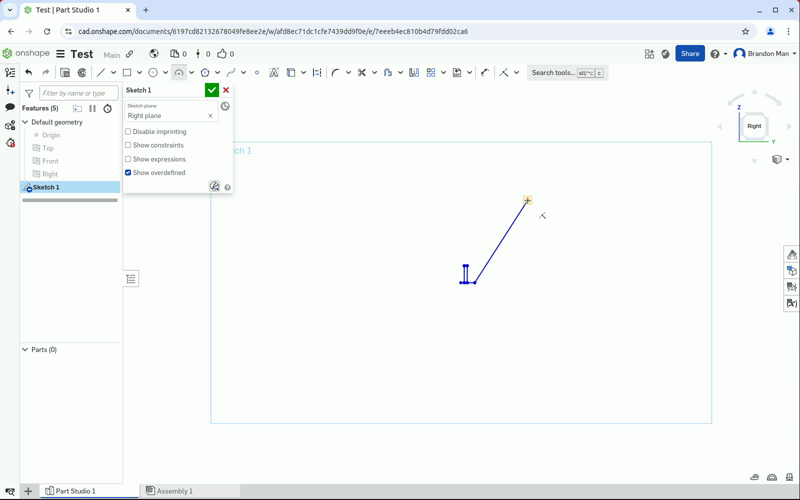
key_down(shift)
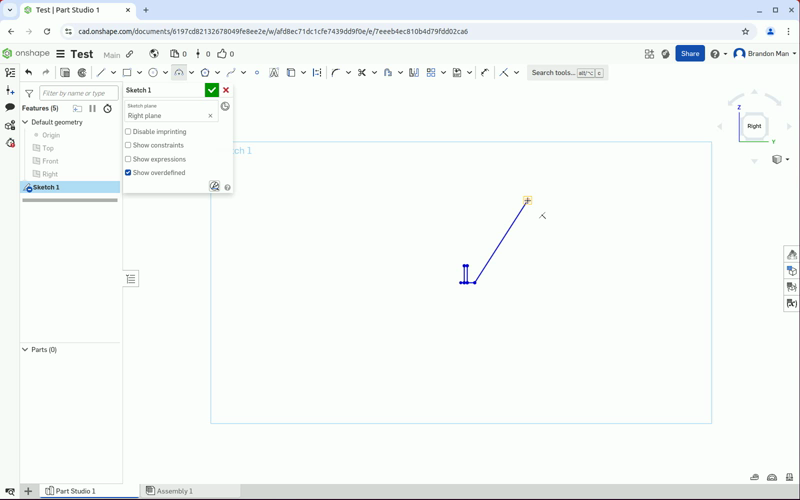
mouse_move(491, 182)
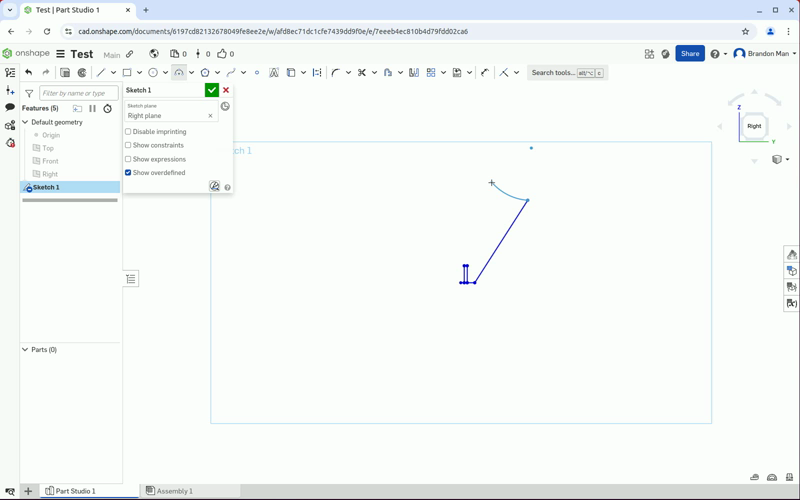
click(491, 182)
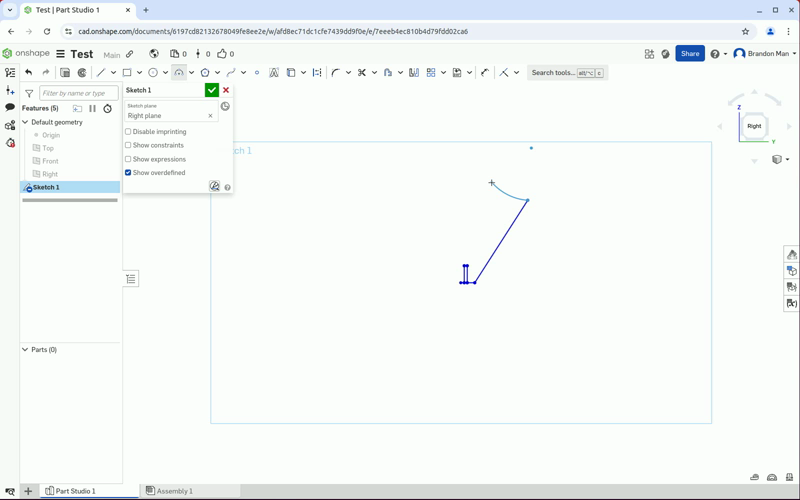
mouse_move(501, 207)
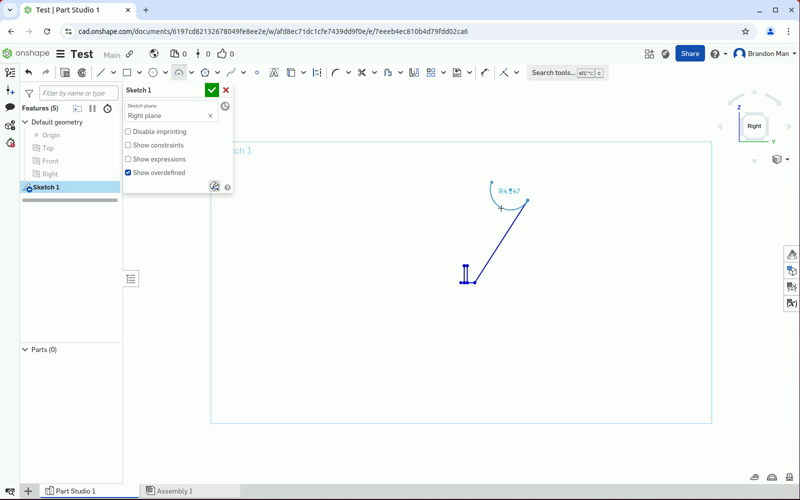
click(501, 207)
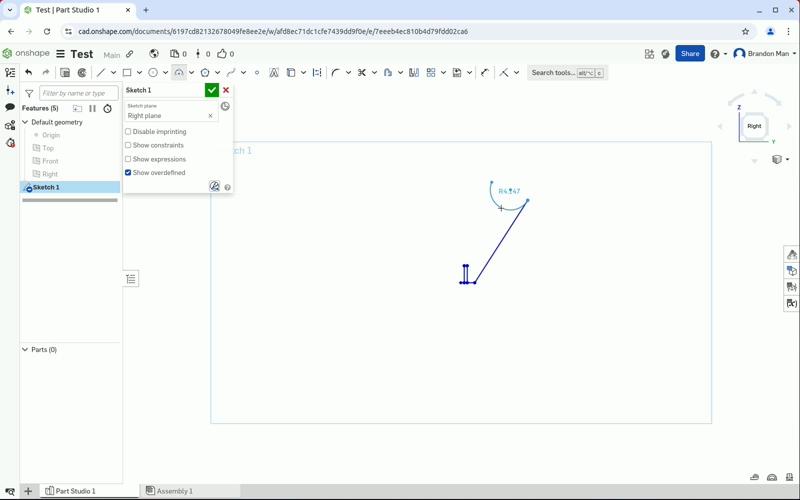
key_up(shift)
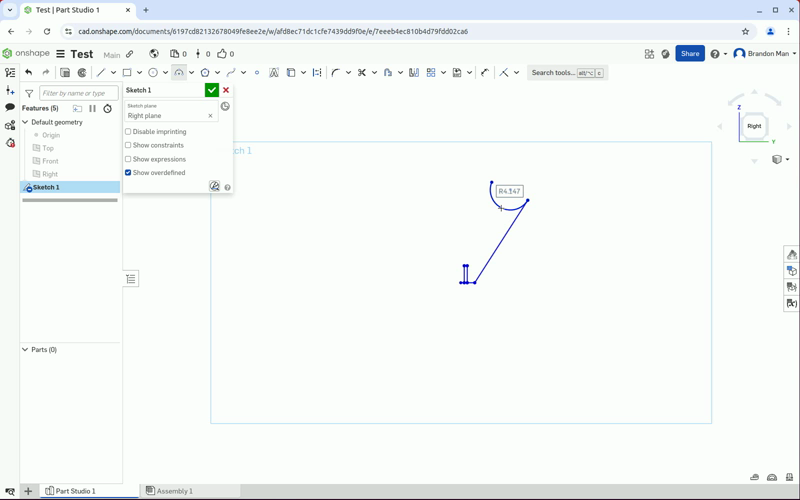
key(esc)
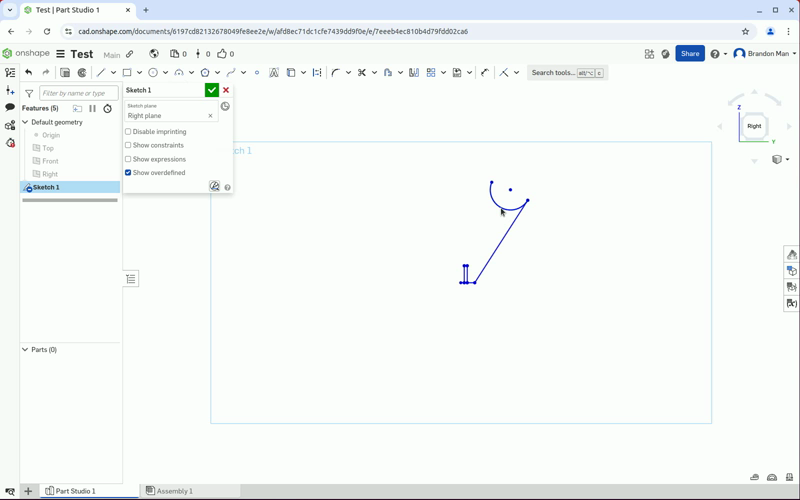
key(l)
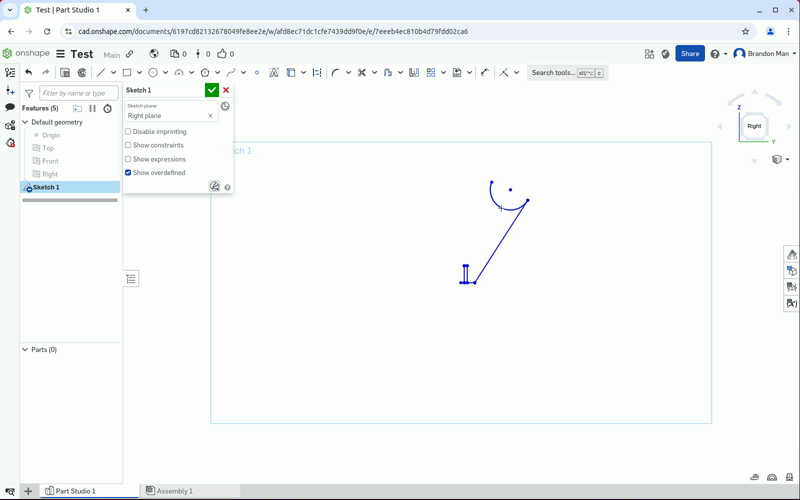
mouse_move(491, 182)
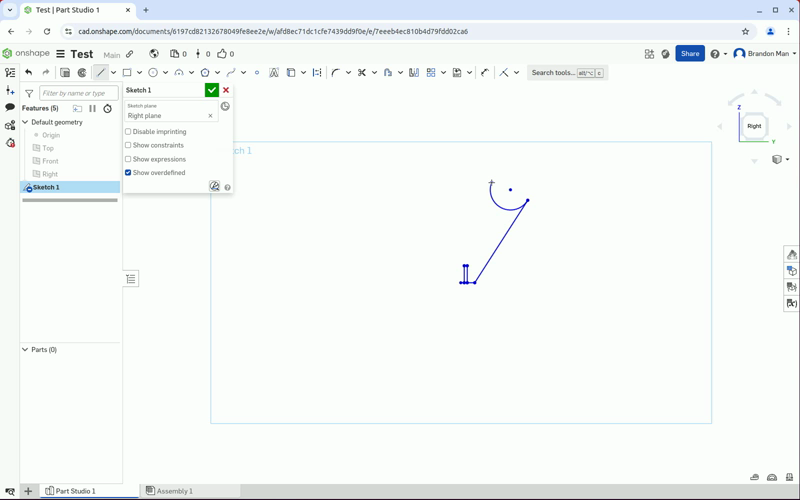
click(491, 182)
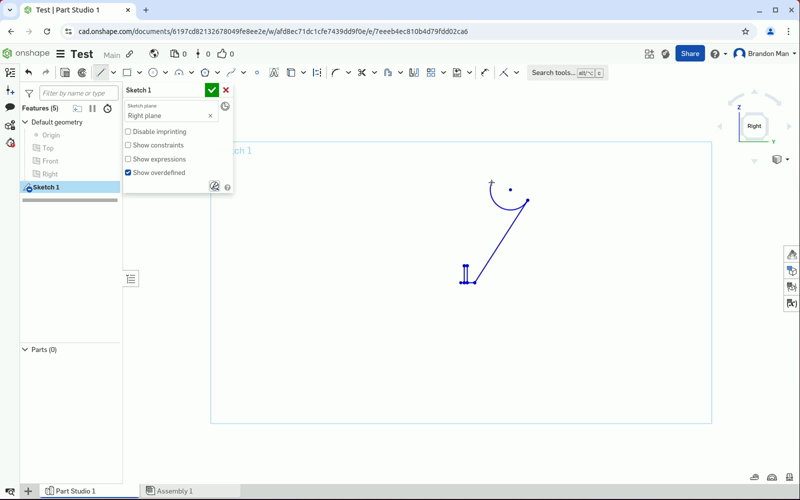
key_down(shift)
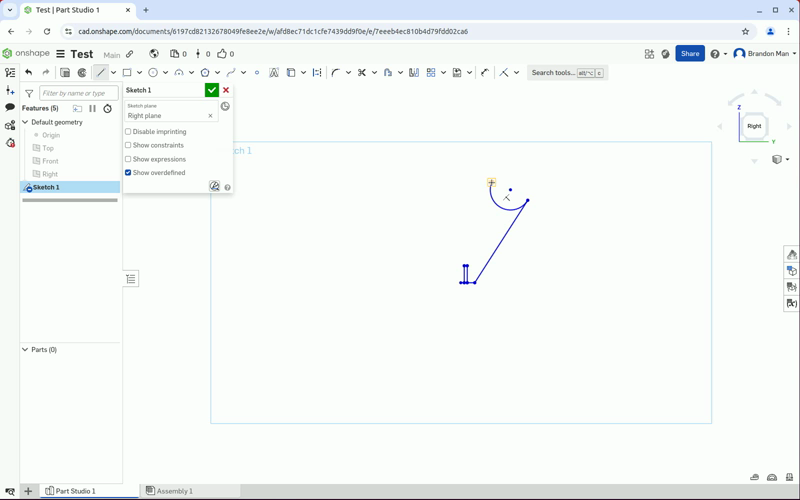
mouse_move(460, 258)
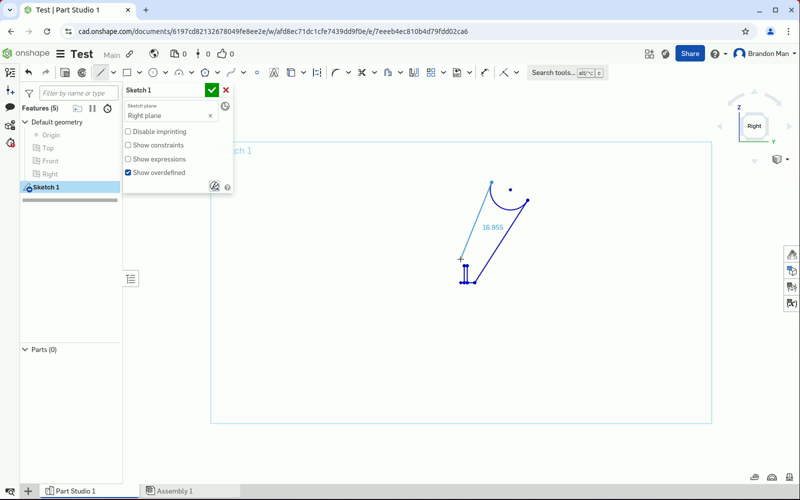
click(460, 258)
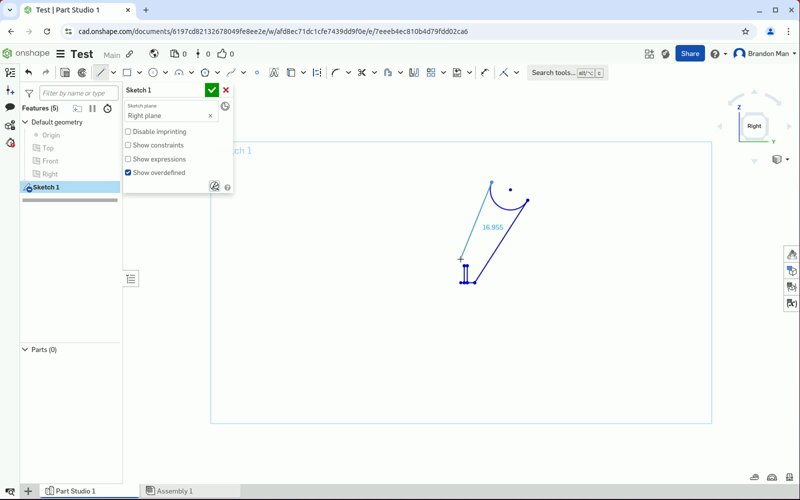
key_up(shift)
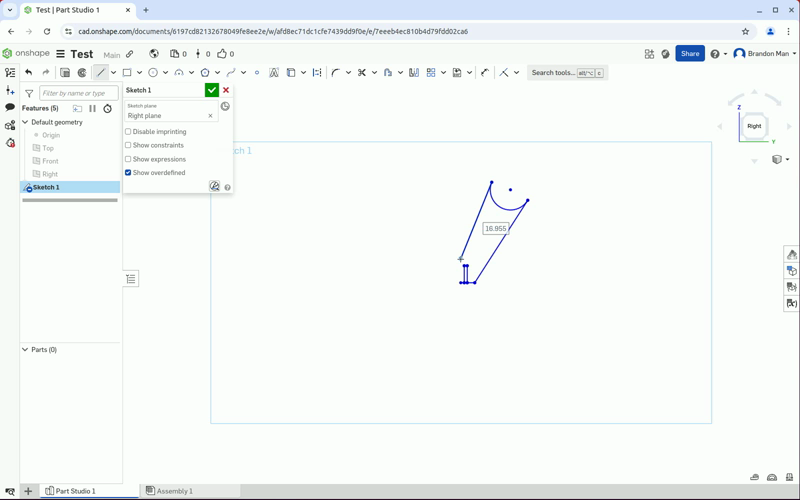
mouse_move(490, 258)
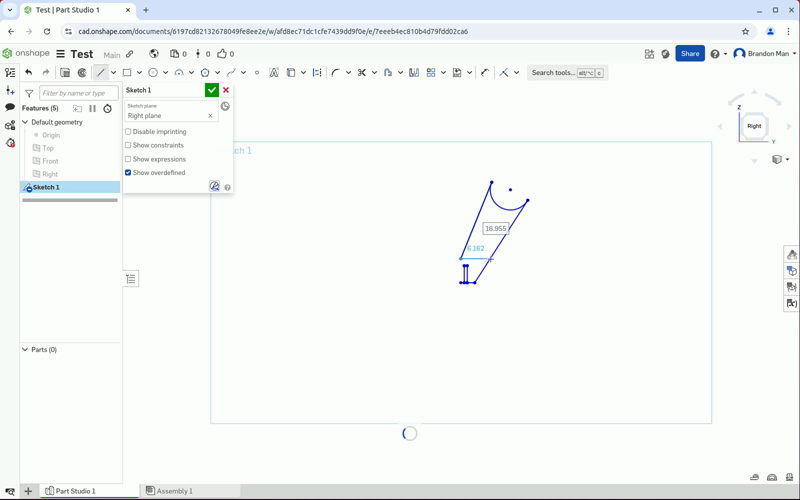
key_down(shift)
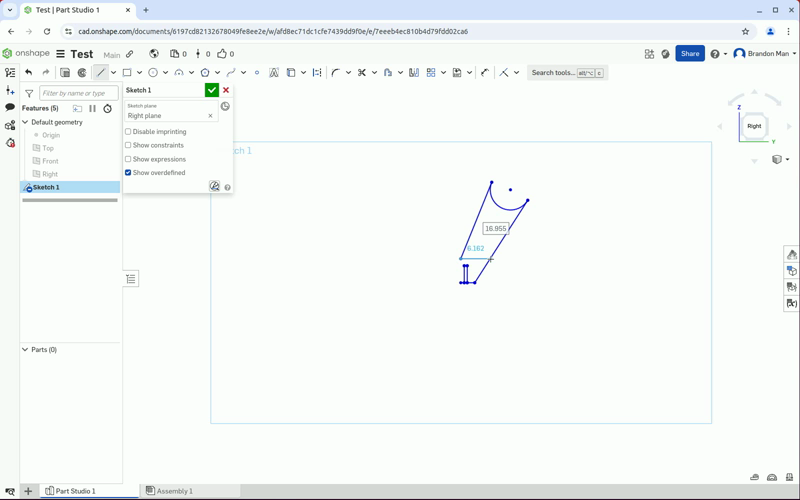
mouse_move(460, 282)
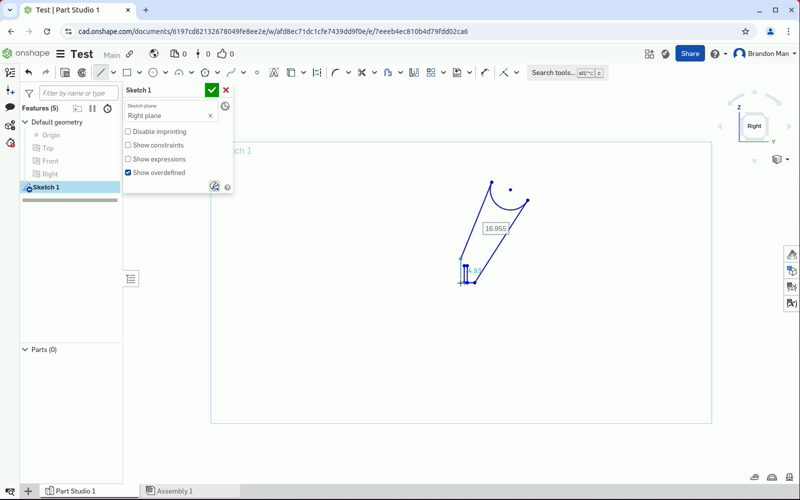
scroll(6)
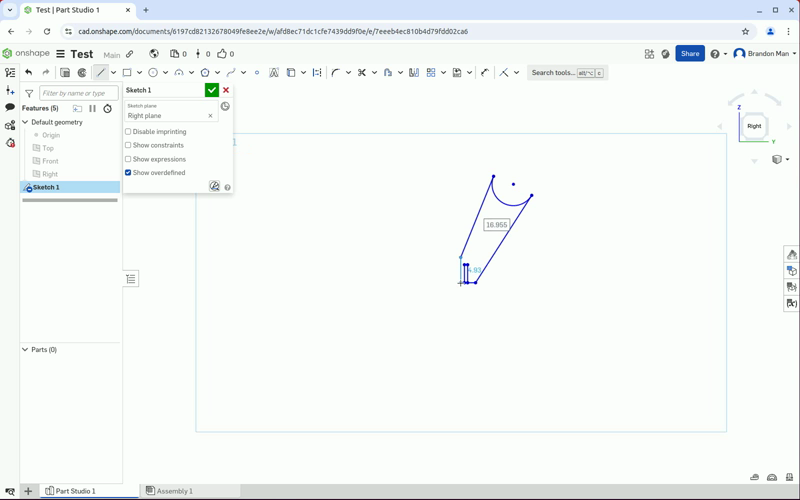
scroll(6)
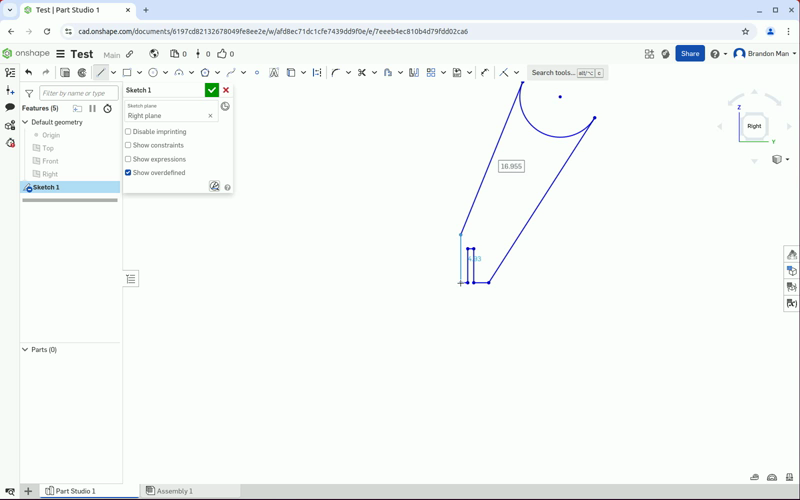
scroll(6)
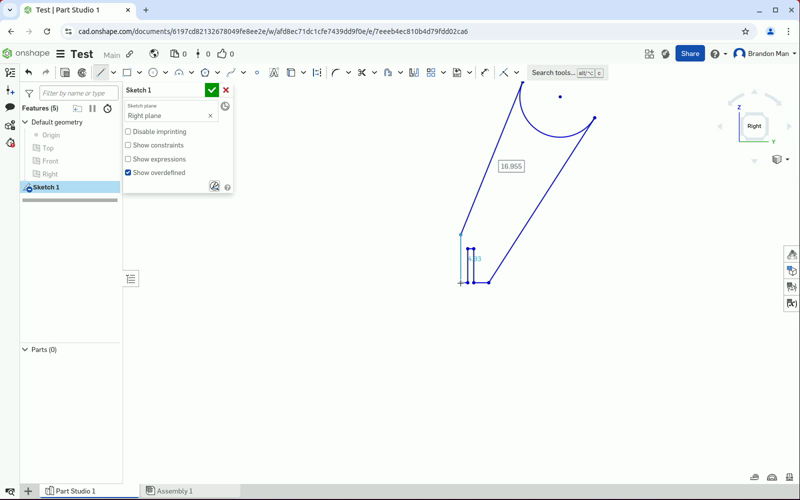
scroll(6)
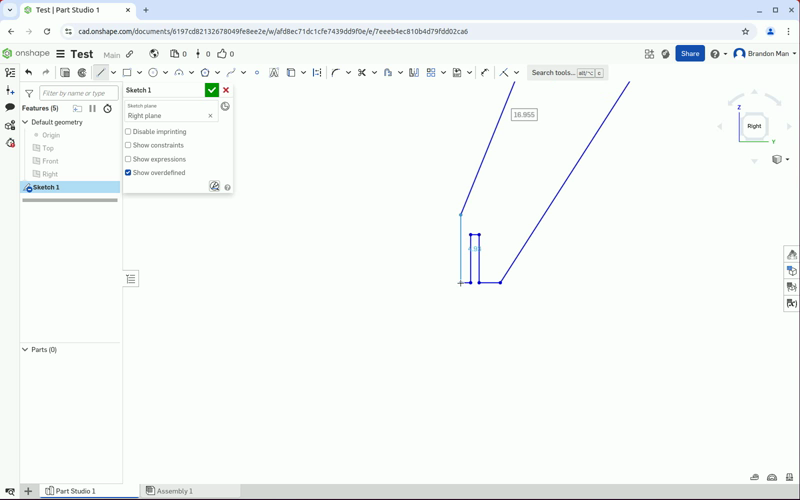
scroll(6)
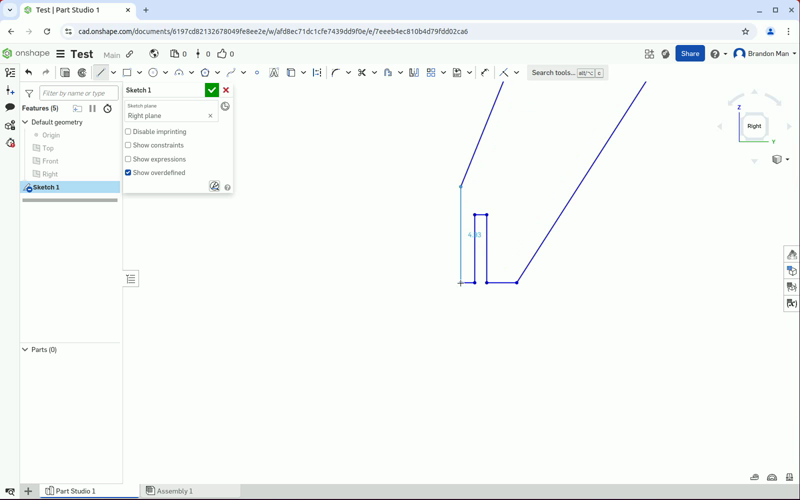
scroll(6)
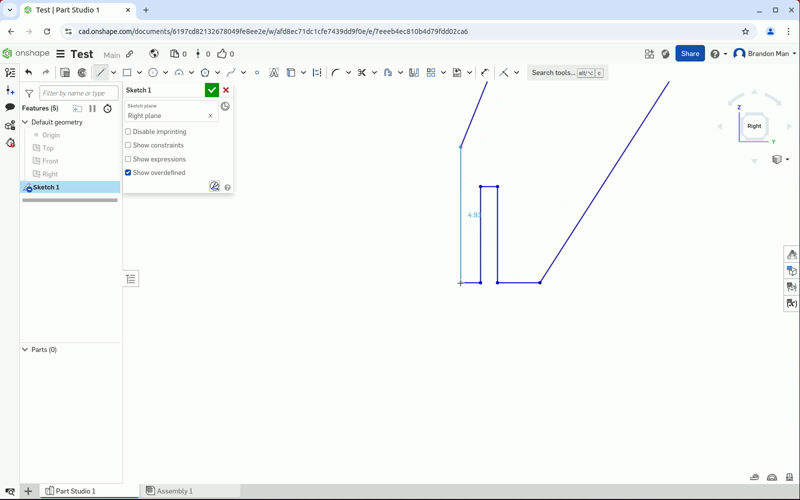
scroll(6)
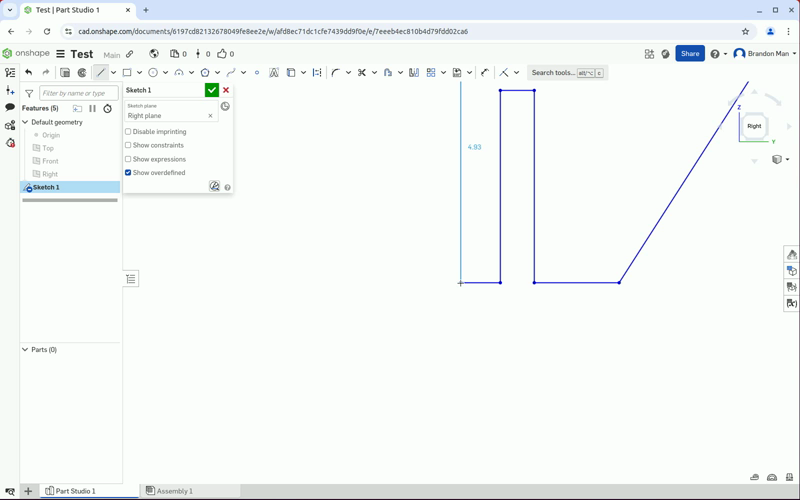
key_up(shift)
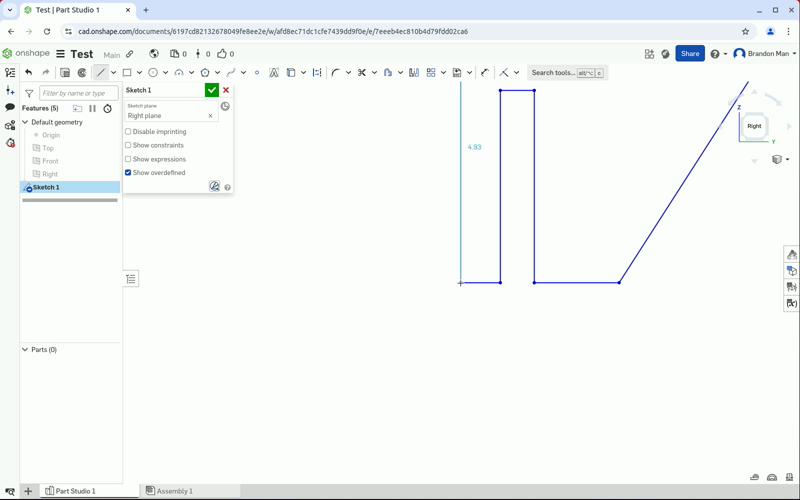
click(460, 282)
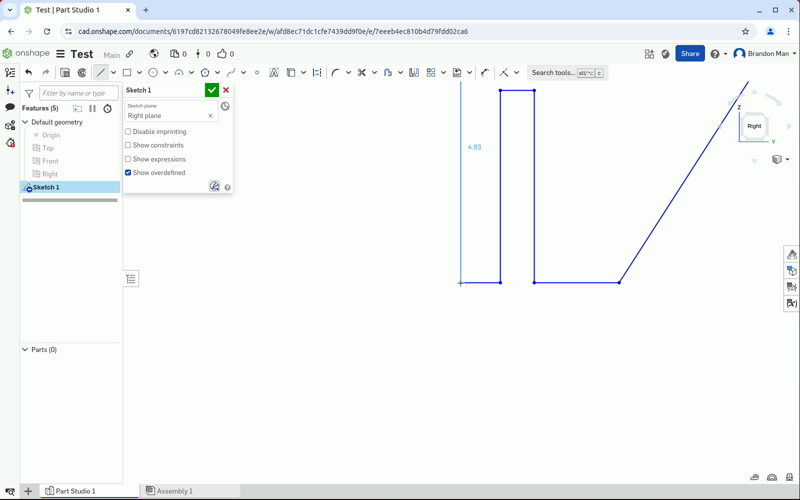
scroll(-6)
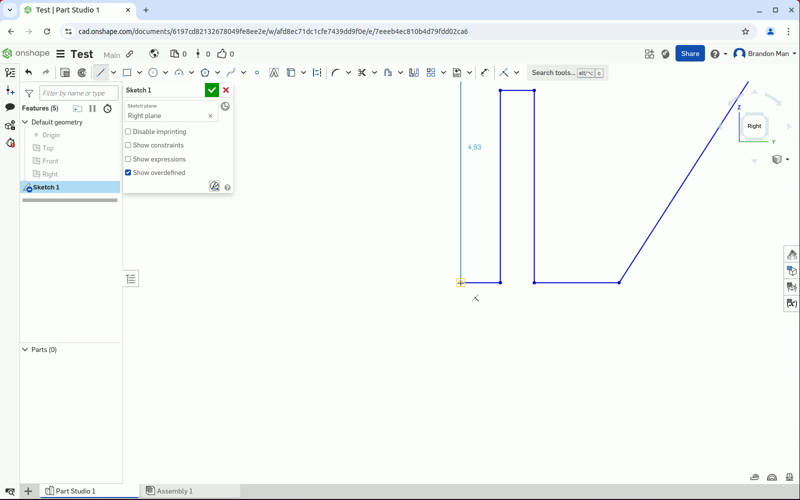
scroll(-6)
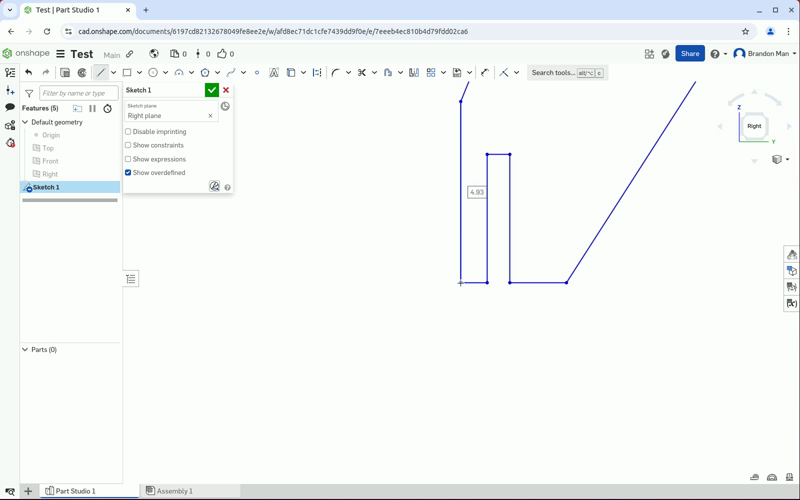
scroll(-6)
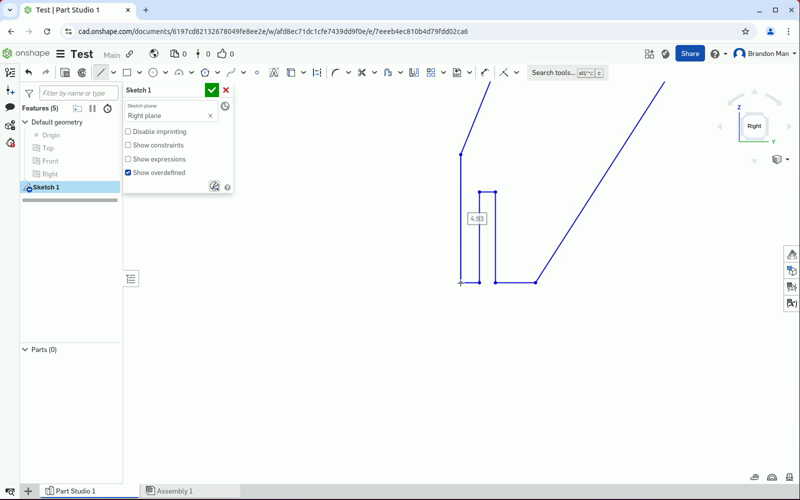
scroll(-6)
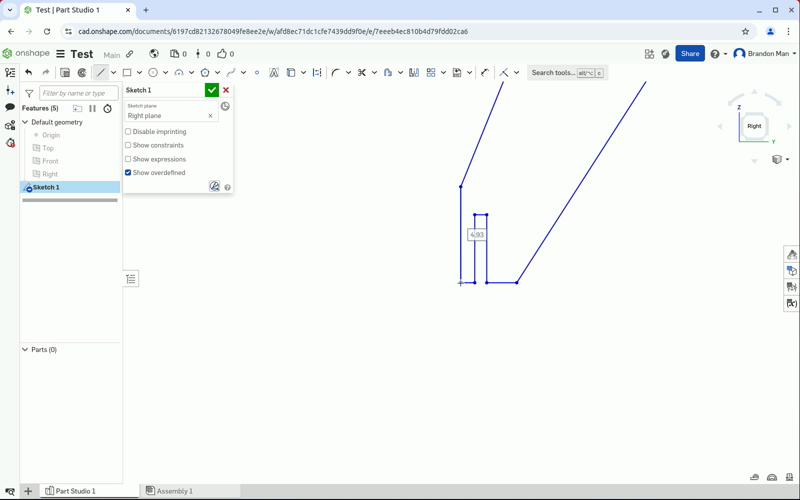
scroll(-6)
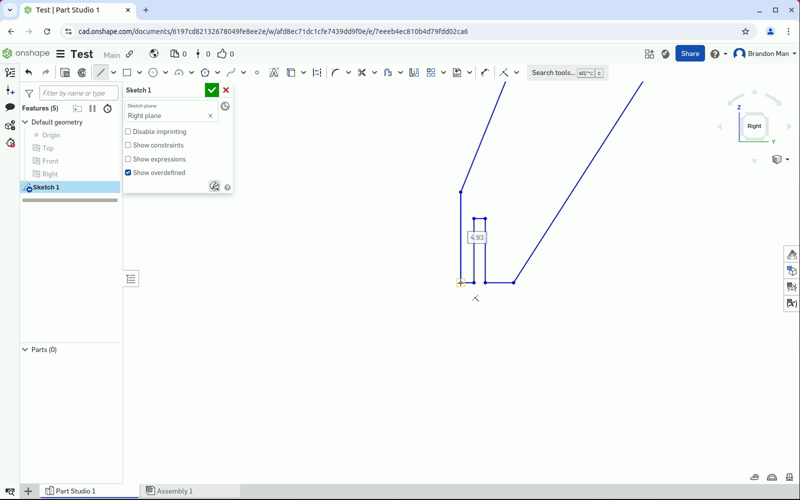
scroll(-6)
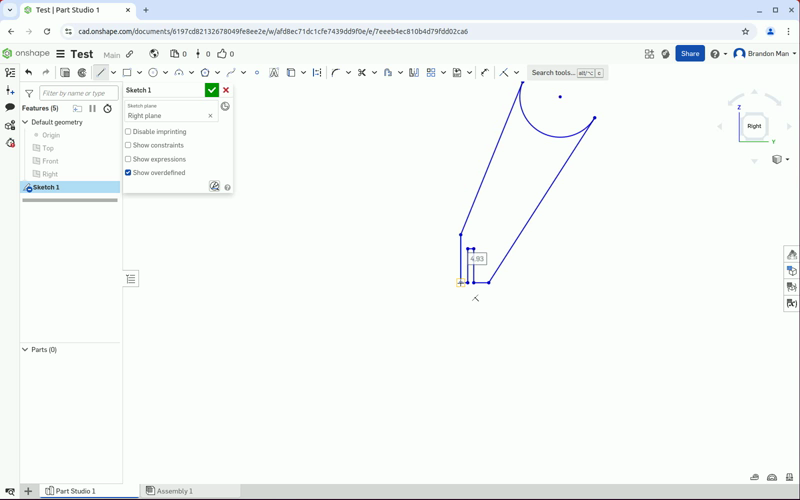
scroll(-6)
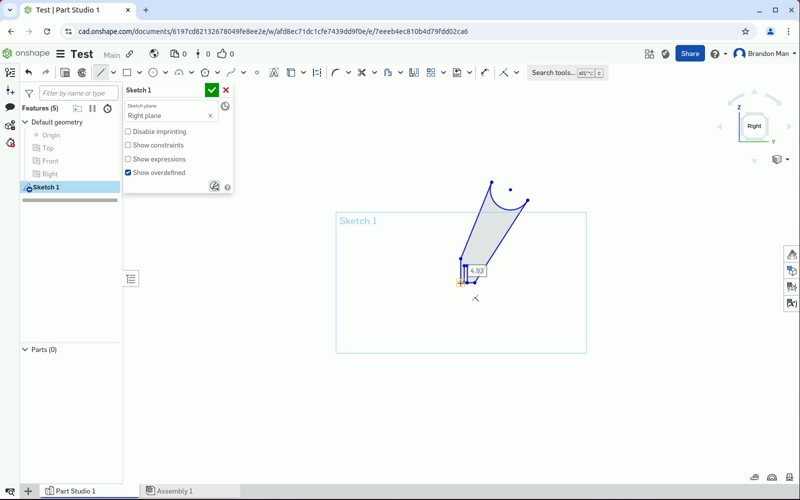
key(esc)
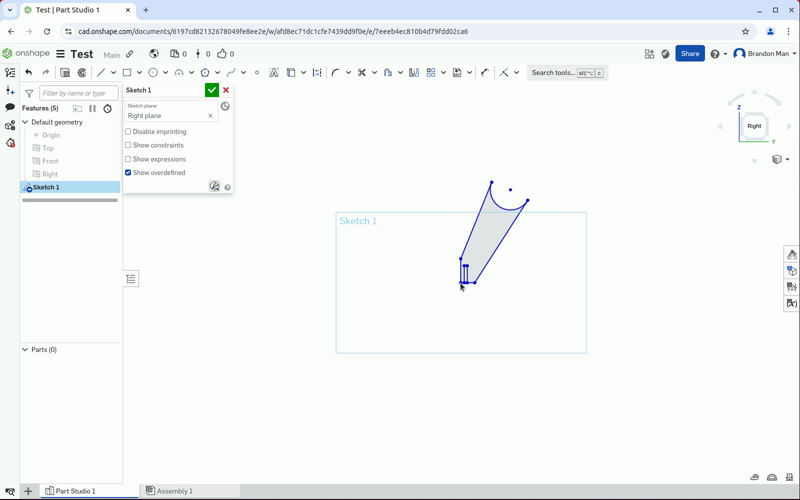
mouse_move(481, 254)
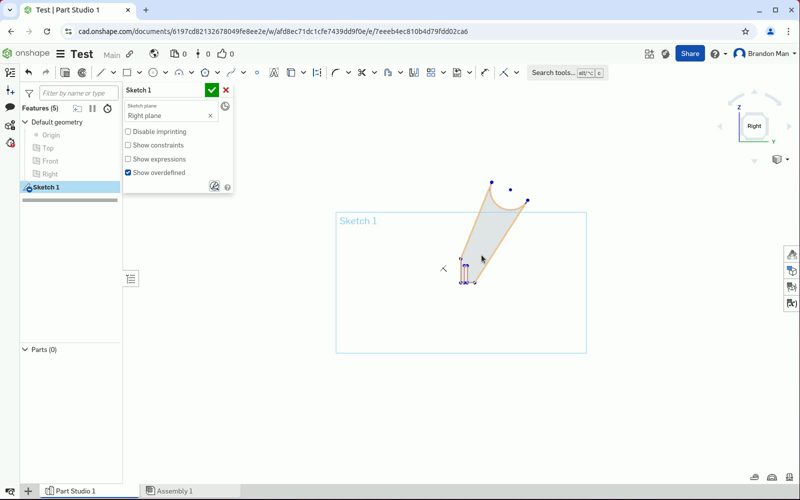
click(481, 254)
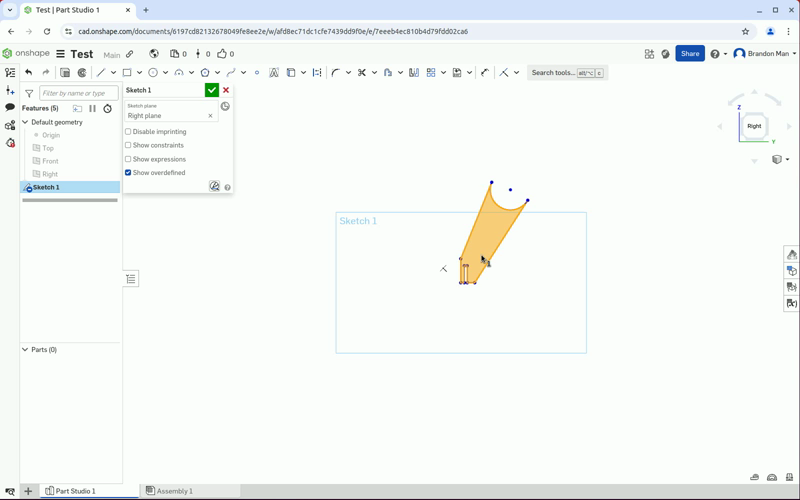
mouse_move(73, 352)
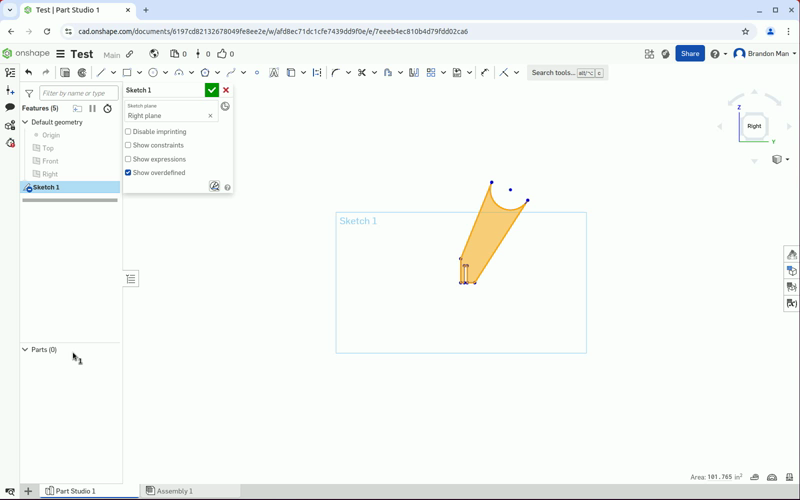
key(shift+y)
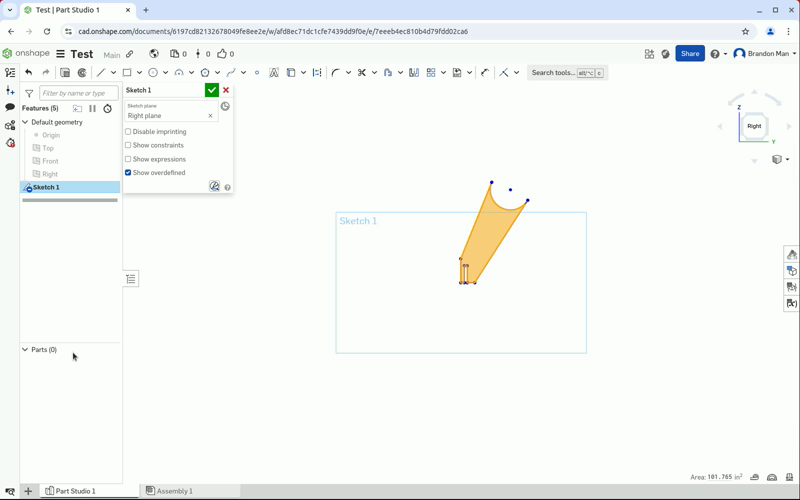
key(shift+e)
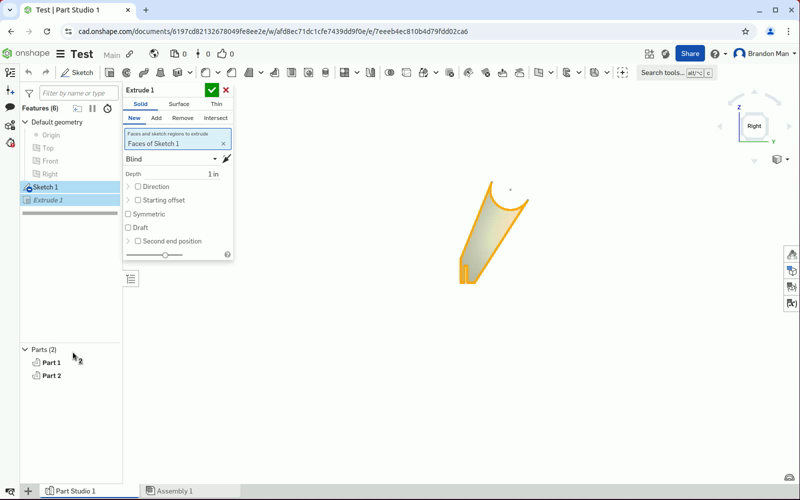
mouse_move(143, 106)
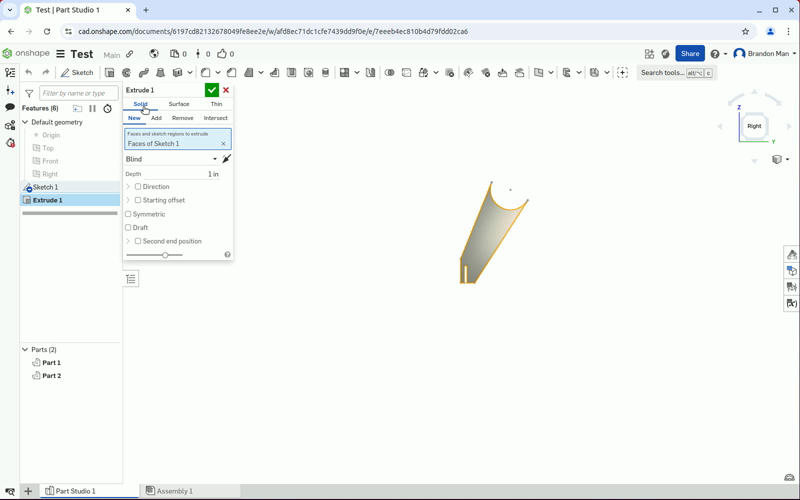
click(143, 106)
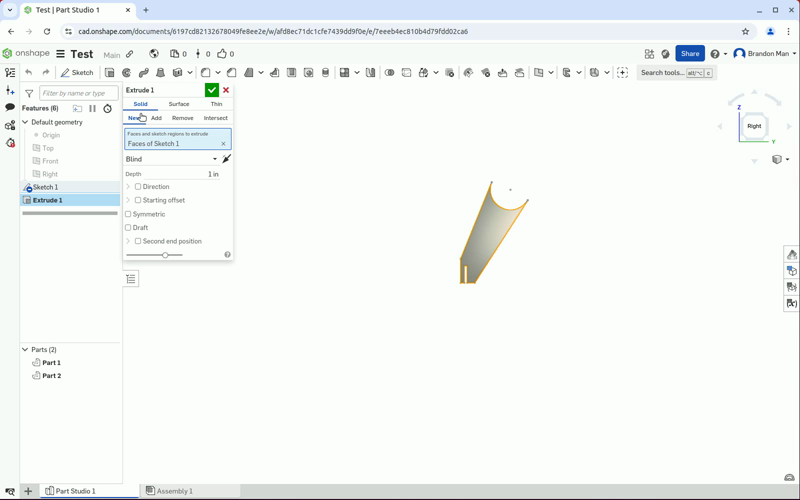
mouse_move(137, 120)
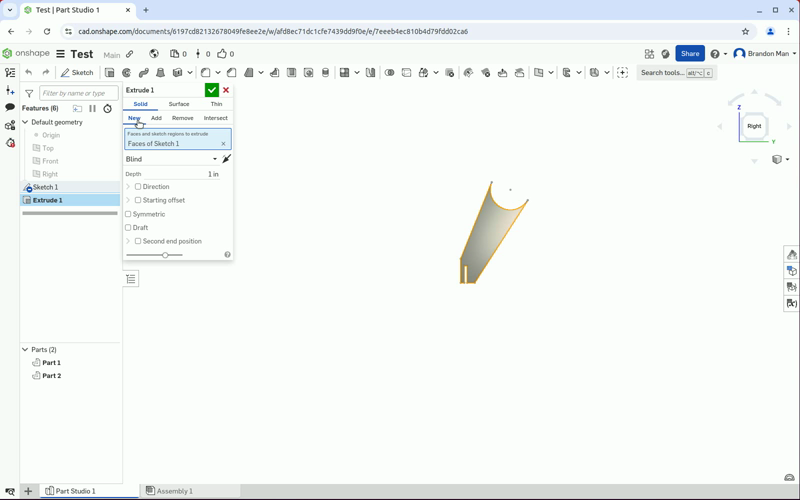
click(137, 120)
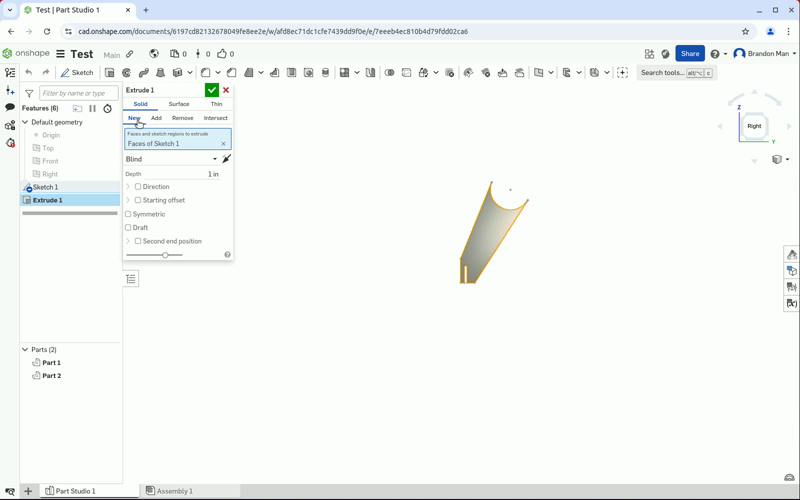
key(tab, 4)
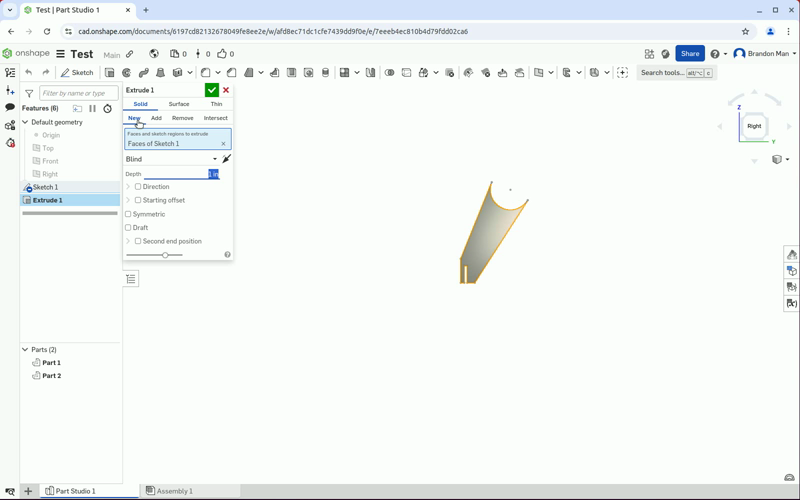
text(13.48)
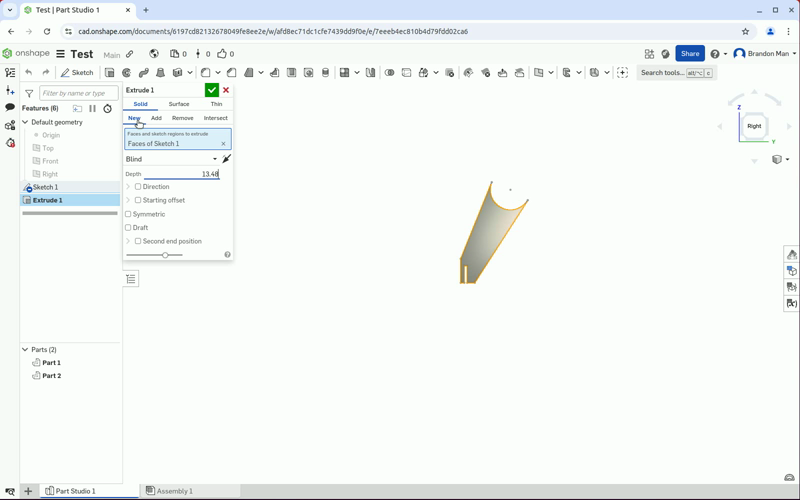
key(tab, 3)
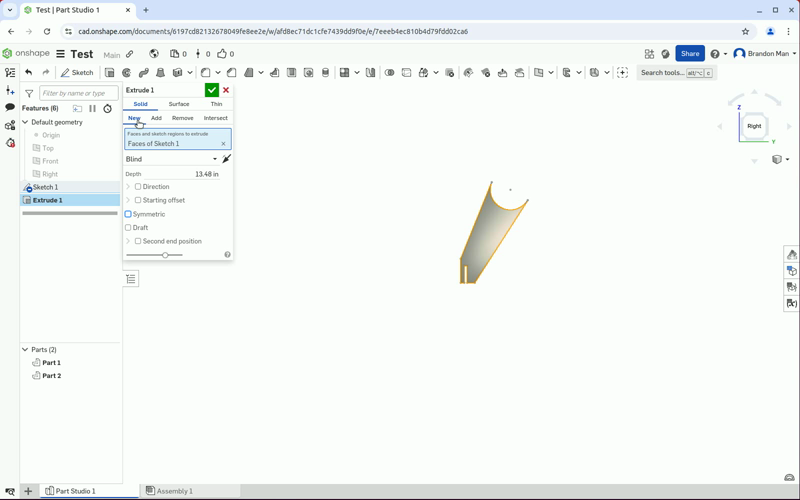
key(space)
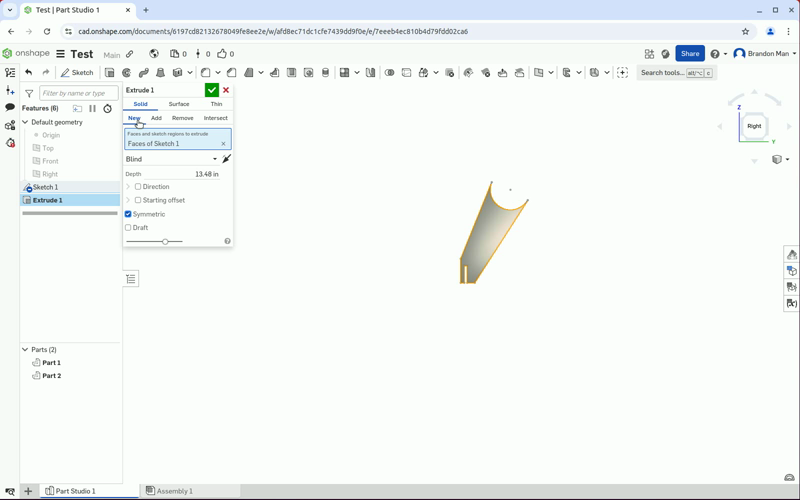
key(enter)
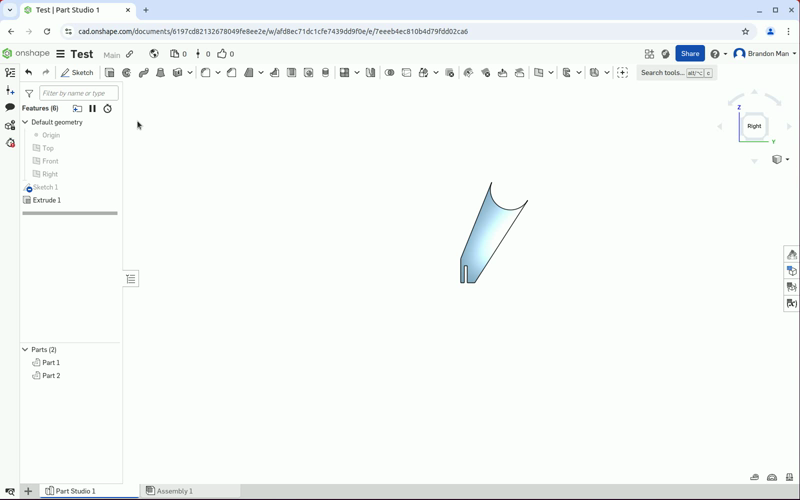
key(shift+h)
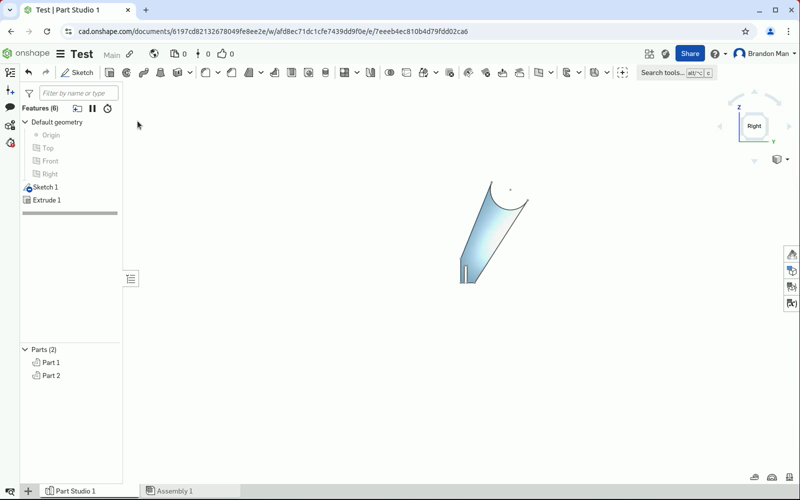
key(shift+h)
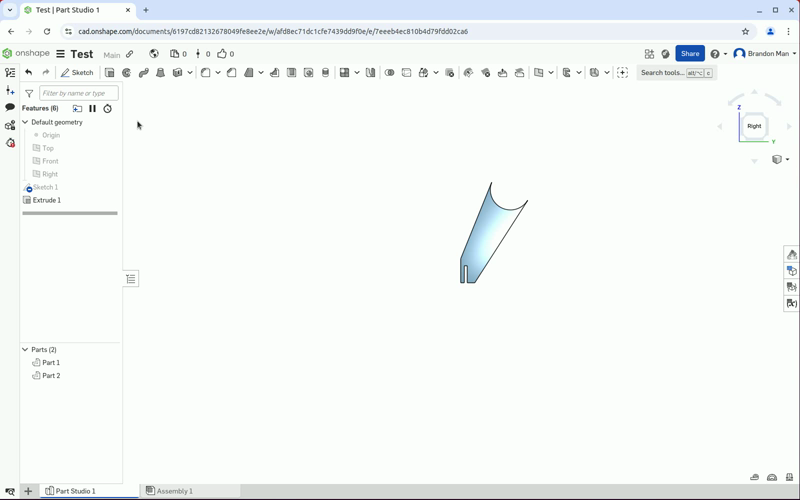
mouse_move(73, 189)
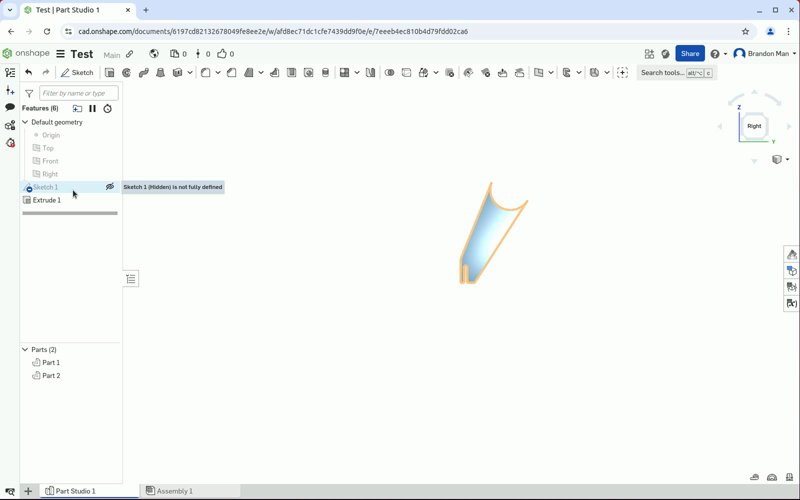
click(73, 189)
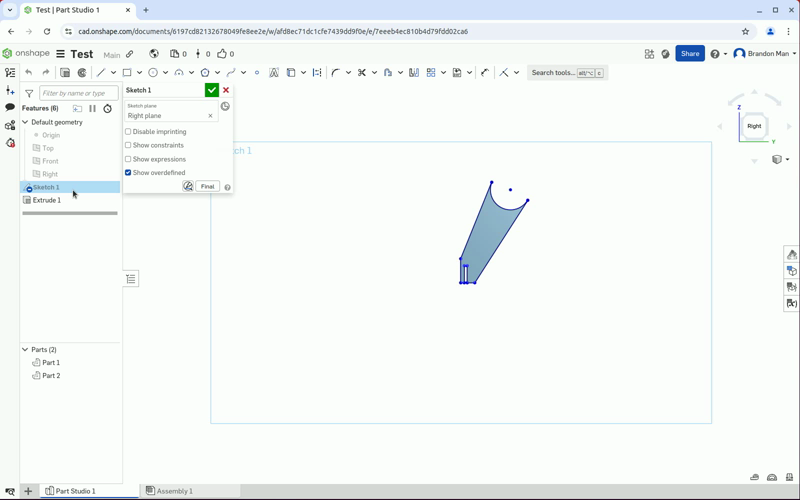
mouse_move(229, 92)
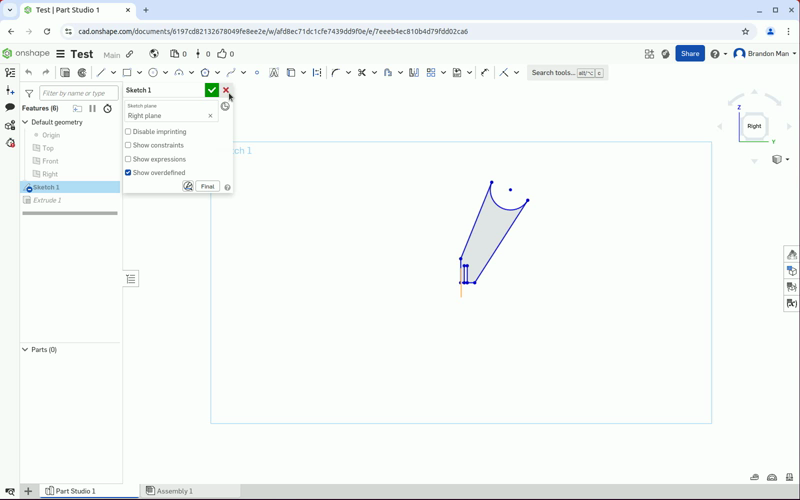
click(229, 92)
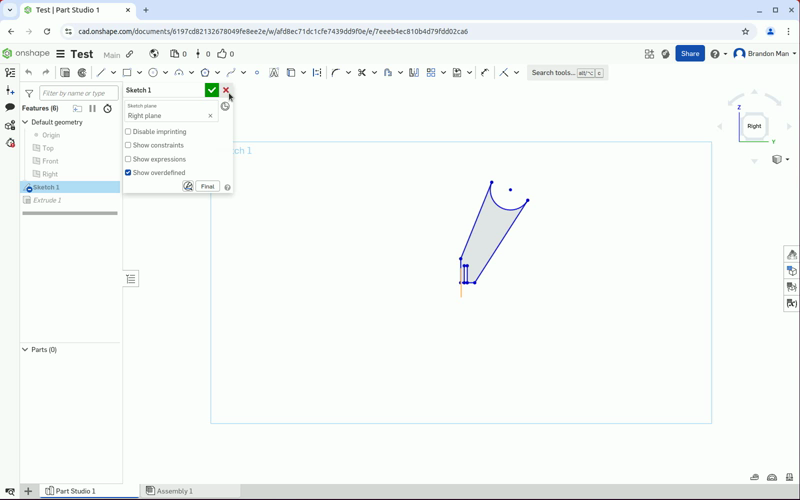
key(shift+s)
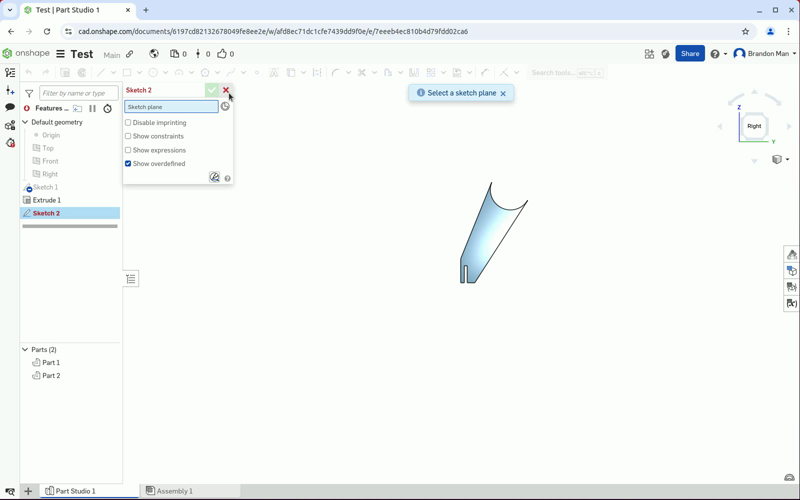
mouse_move(73, 176)
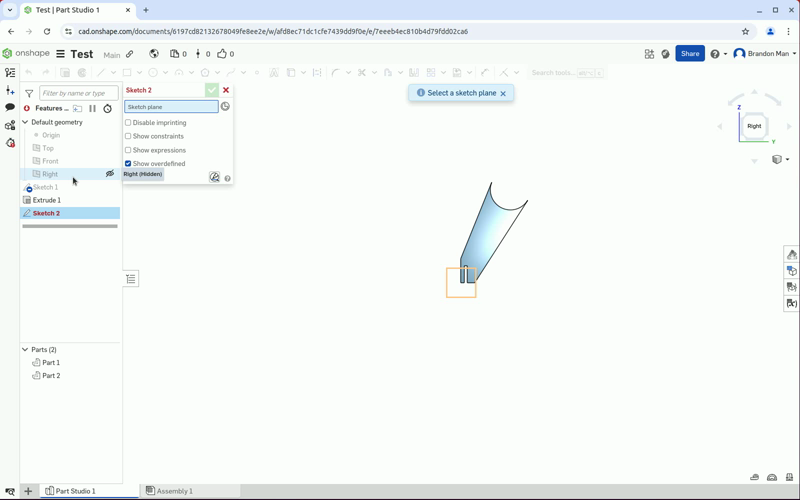
click(73, 176)
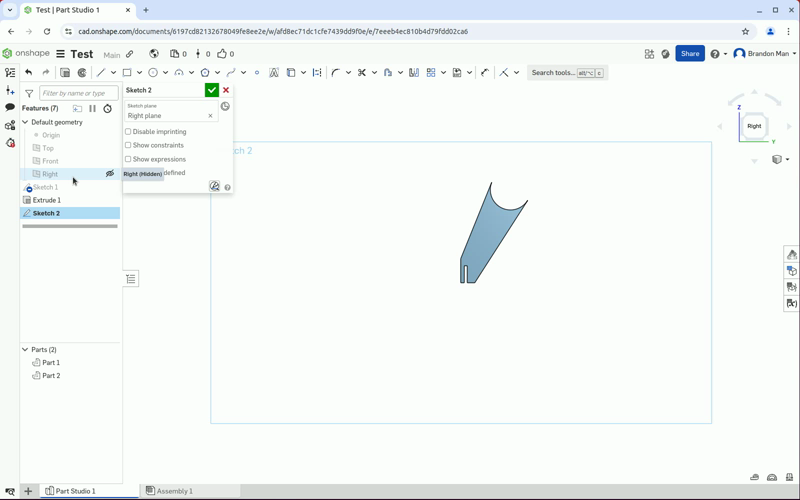
mouse_move(73, 352)
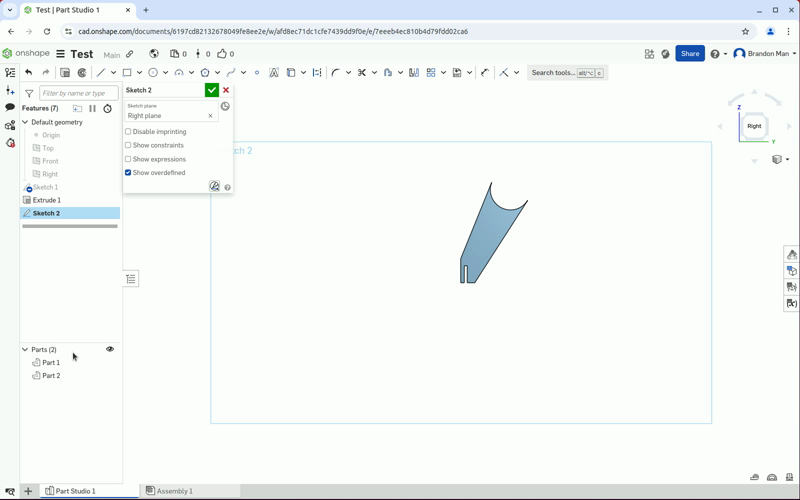
key(y)
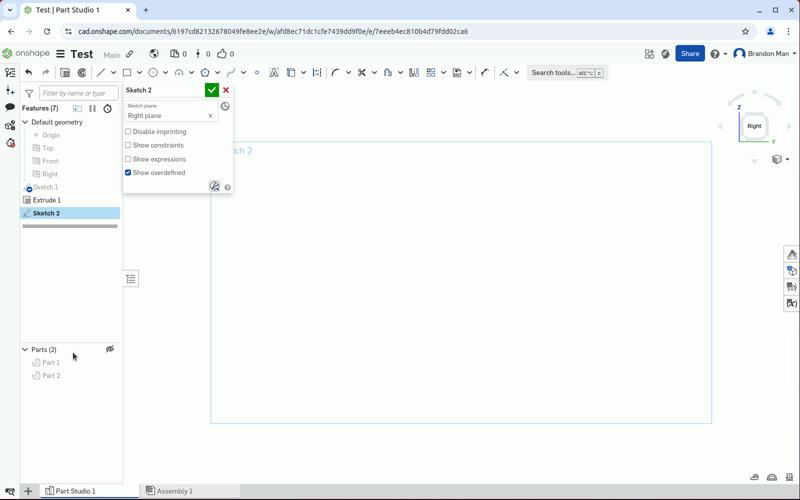
key(c)
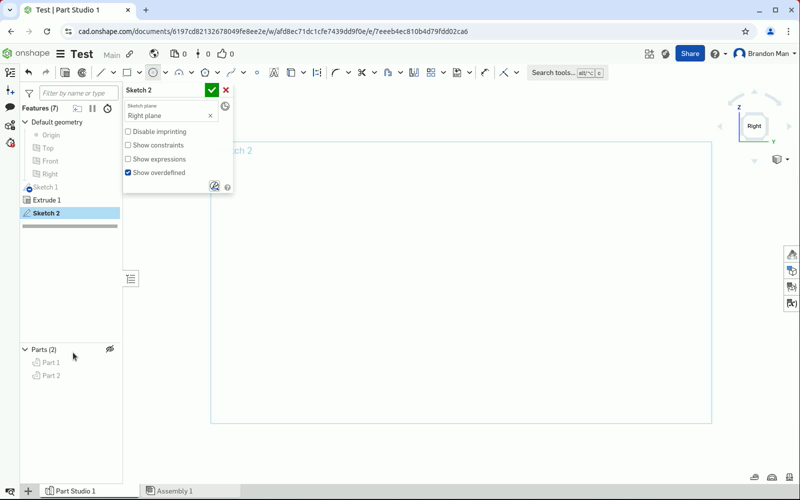
key_down(shift)
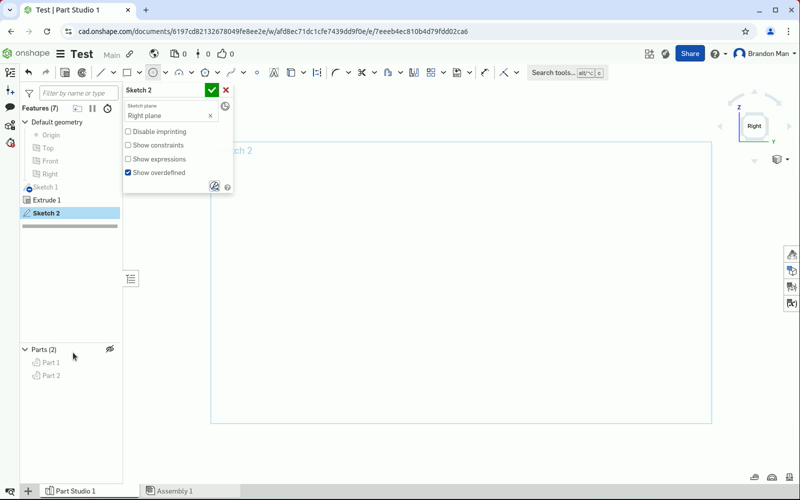
mouse_move(510, 189)
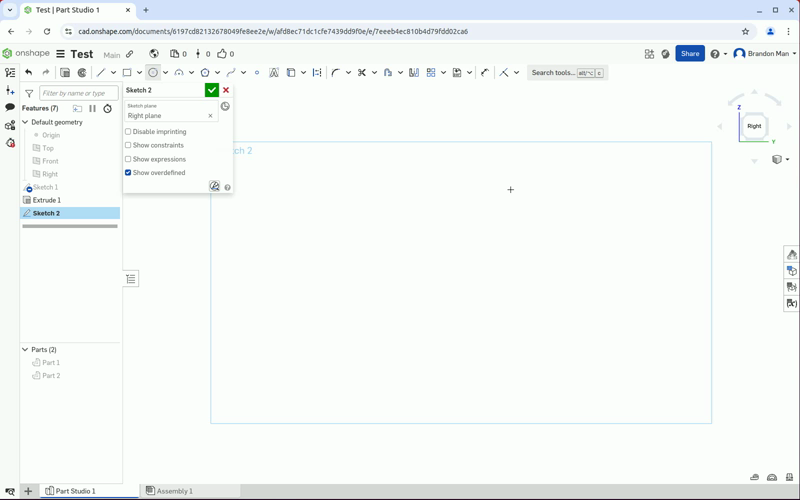
click(510, 189)
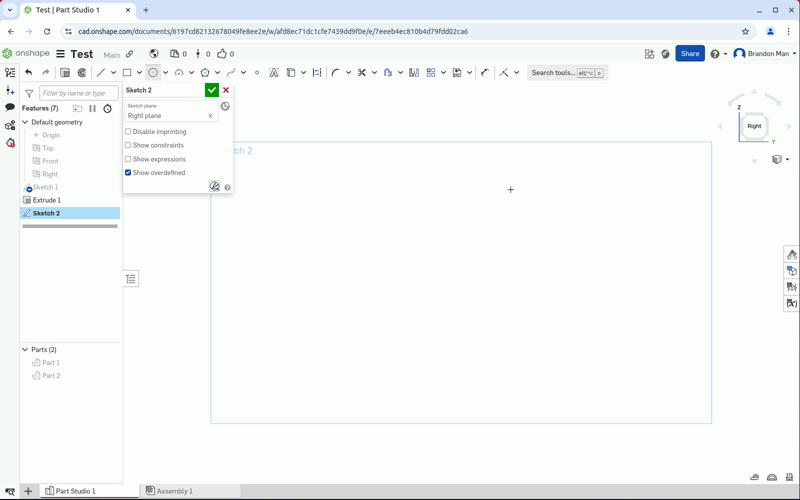
key_up(shift)
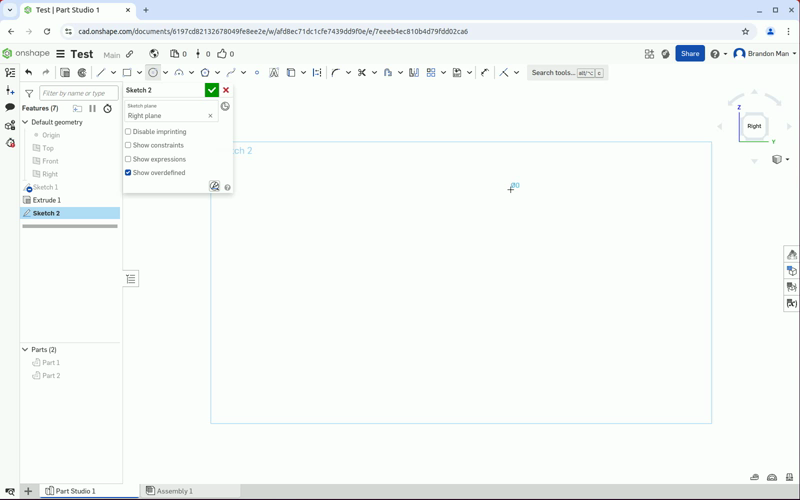
mouse_move(530, 189)
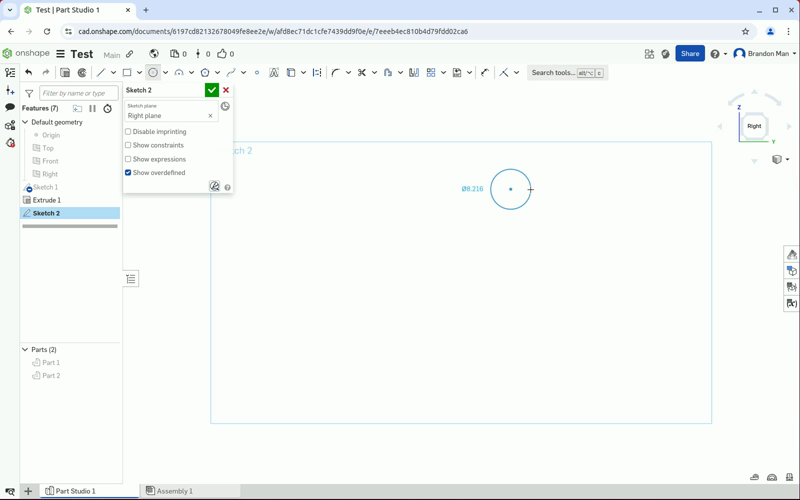
click(530, 189)
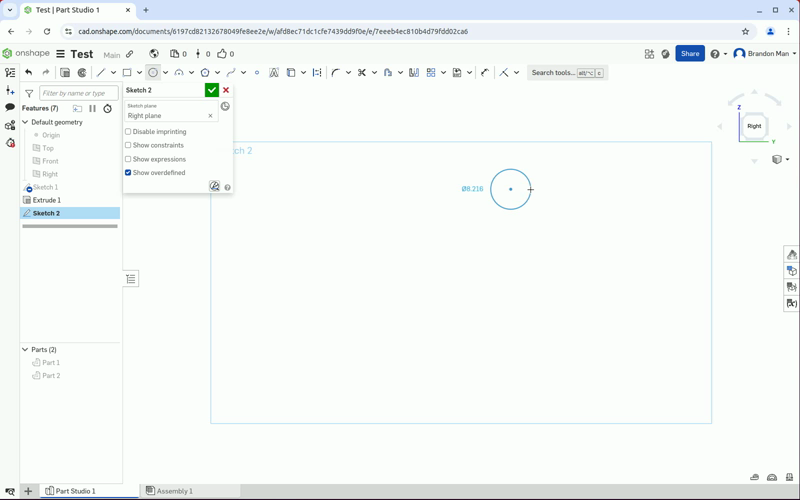
key(esc)
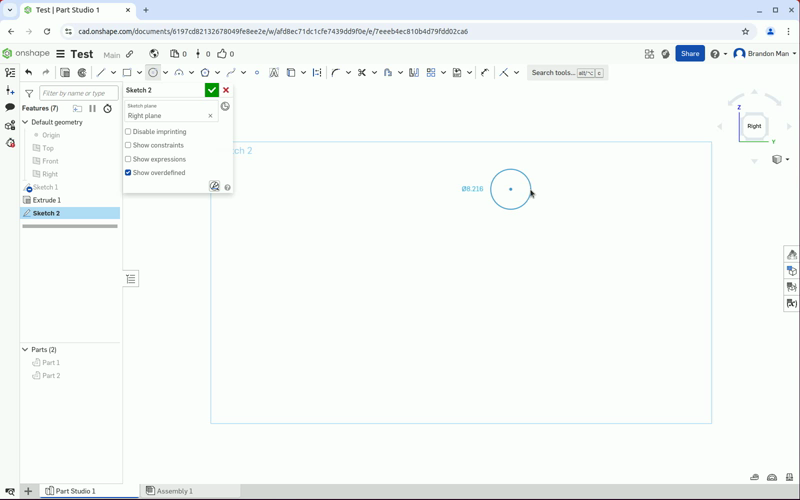
mouse_move(523, 196)
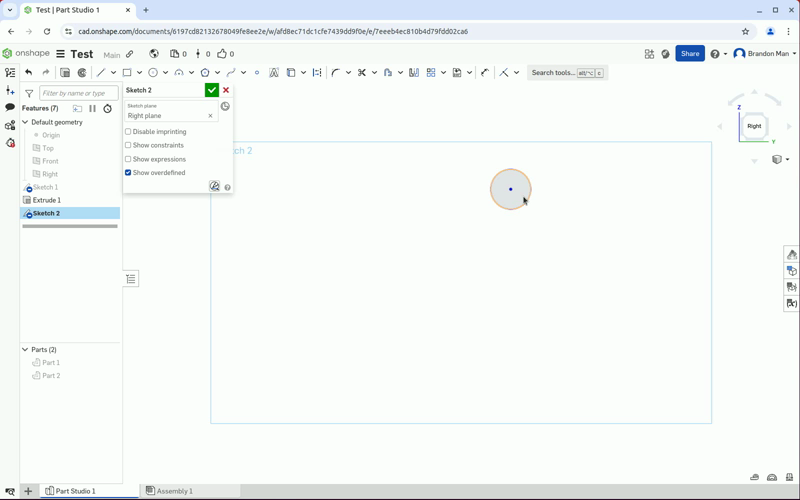
scroll(6)
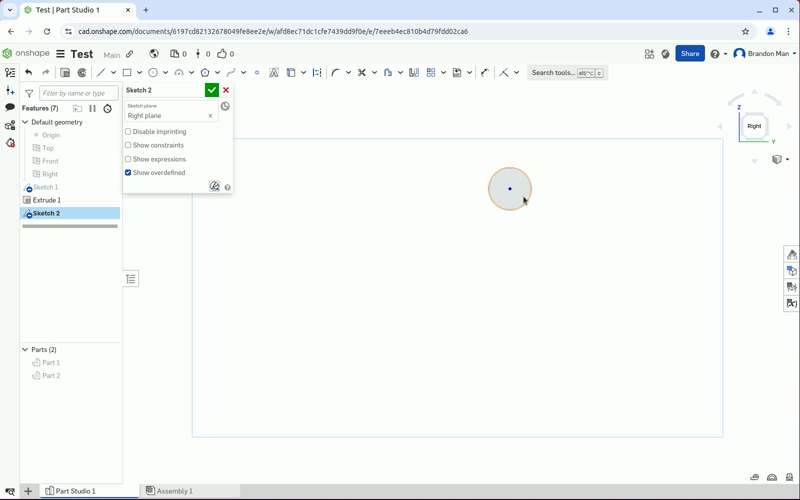
scroll(6)
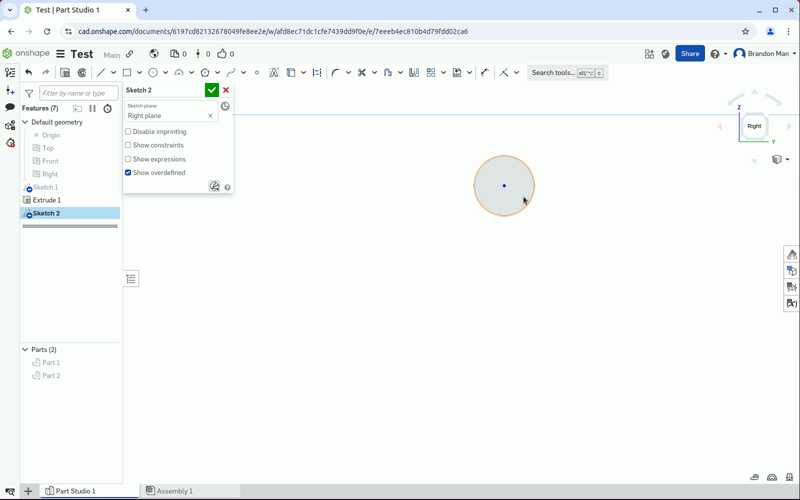
scroll(6)
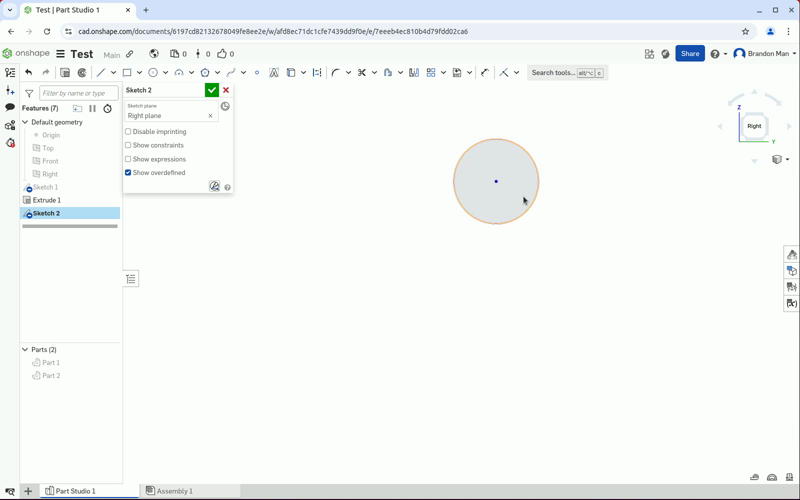
scroll(6)
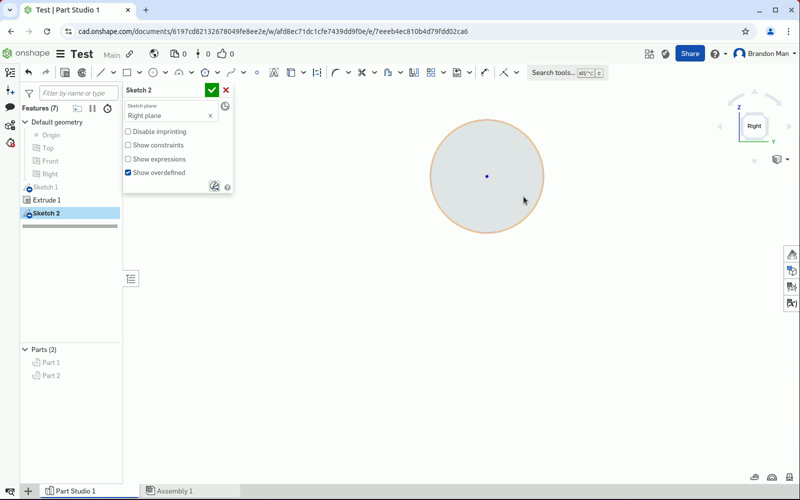
scroll(6)
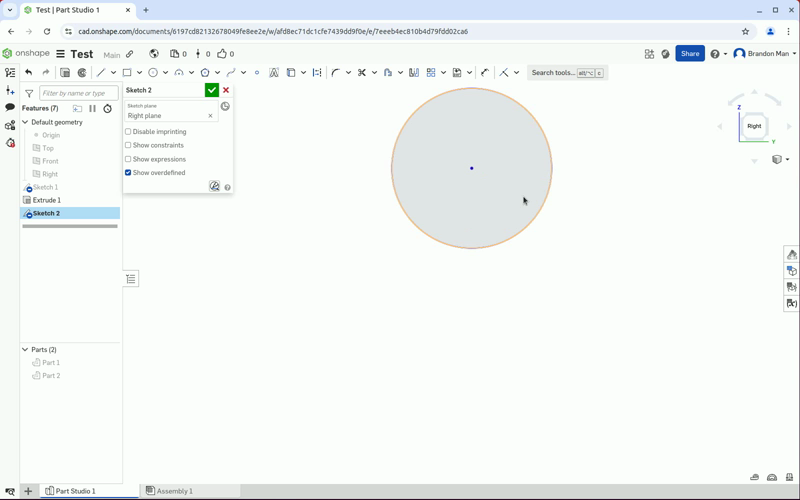
scroll(6)
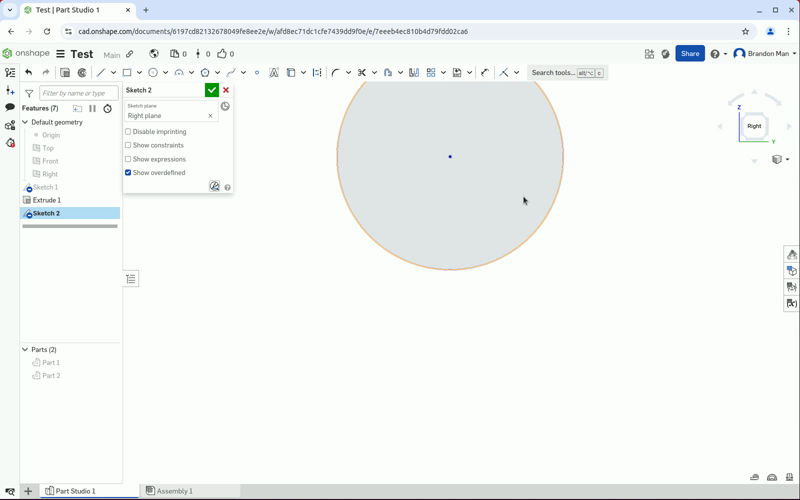
scroll(6)
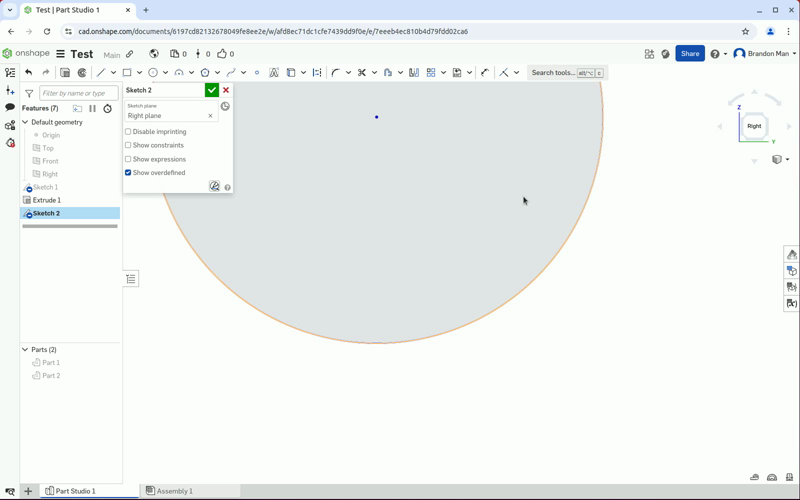
click(523, 196)
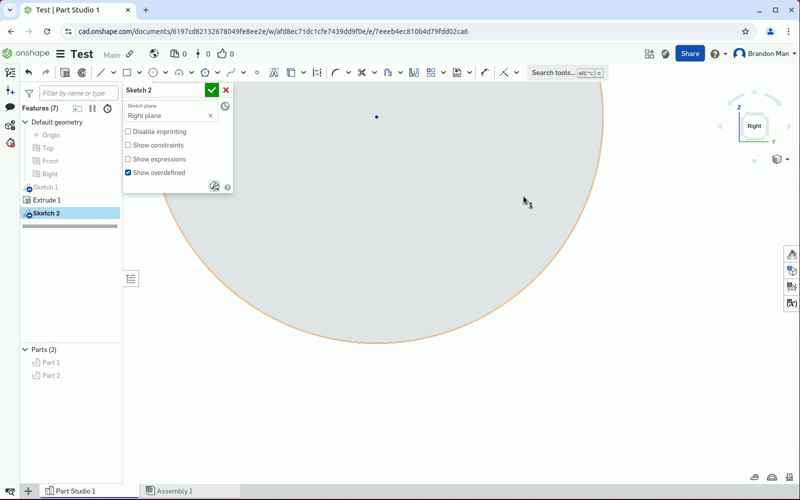
scroll(-6)
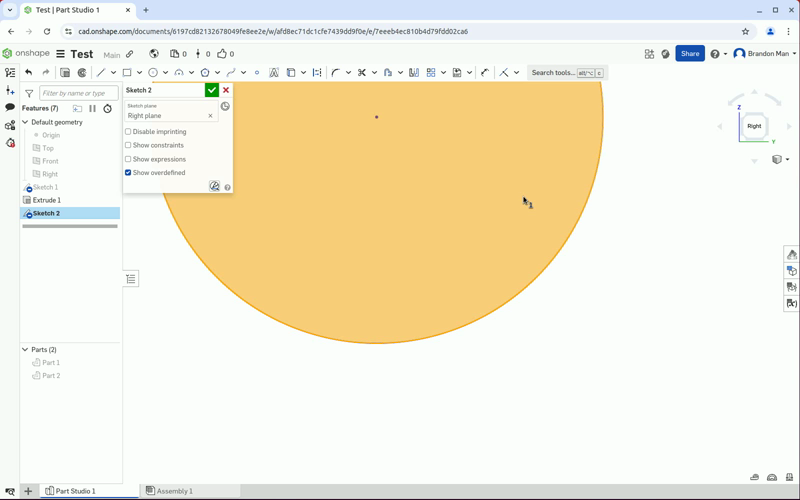
scroll(-6)
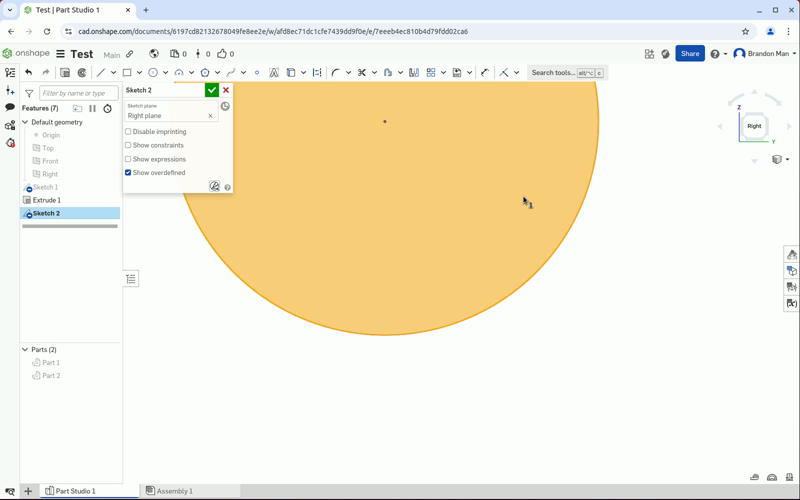
scroll(-6)
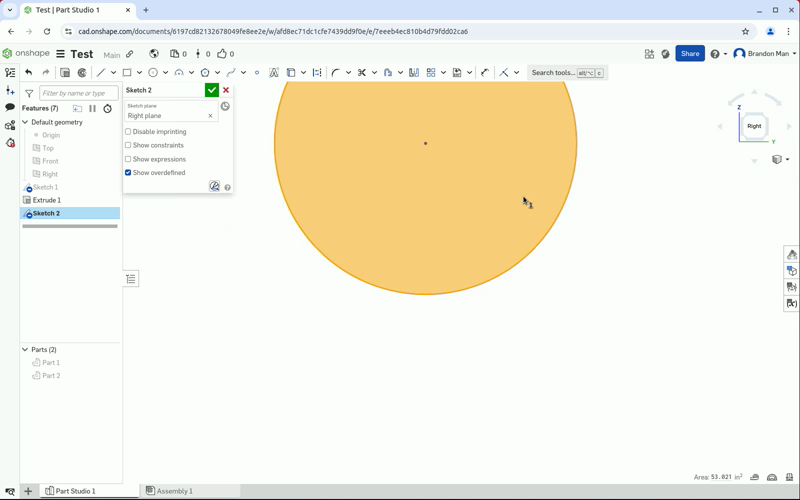
scroll(-6)
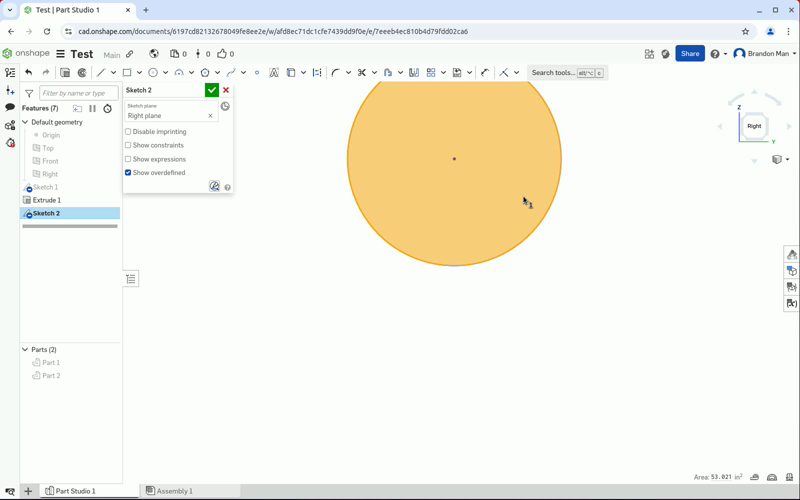
scroll(-6)
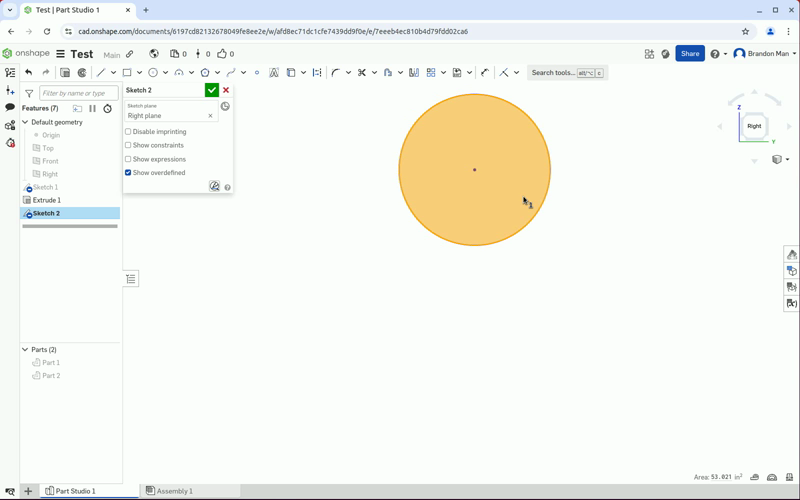
scroll(-6)
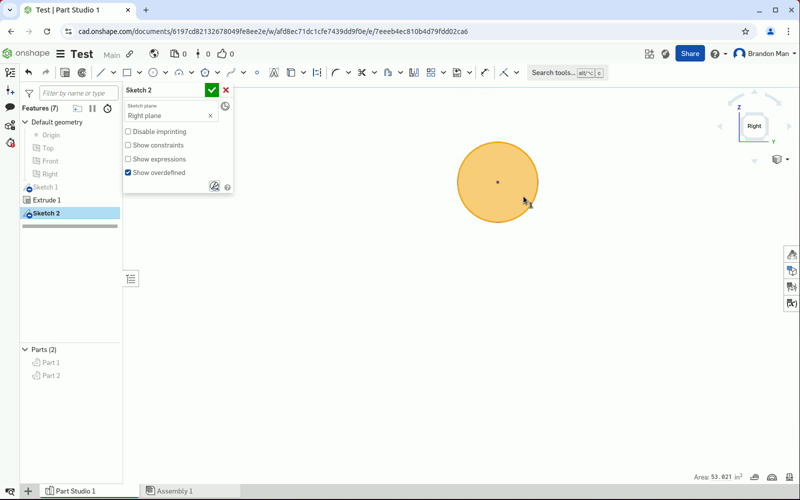
scroll(-6)
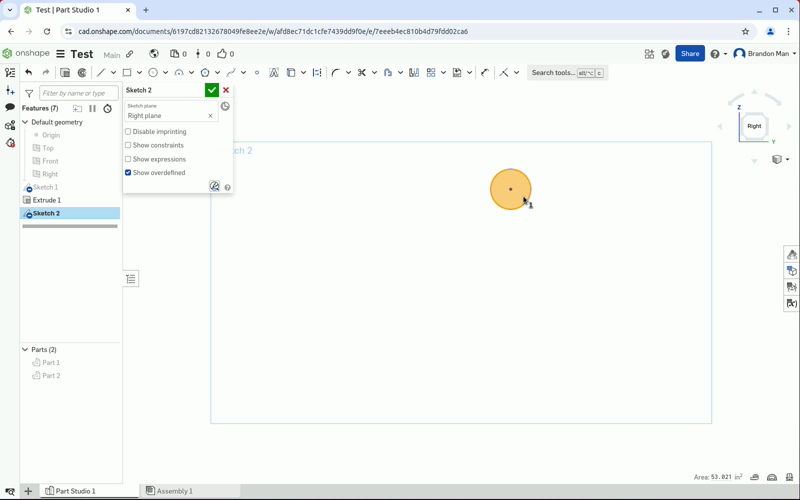
mouse_move(73, 352)
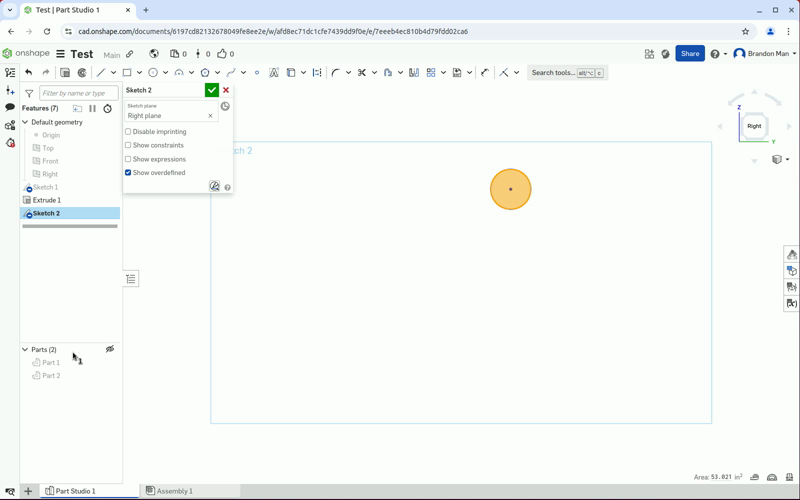
key(shift+y)
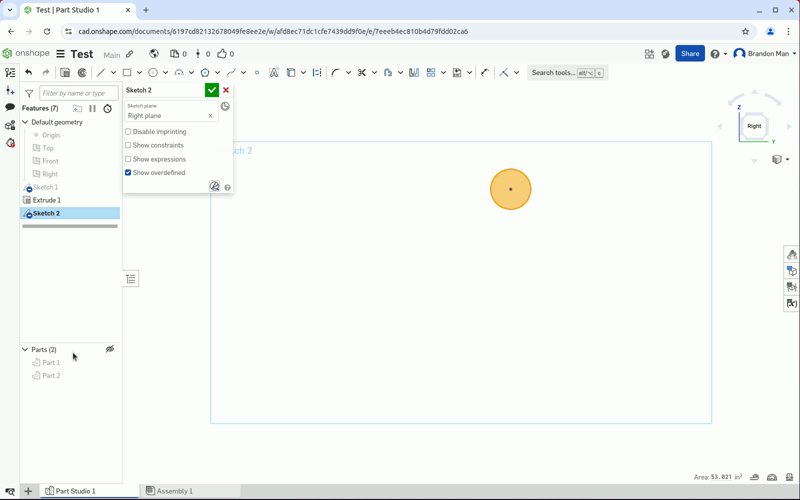
key(shift+e)
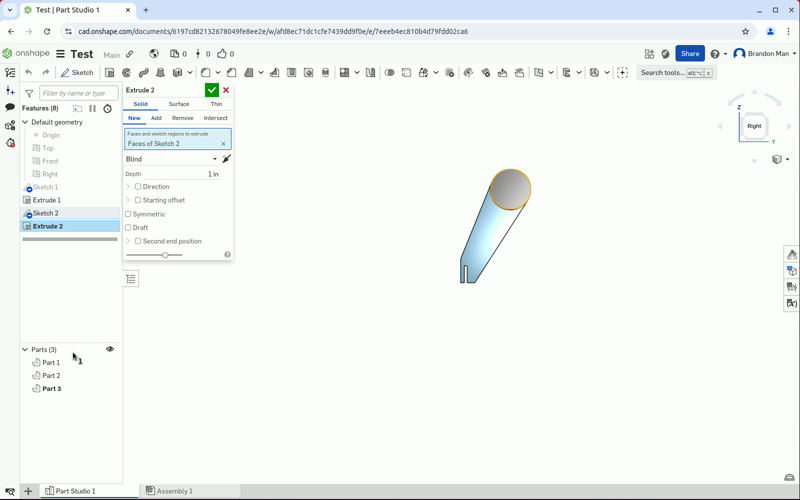
mouse_move(143, 106)
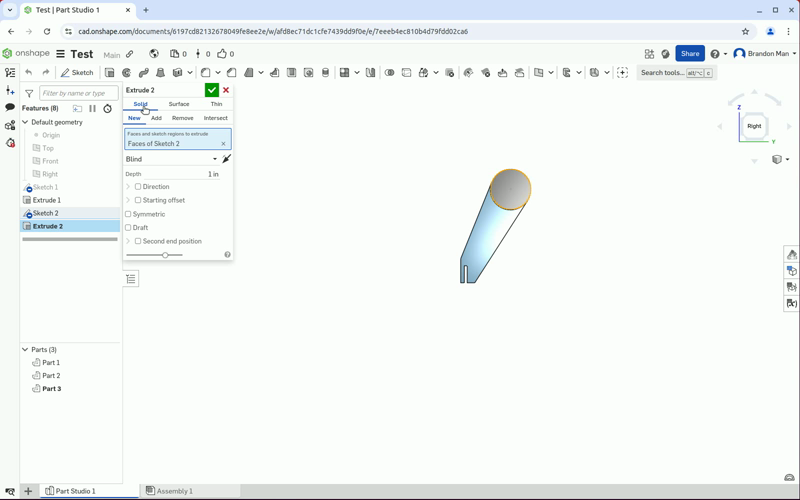
click(143, 106)
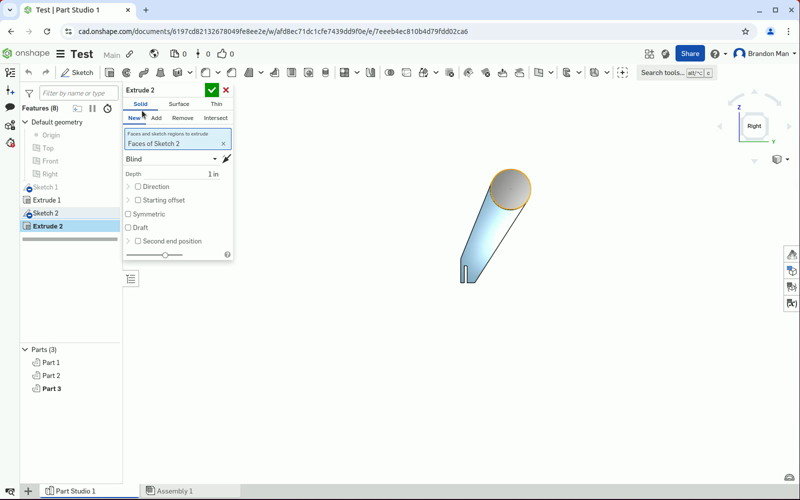
mouse_move(137, 120)
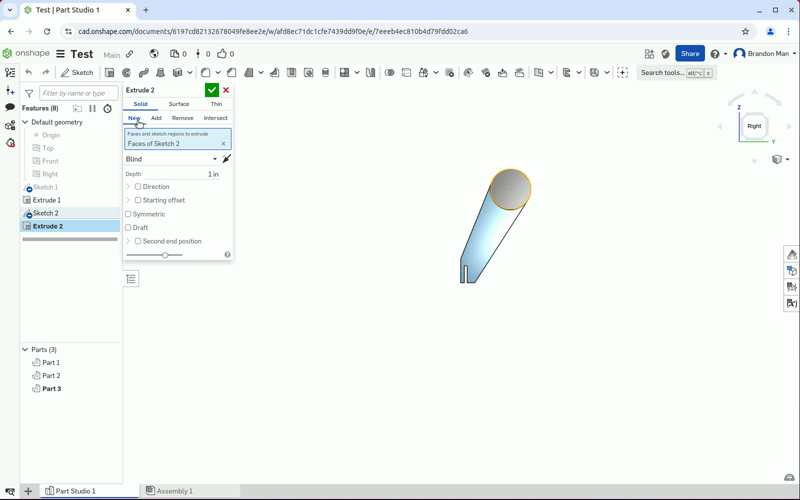
click(137, 120)
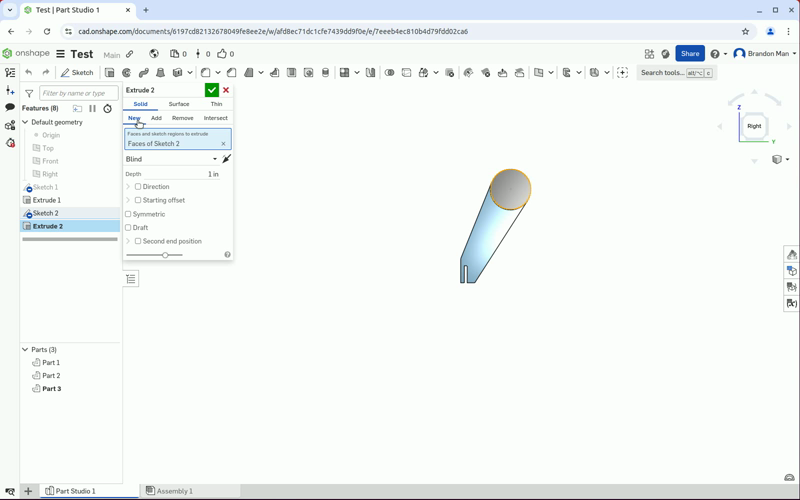
key(tab, 4)
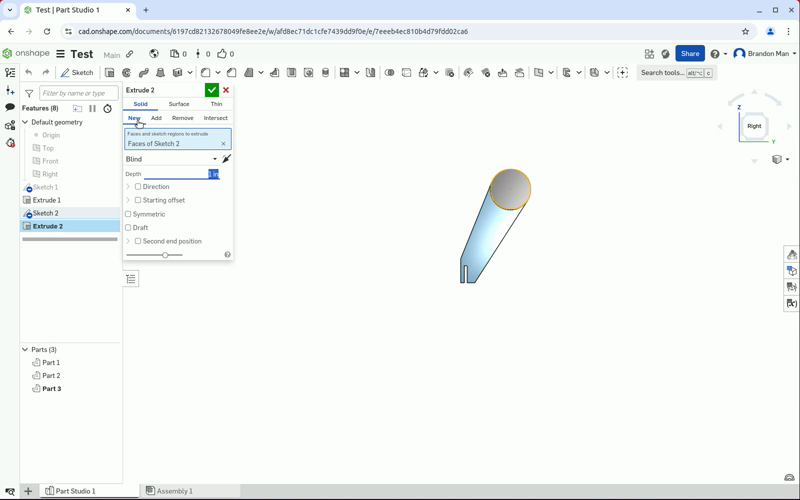
text(13.48)
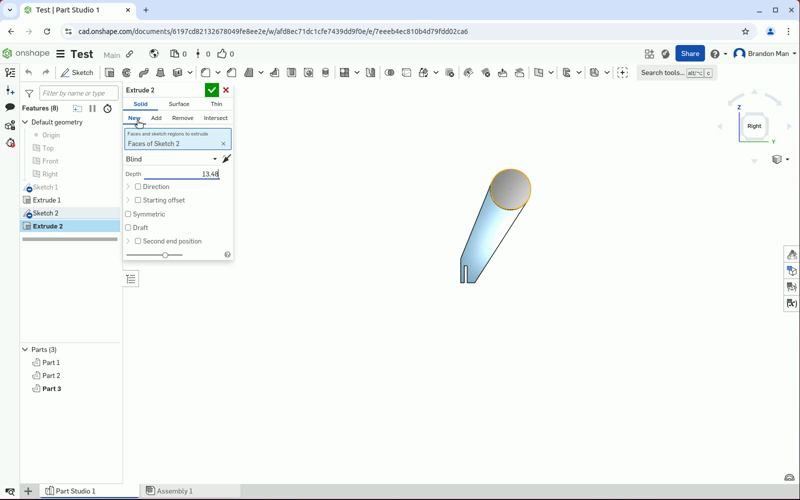
key(tab, 3)
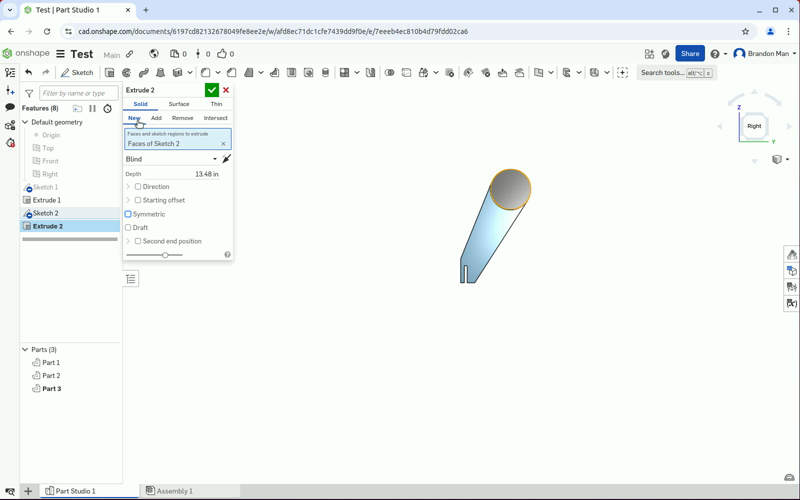
key(space)
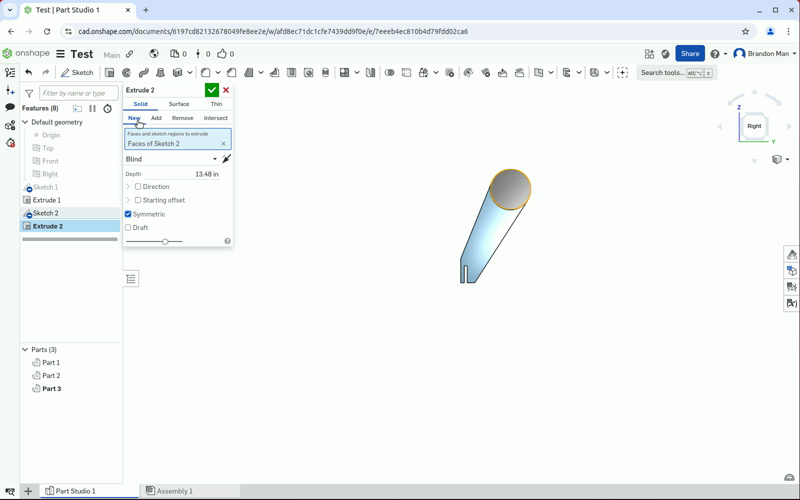
key(enter)
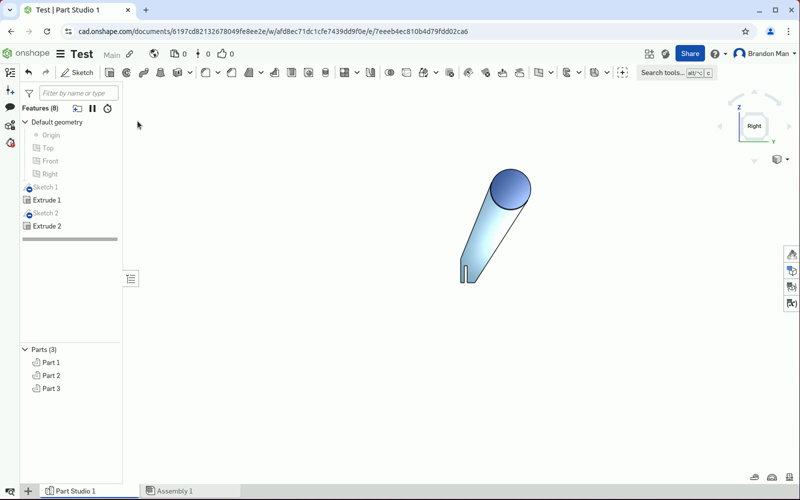
key(shift+h)
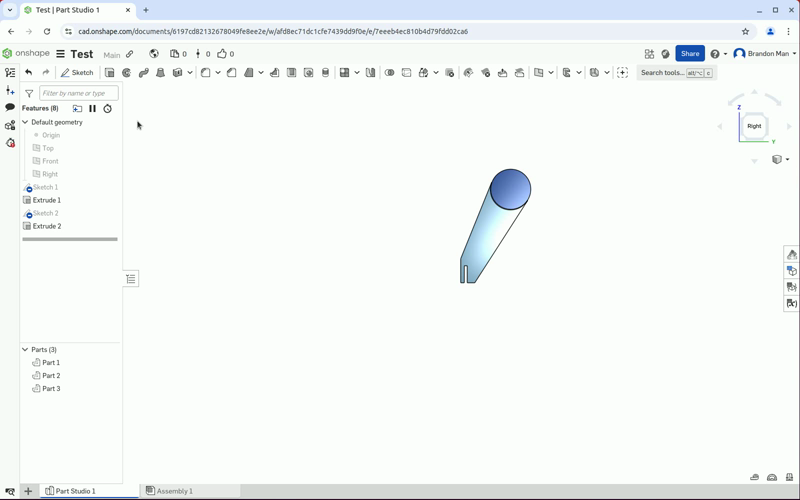
key(shift+h)
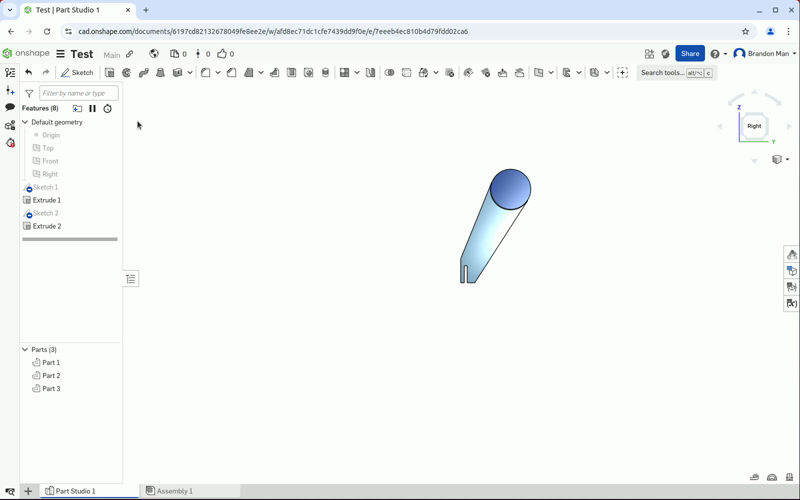
mouse_move(73, 189)
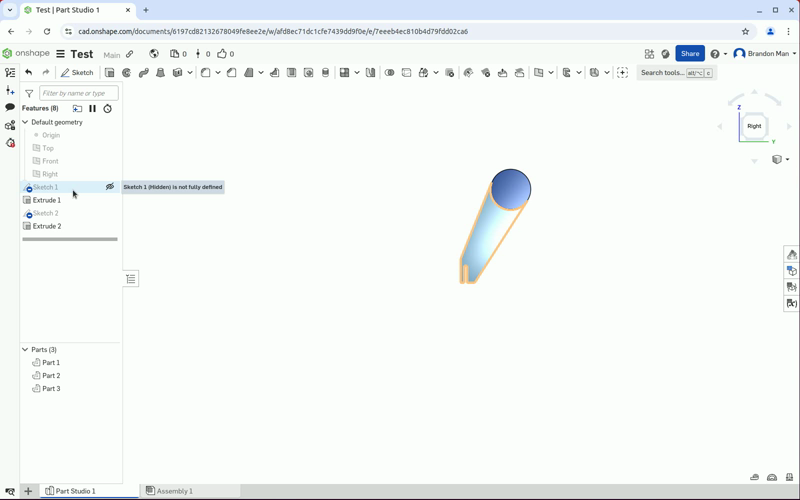
click(73, 189)
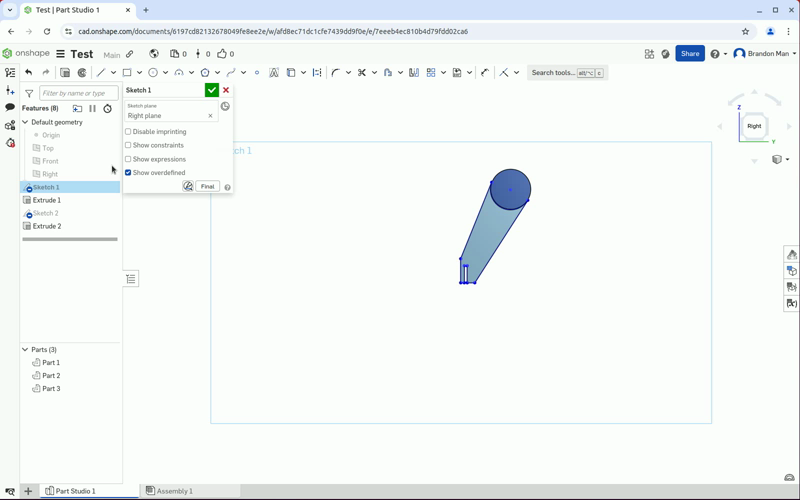
mouse_move(229, 92)
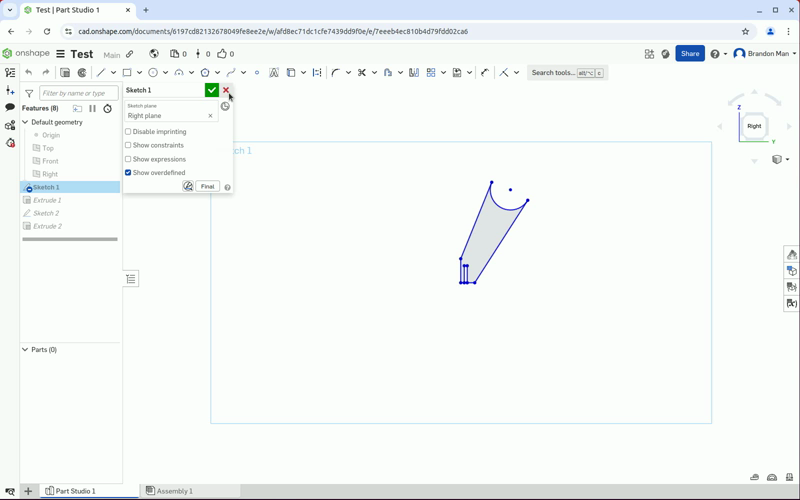
click(229, 92)
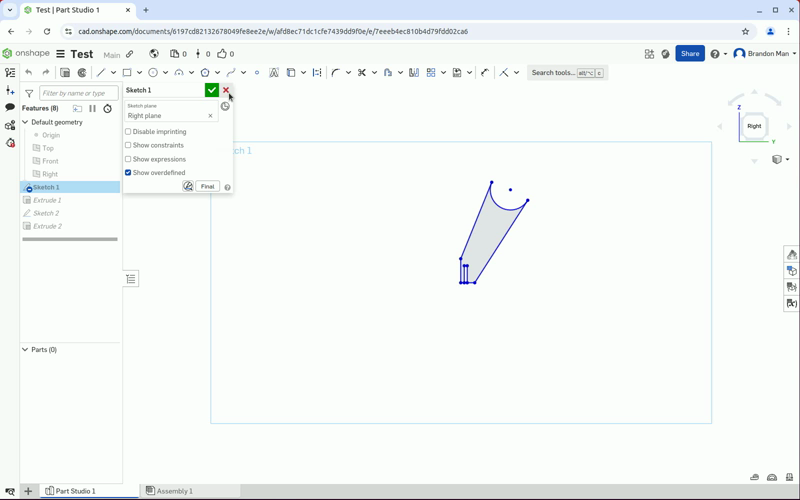
key(shift+s)
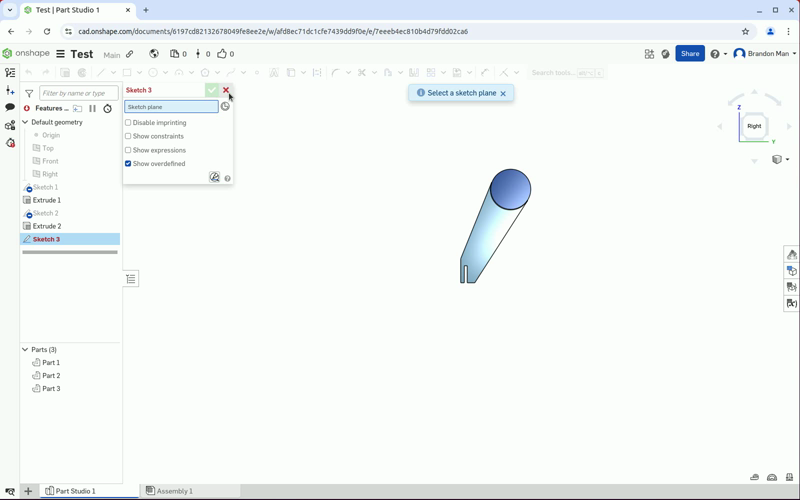
mouse_move(73, 176)
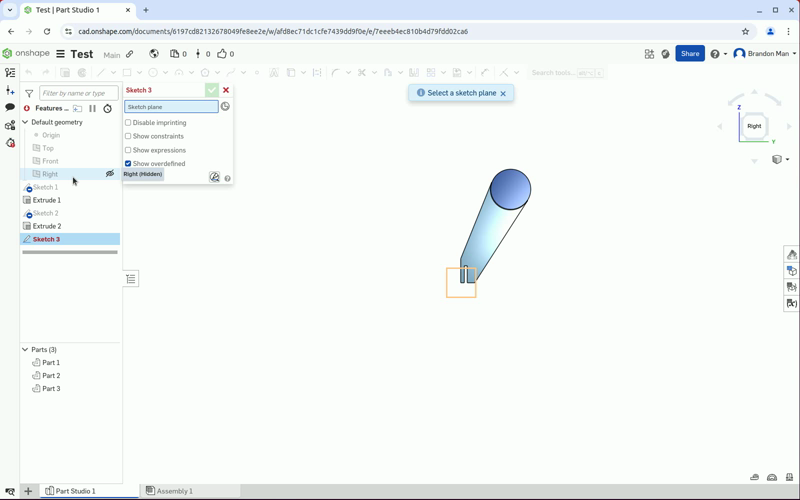
click(73, 176)
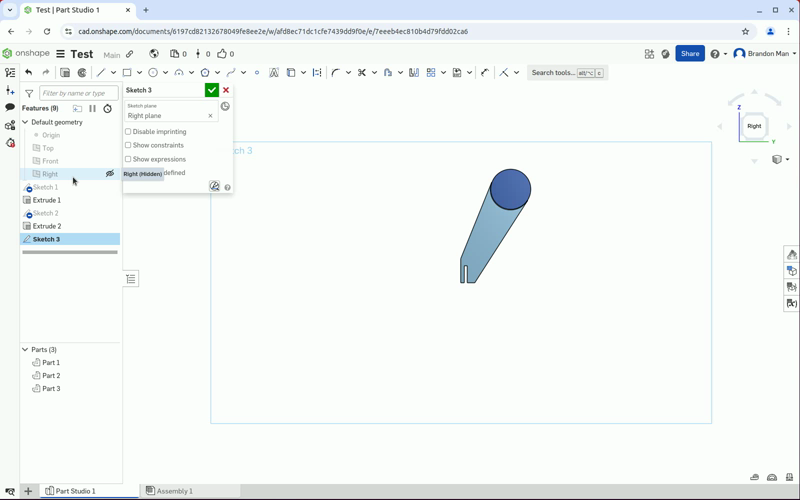
mouse_move(73, 352)
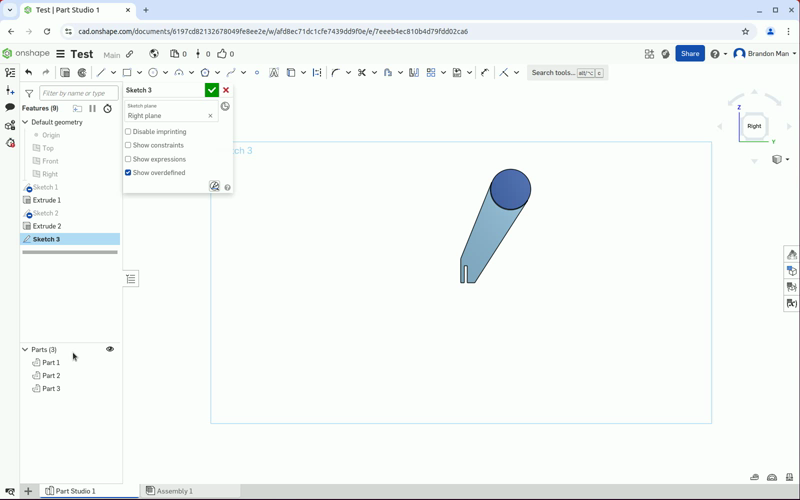
key(y)
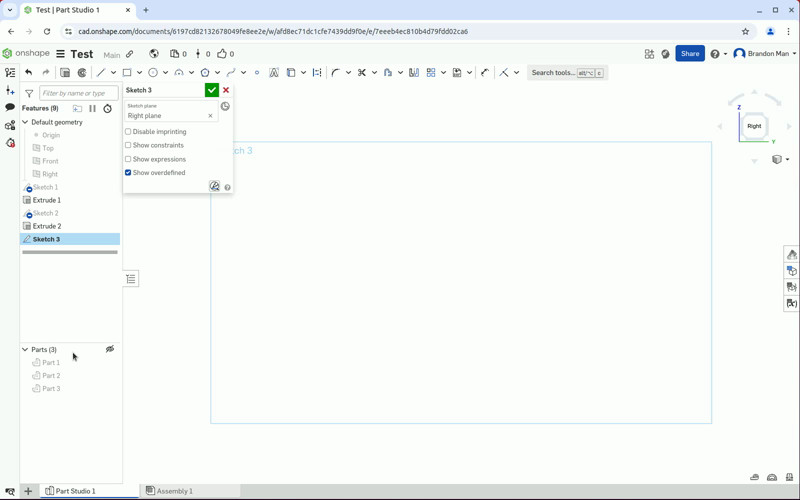
key(c)
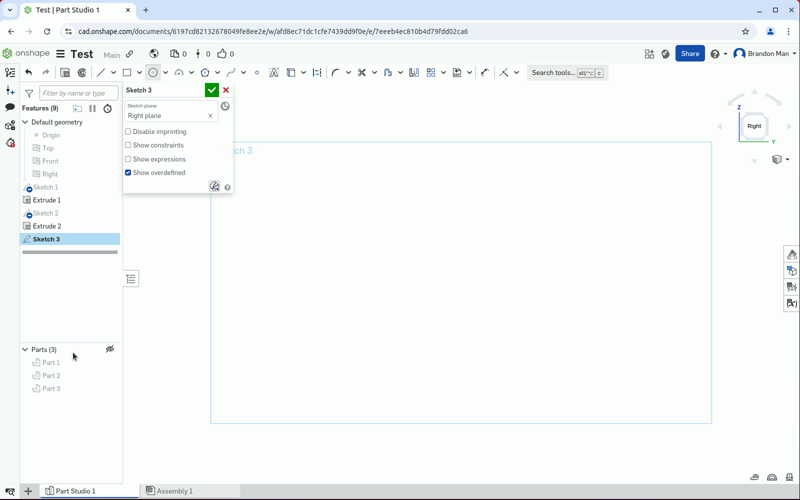
key_down(shift)
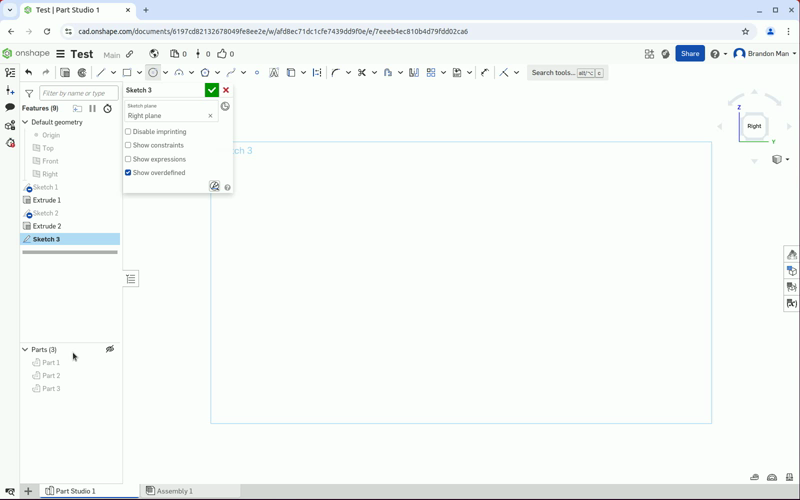
mouse_move(511, 183)
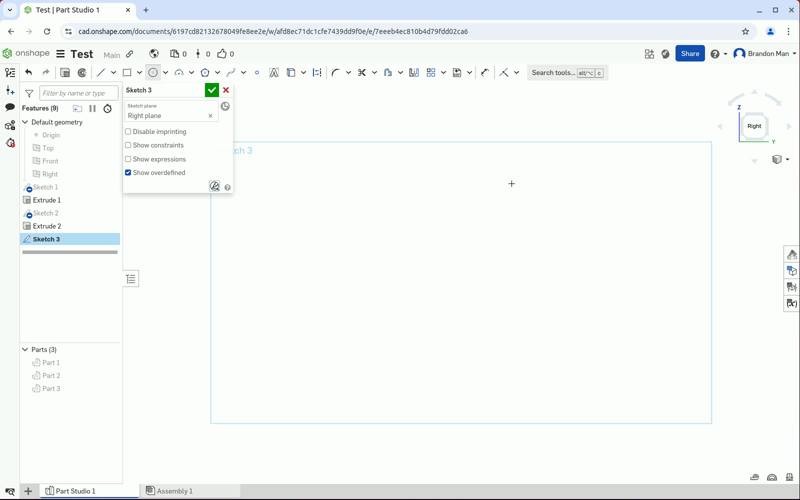
click(511, 183)
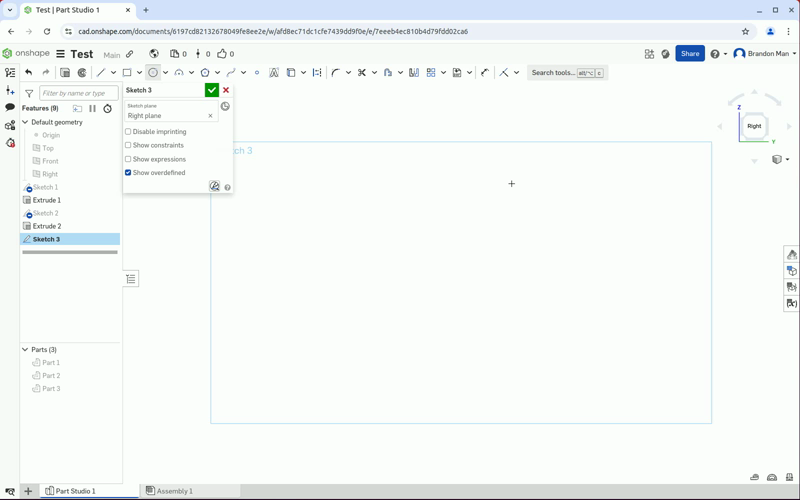
key_up(shift)
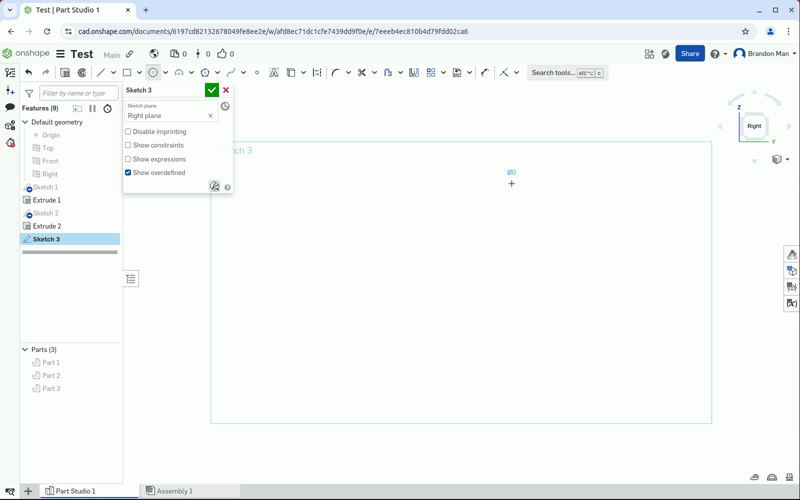
mouse_move(589, 183)
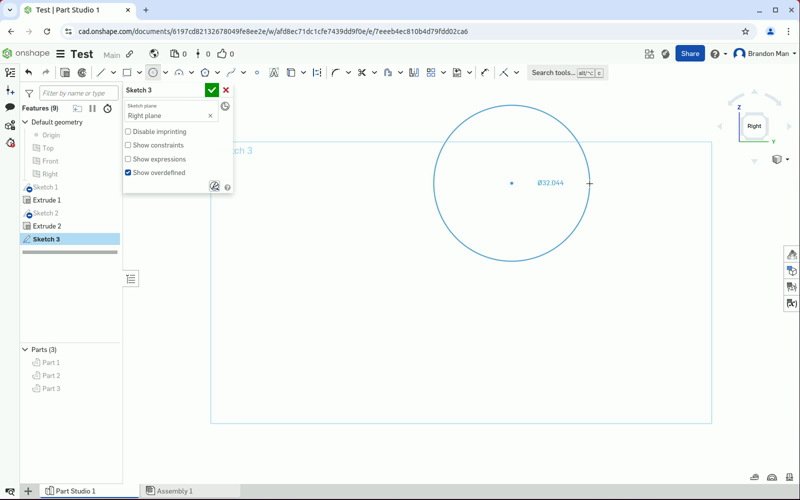
click(589, 183)
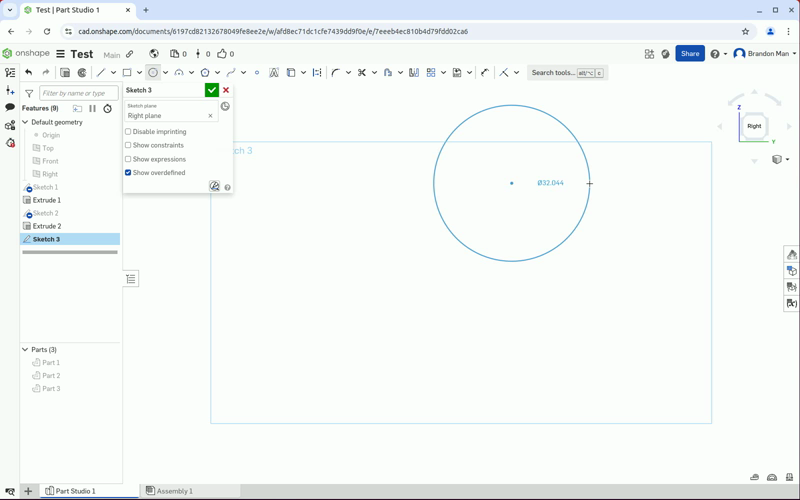
key(esc)
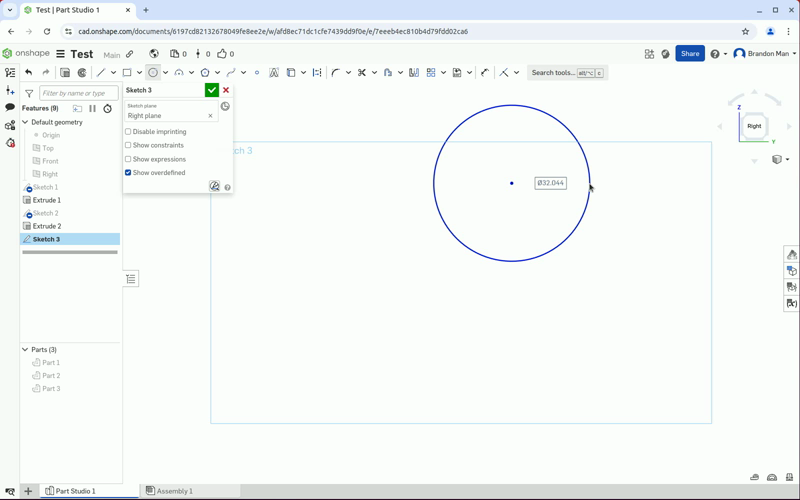
mouse_move(495, 150)
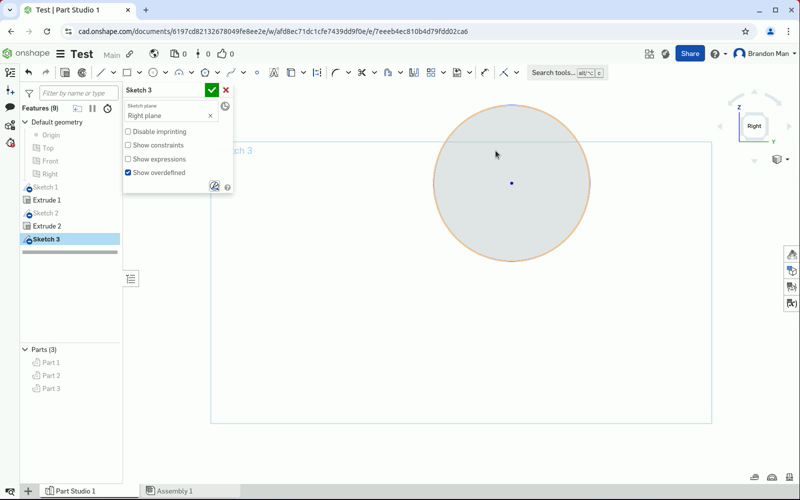
click(495, 150)
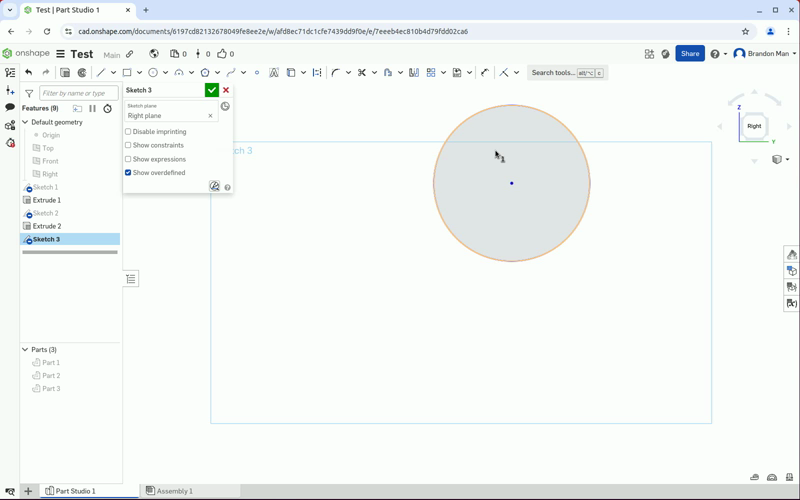
mouse_move(73, 352)
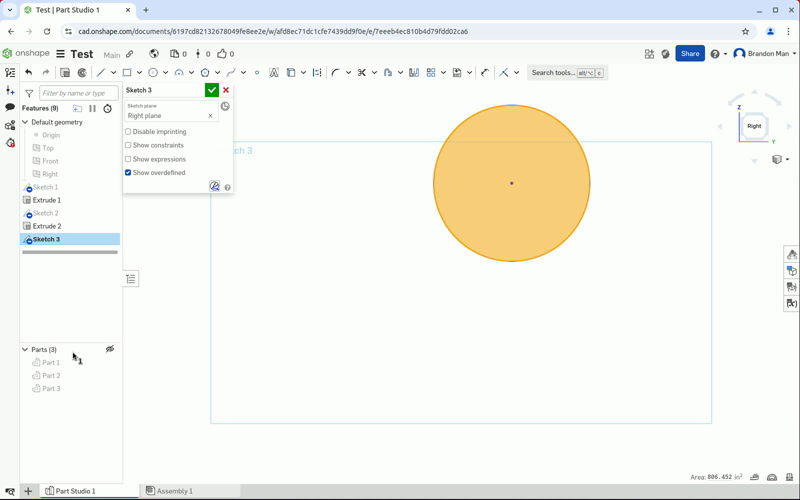
key(shift+y)
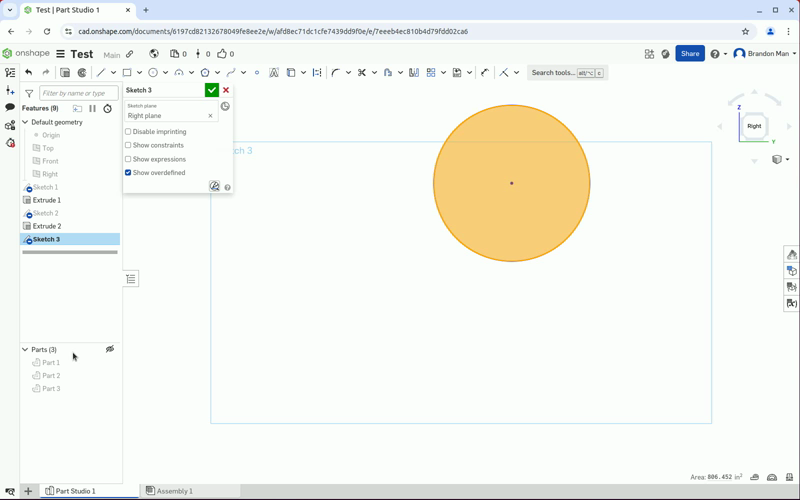
key(shift+e)
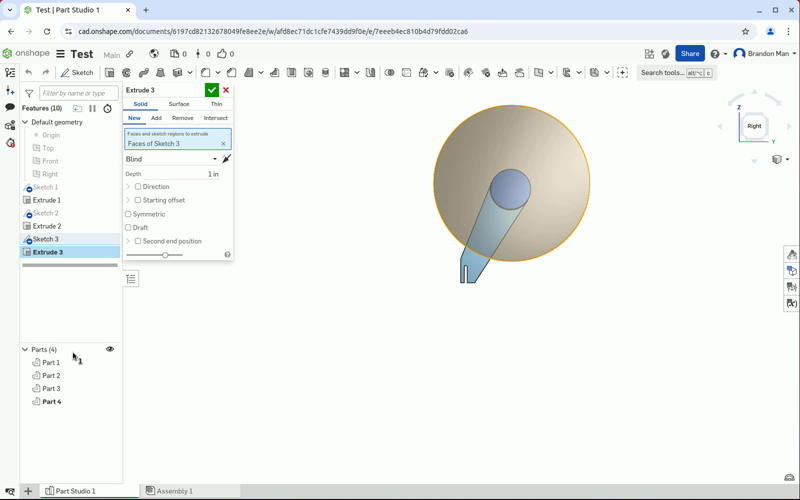
mouse_move(143, 106)
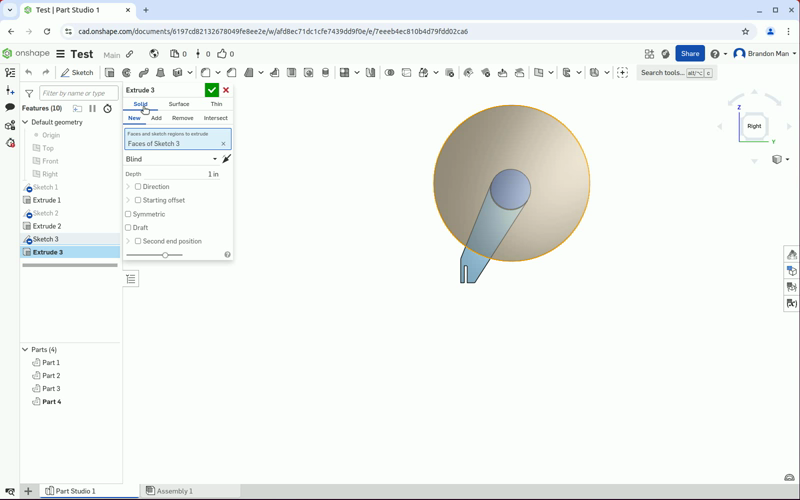
click(143, 106)
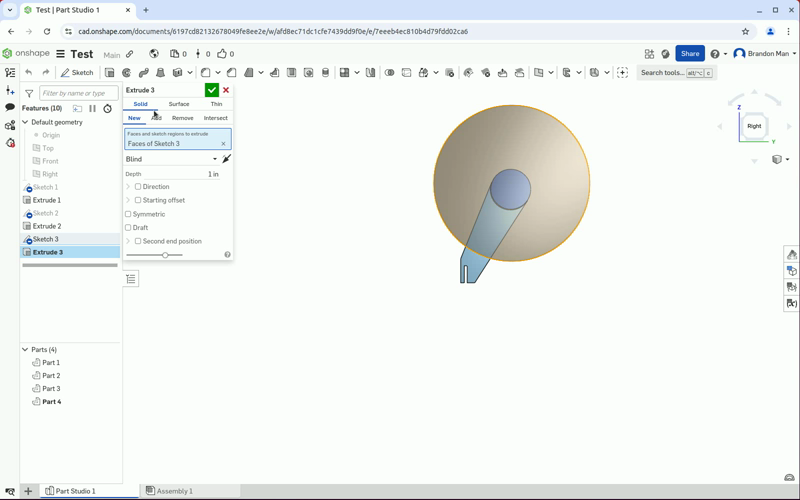
mouse_move(186, 120)
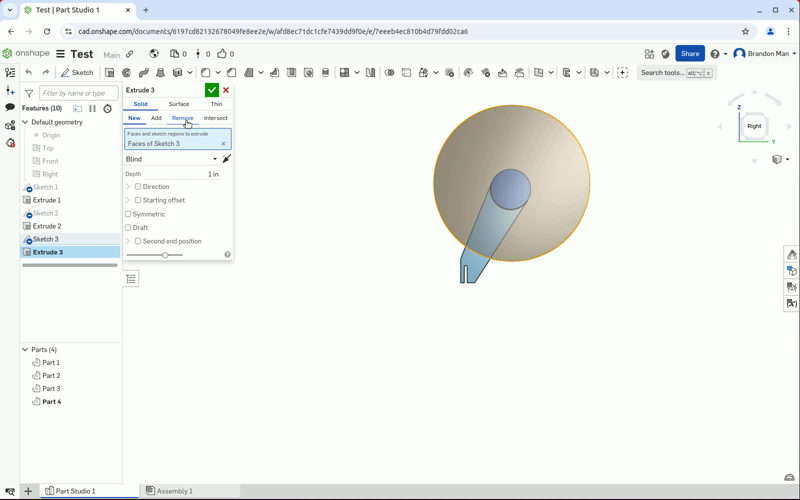
click(186, 120)
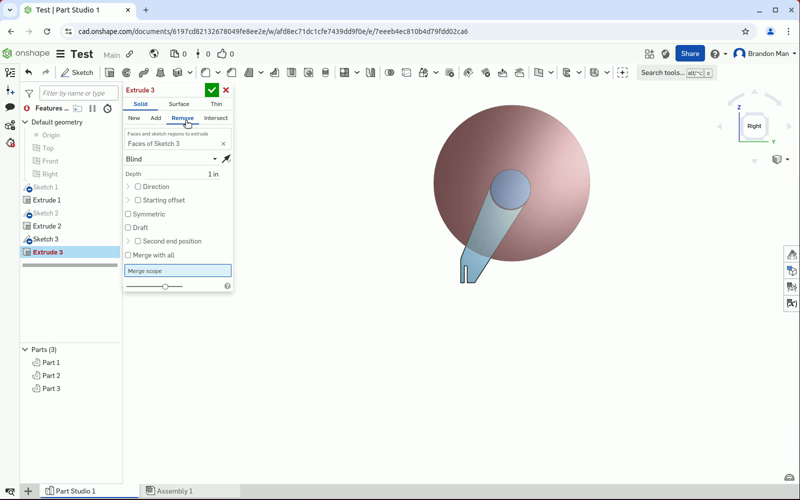
key(tab, 4)
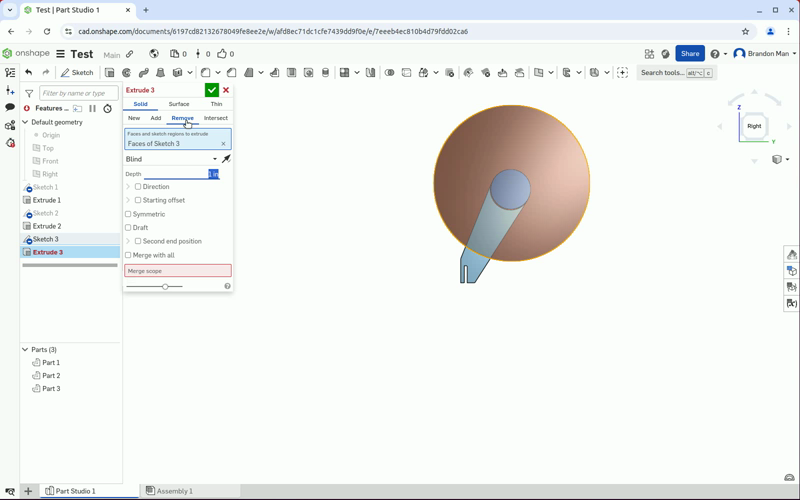
text(11.072)
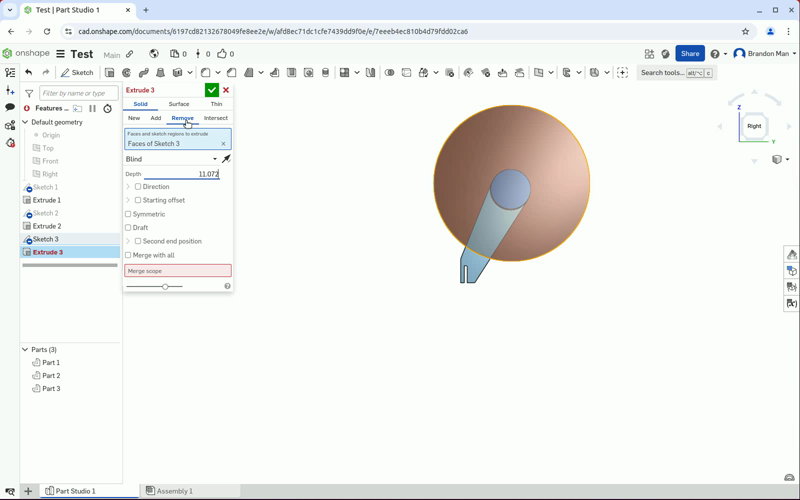
key(tab, 3)
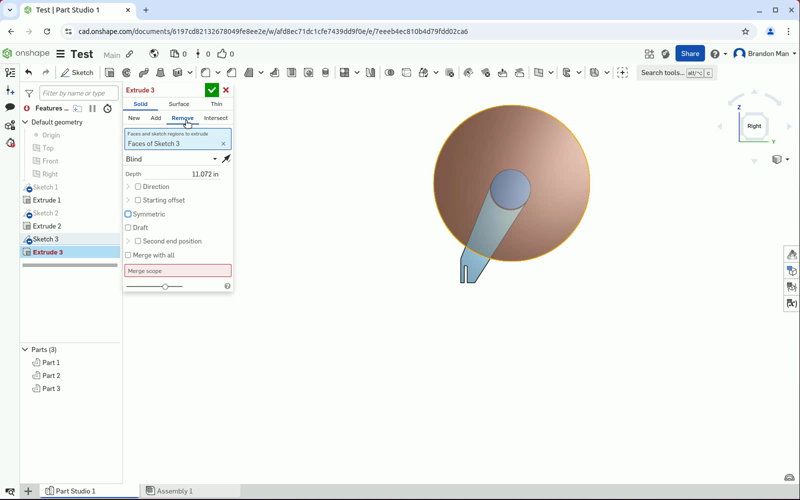
key(space)
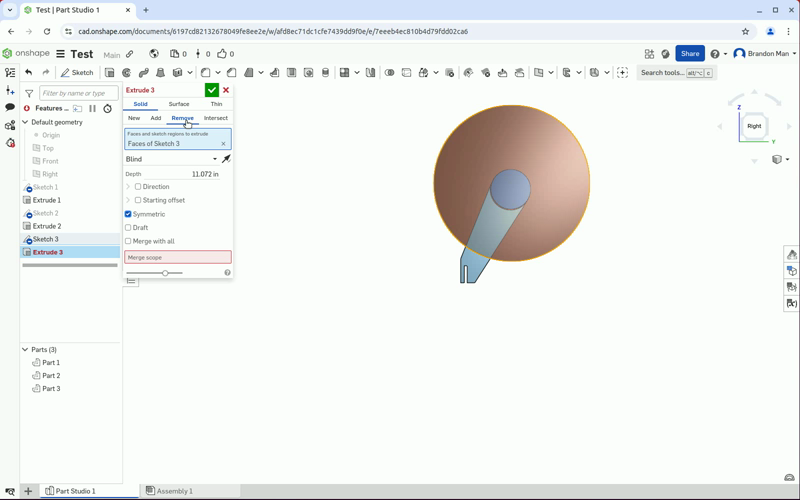
key(tab, 2)
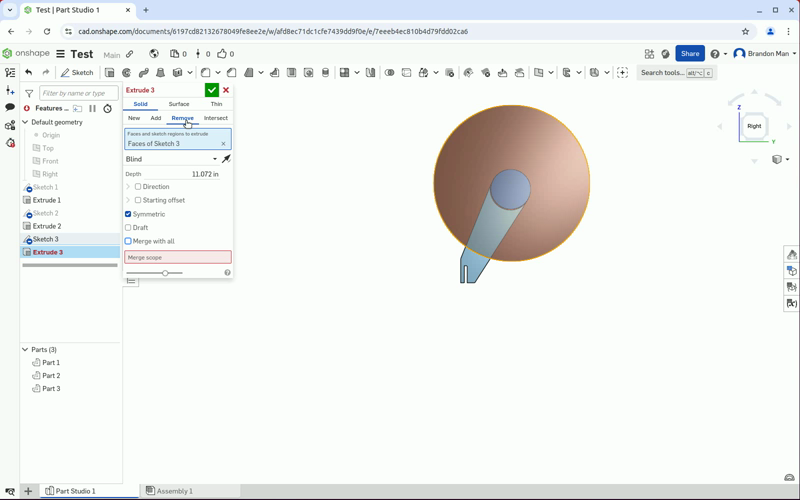
key(space)
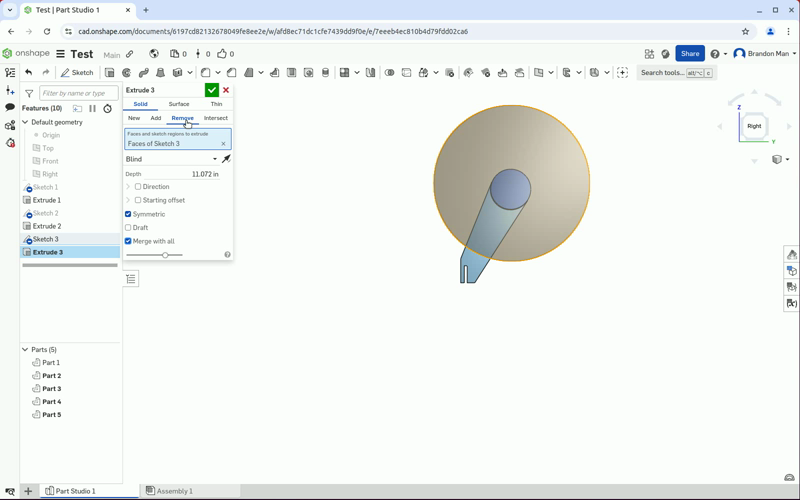
key(enter)
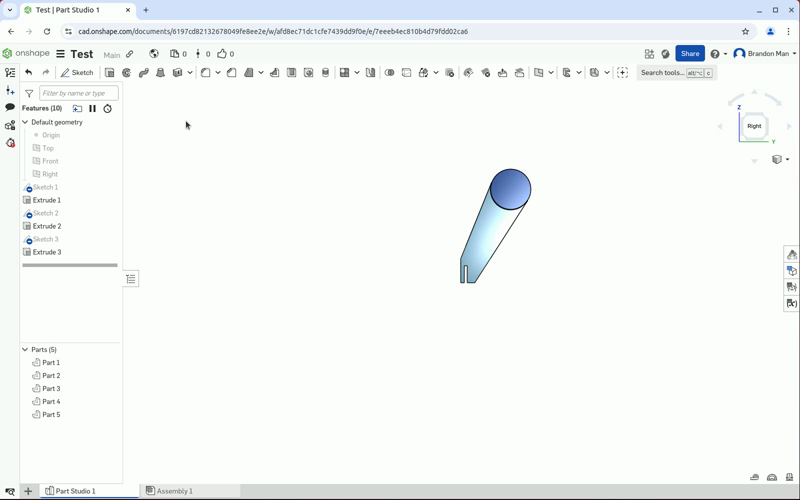
key(shift+h)
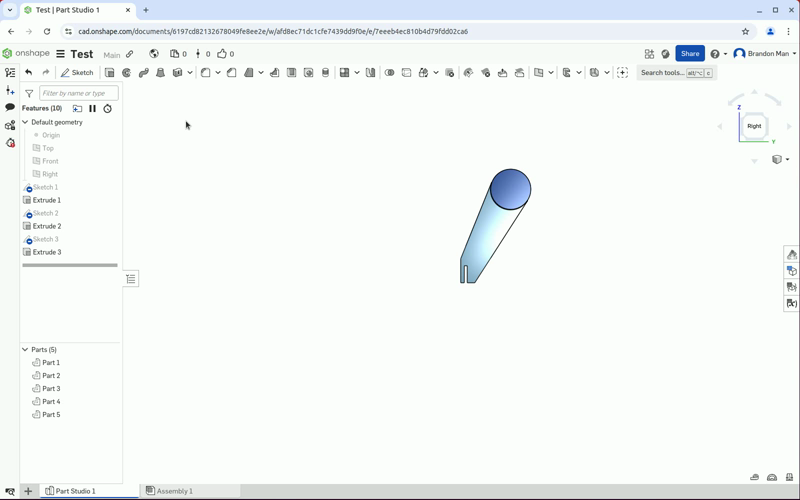
key(shift+h)
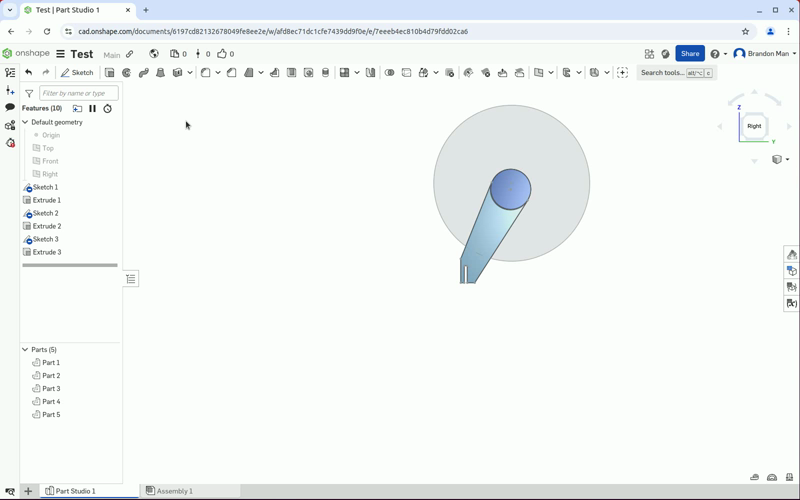
key(shift+7)
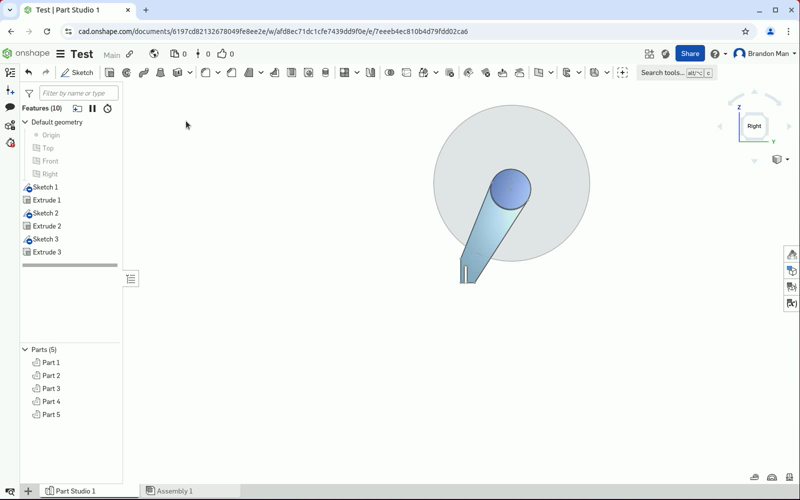
key(right, 2)
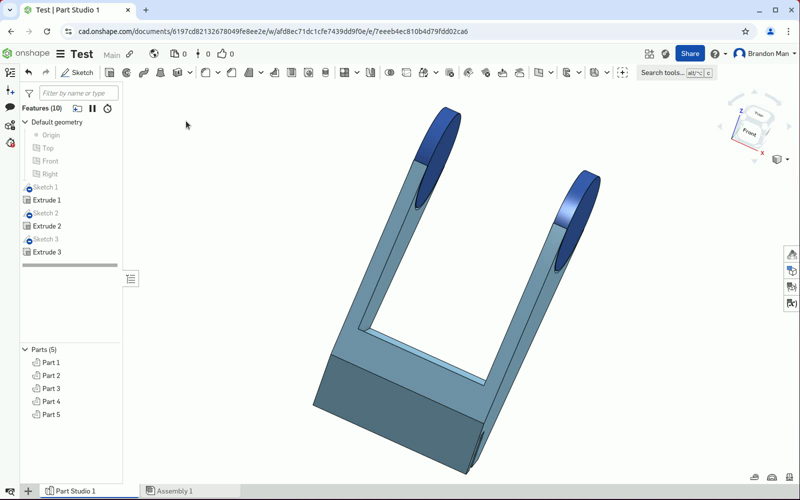
key(down, 2)
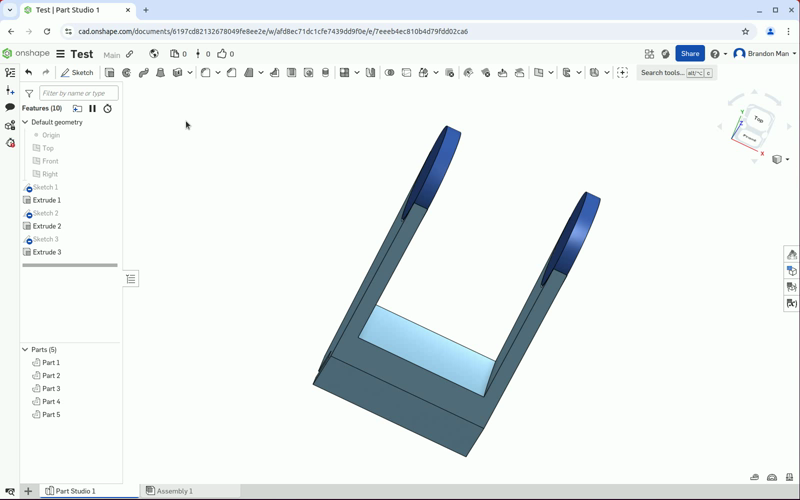
key(up, 2)
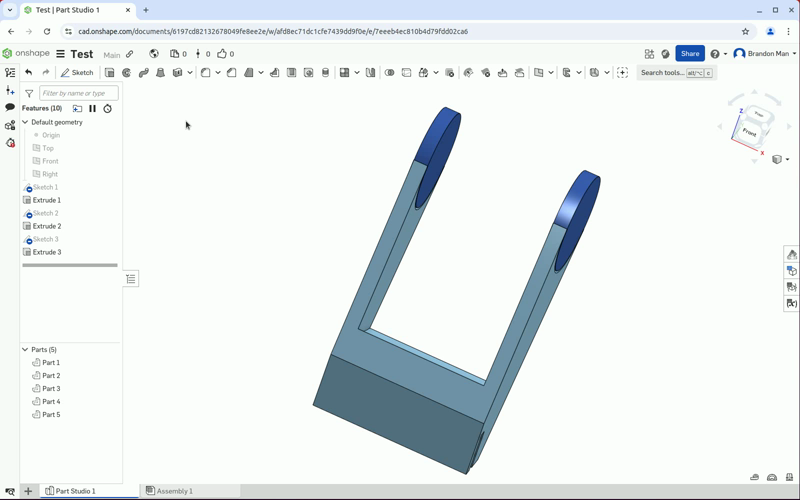
key(left, 2)
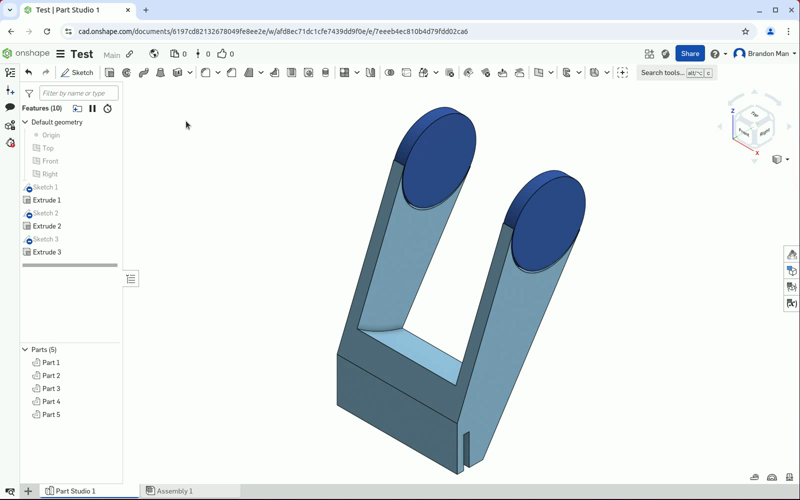
mouse_move(73, 189)
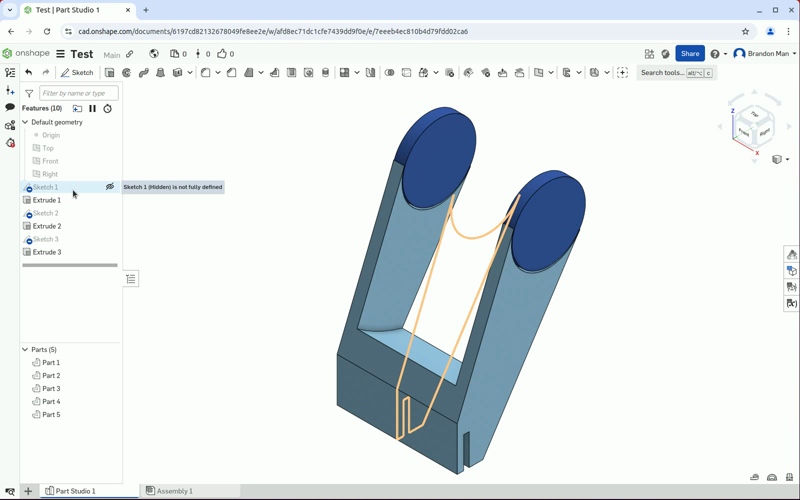
click(73, 189)